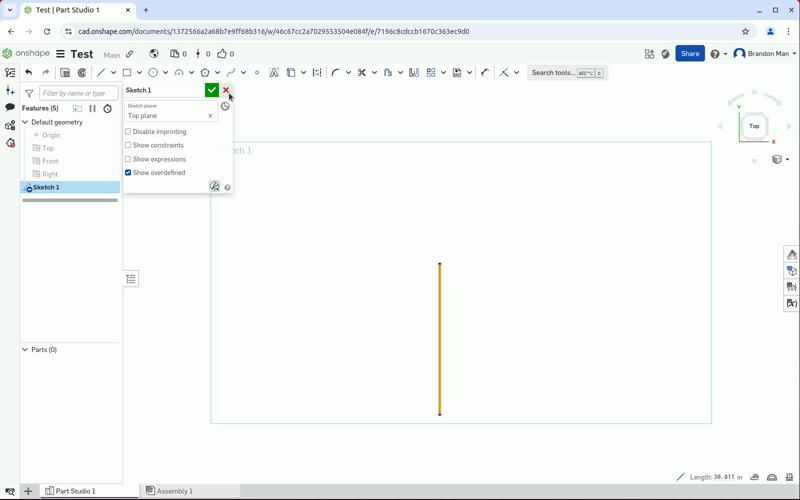
key(shift+h)
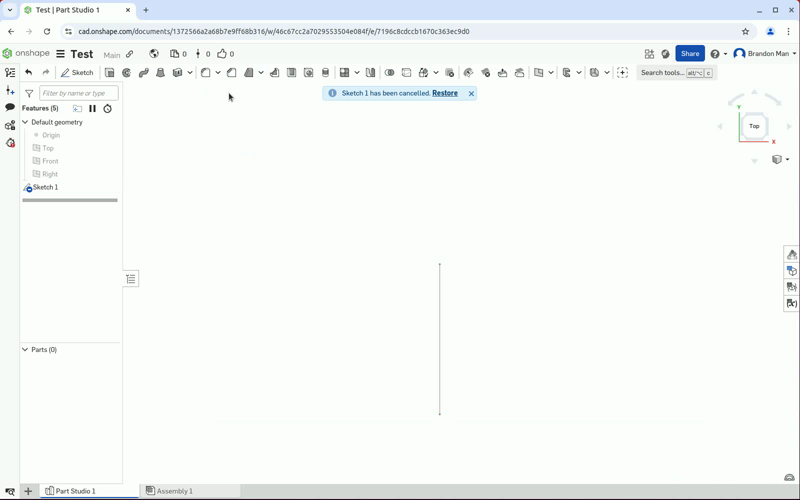
key(shift+s)
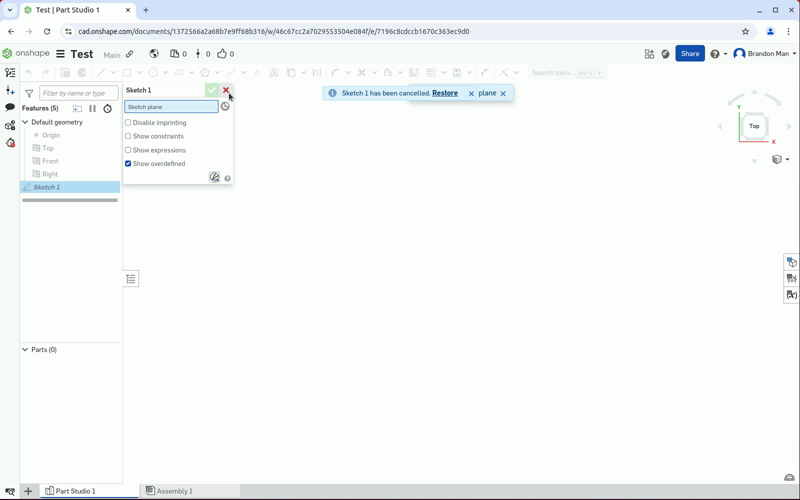
mouse_move(73, 150)
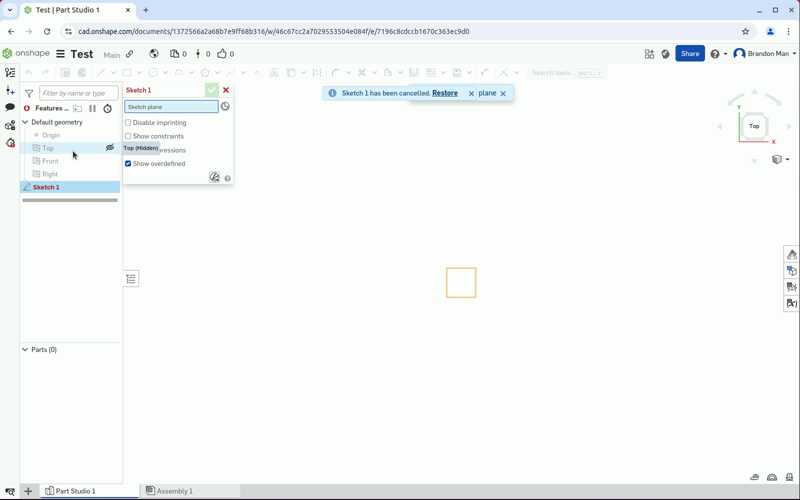
click(73, 150)
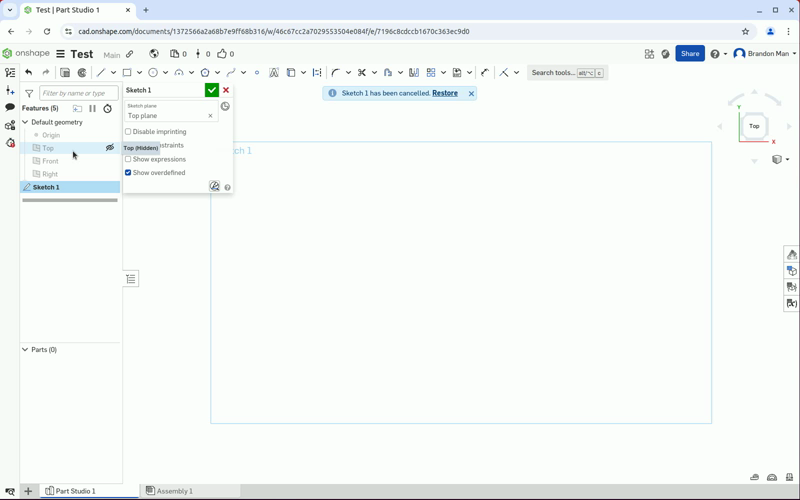
mouse_move(73, 352)
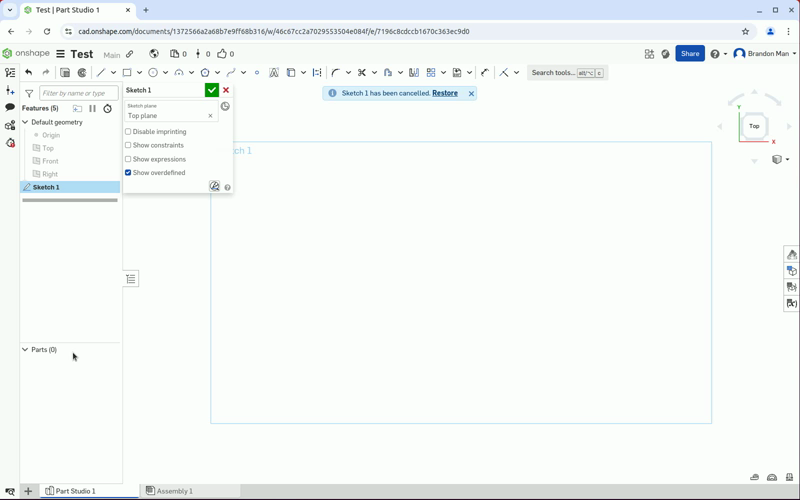
key(y)
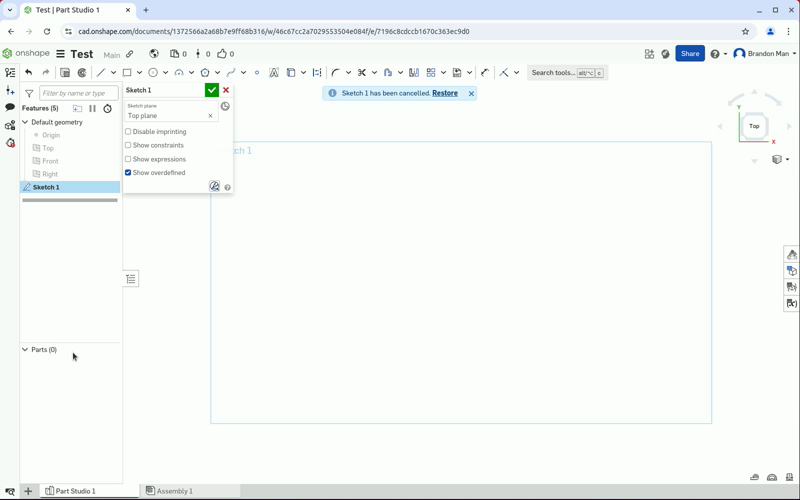
key(l)
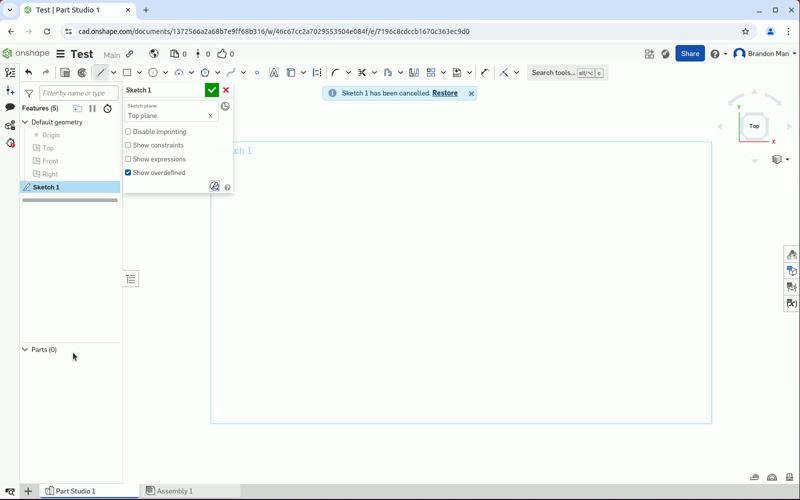
key_down(shift)
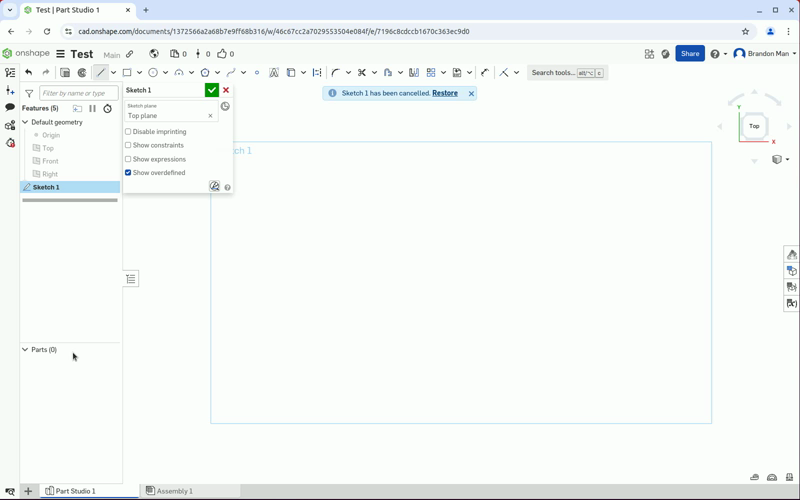
mouse_move(460, 282)
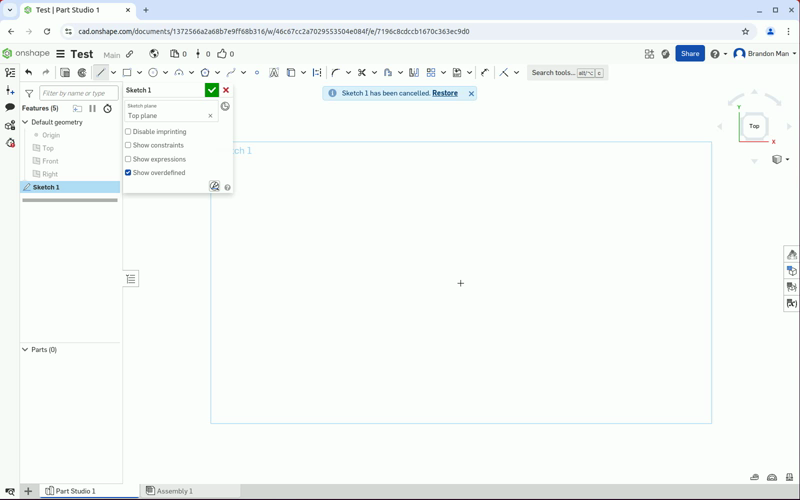
click(460, 282)
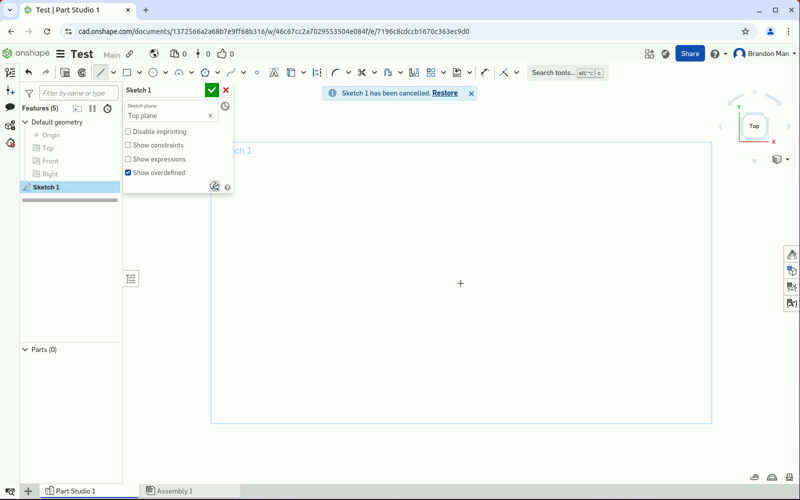
key_up(shift)
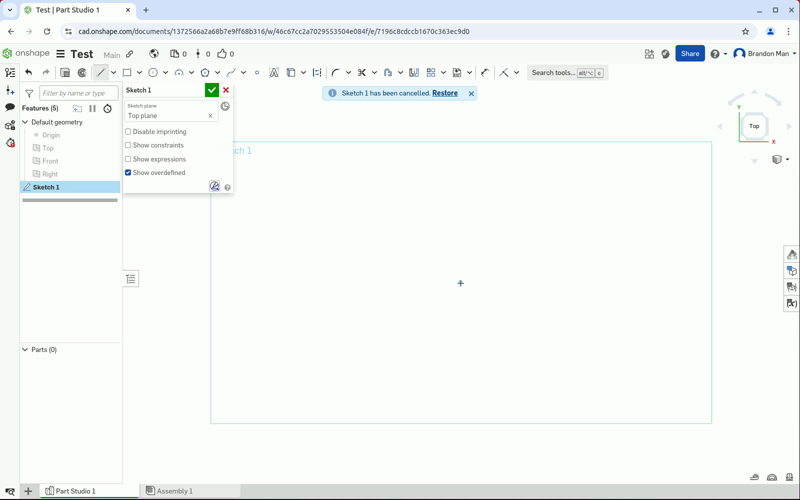
key_down(shift)
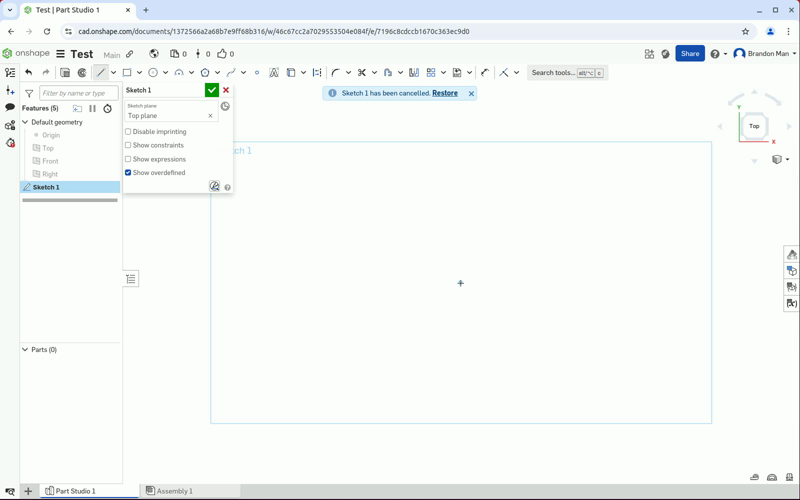
mouse_move(573, 282)
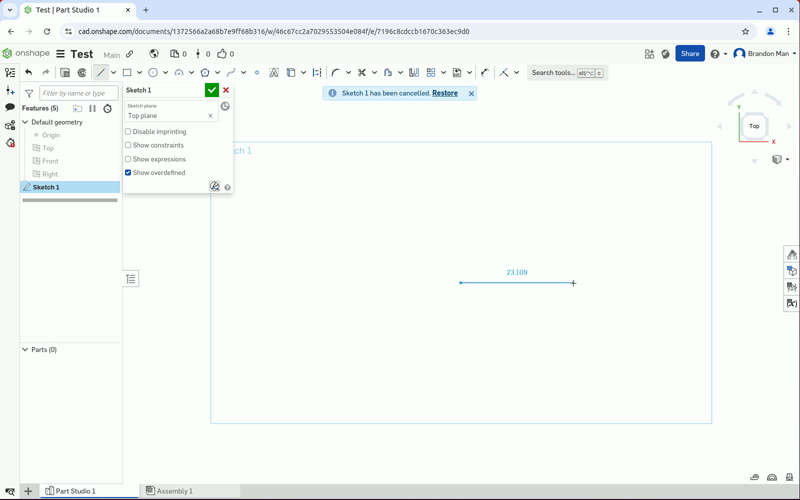
click(573, 282)
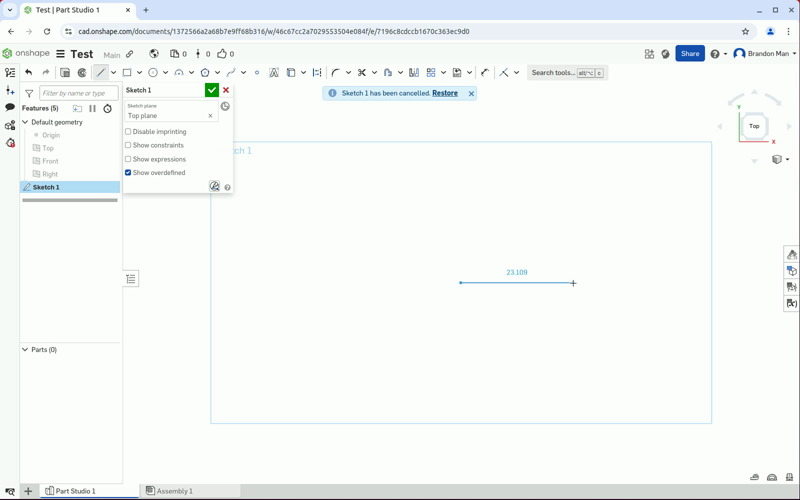
key_up(shift)
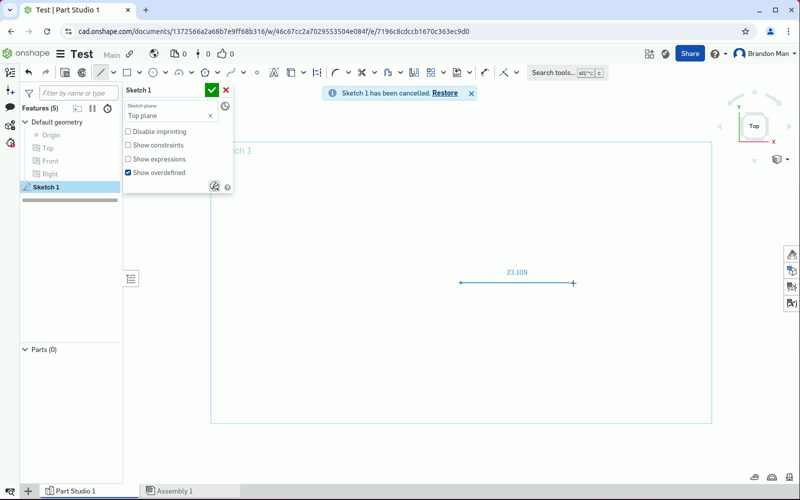
key_down(shift)
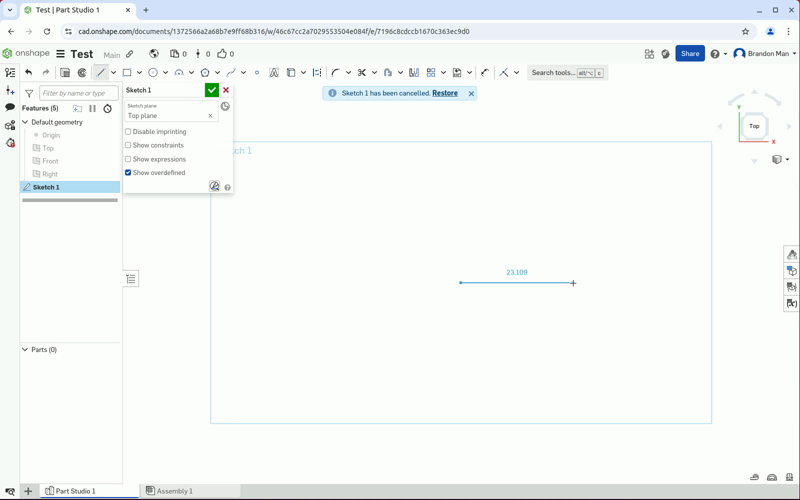
mouse_move(589, 282)
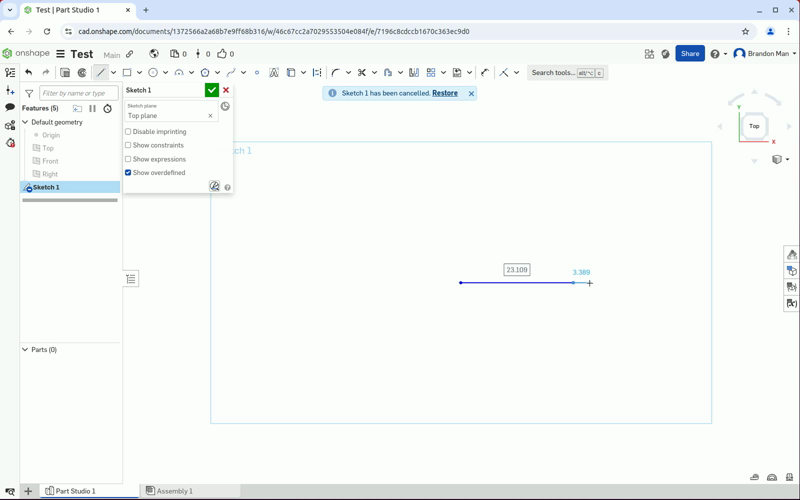
mouse_move(573, 226)
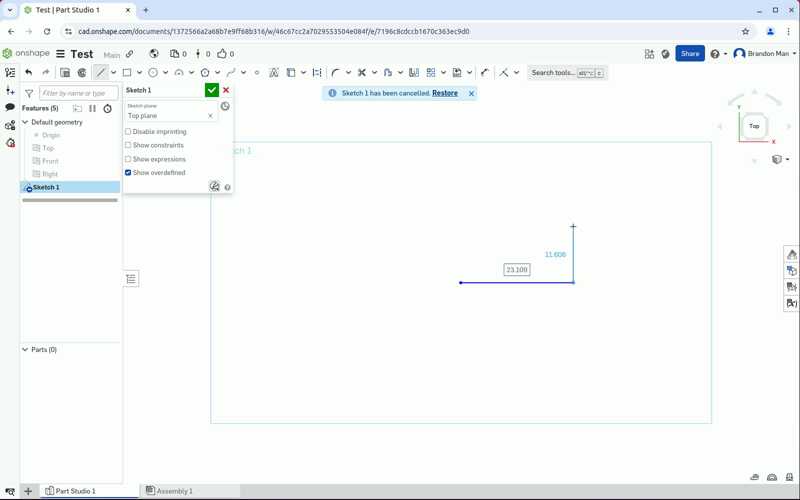
click(573, 226)
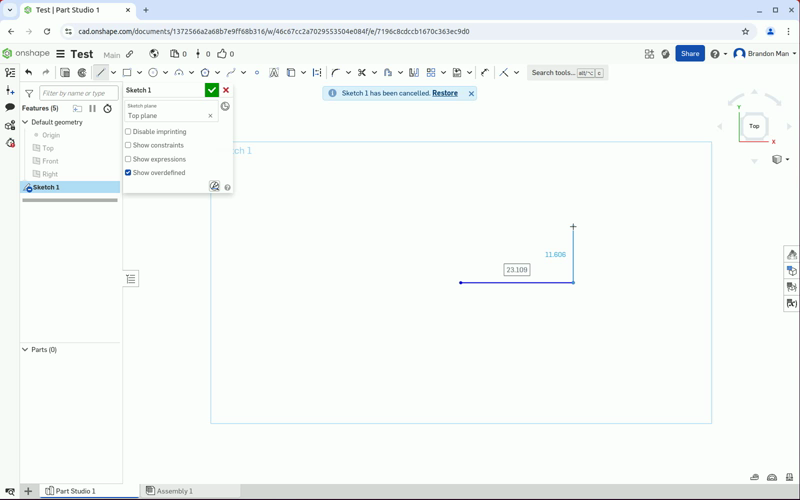
key_up(shift)
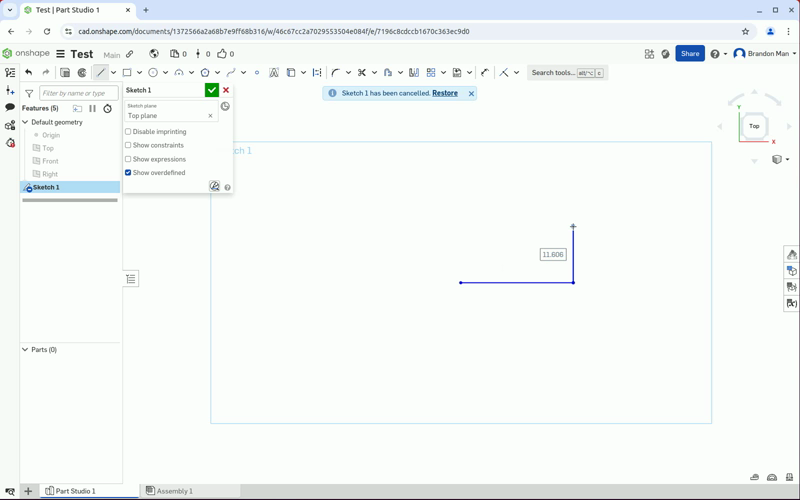
key_down(shift)
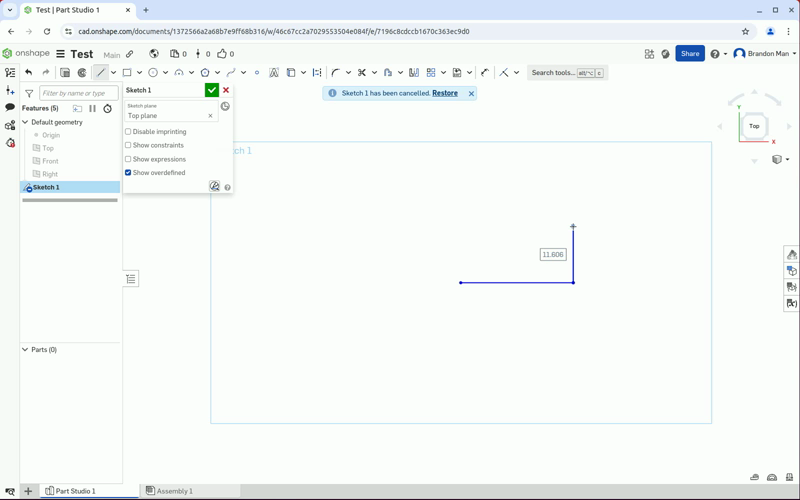
mouse_move(460, 226)
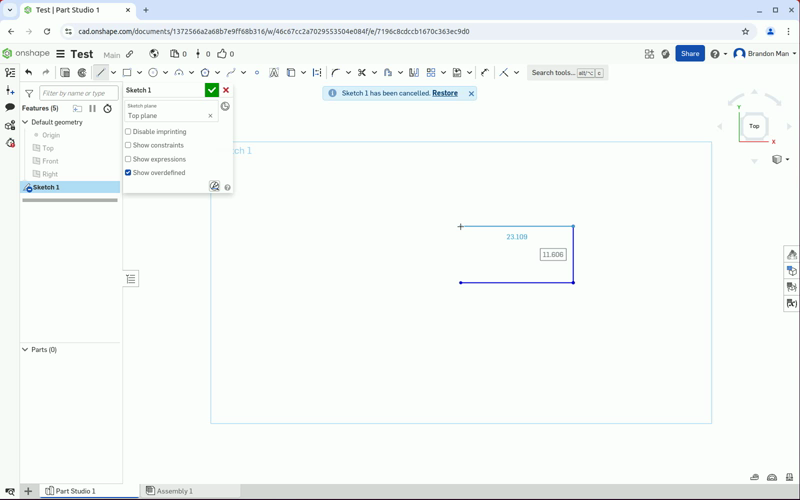
click(460, 226)
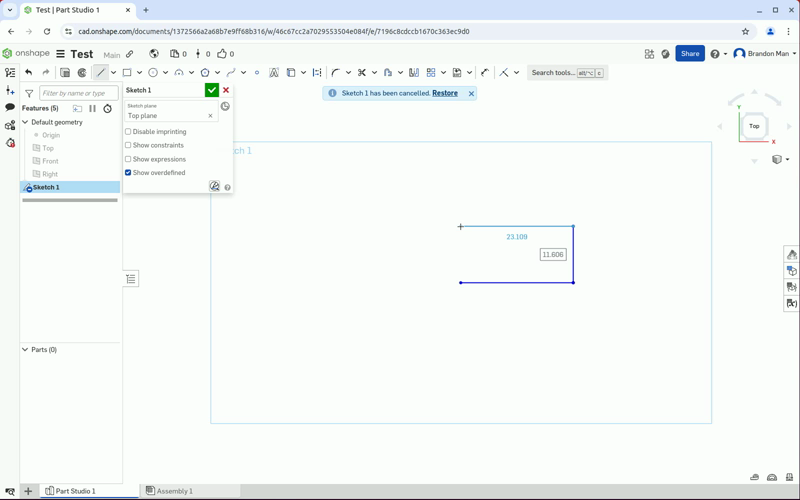
key_up(shift)
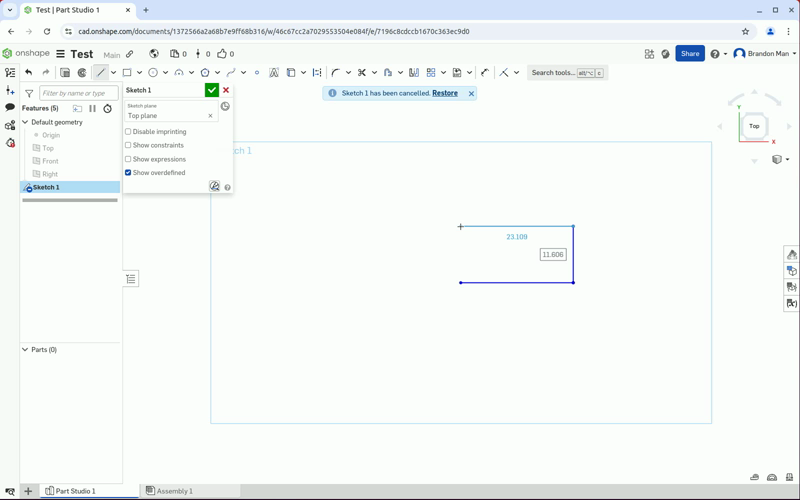
mouse_move(490, 226)
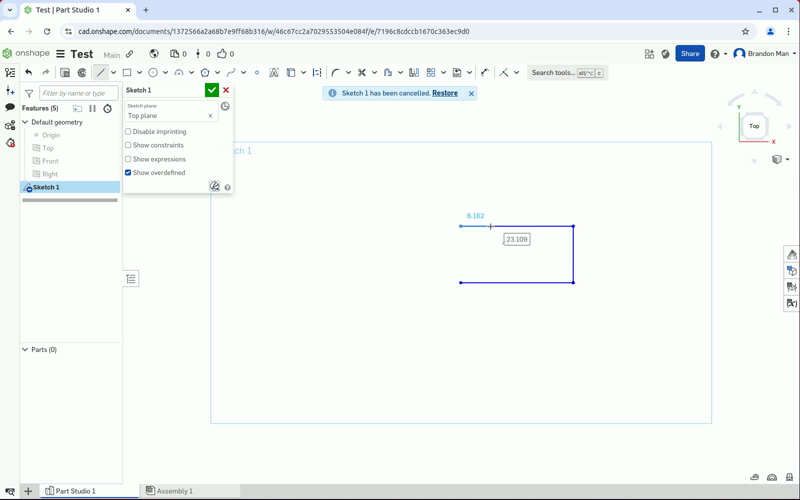
key_down(shift)
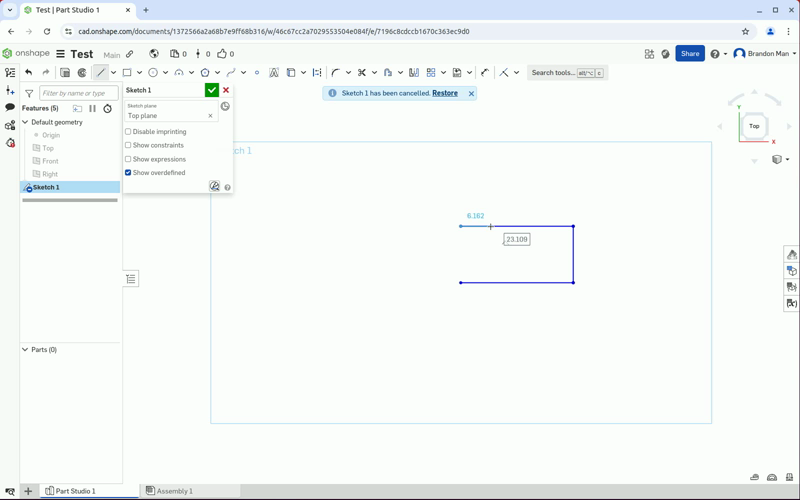
mouse_move(460, 282)
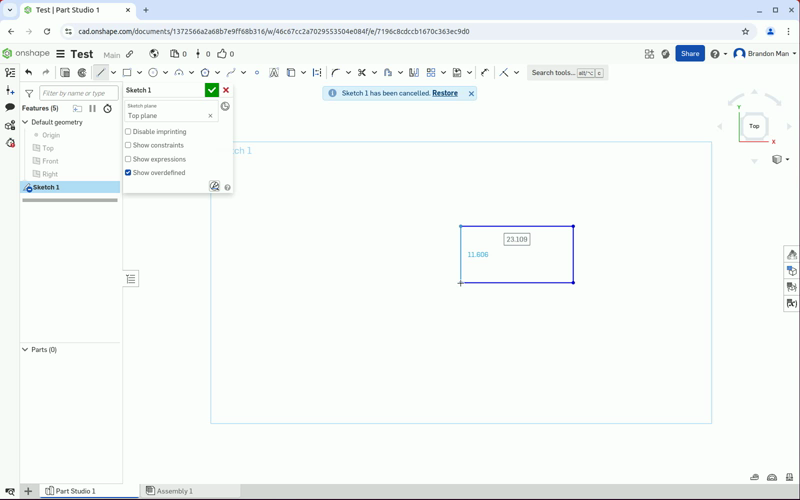
key_up(shift)
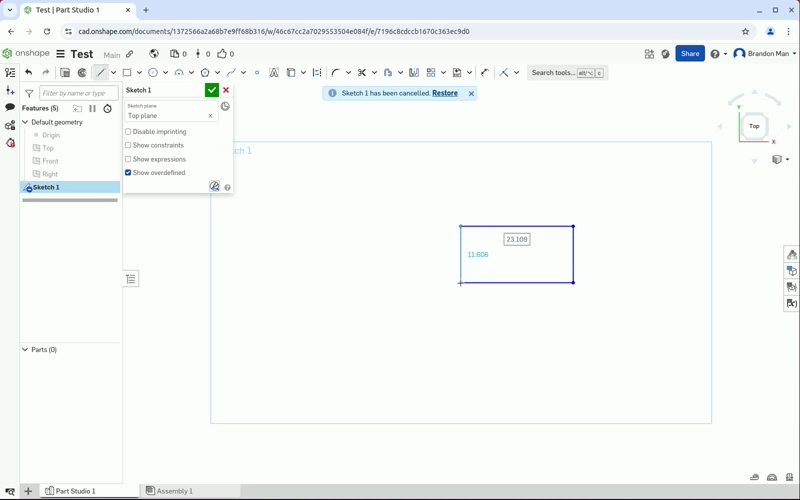
click(460, 282)
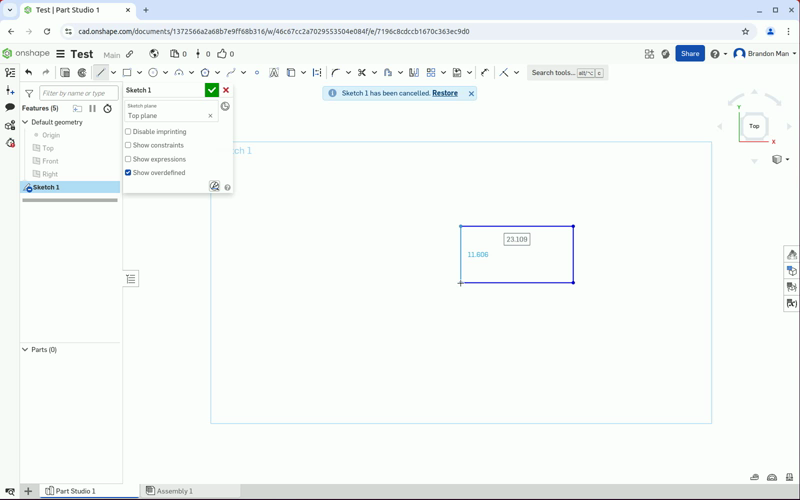
key(esc)
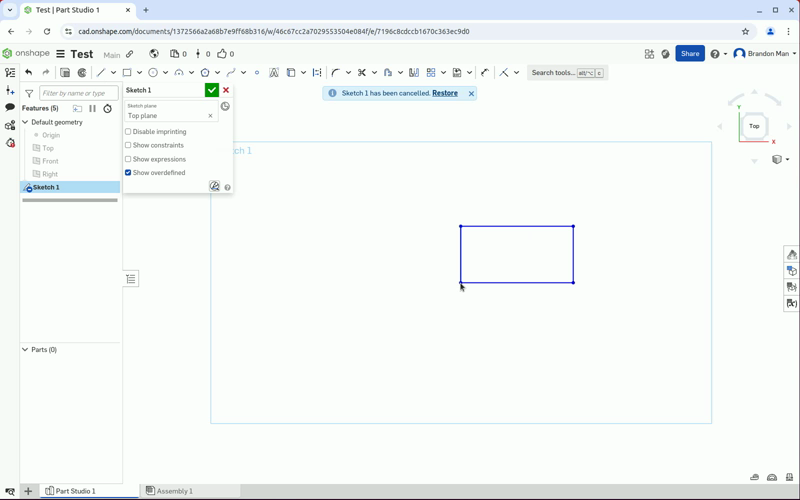
mouse_move(556, 245)
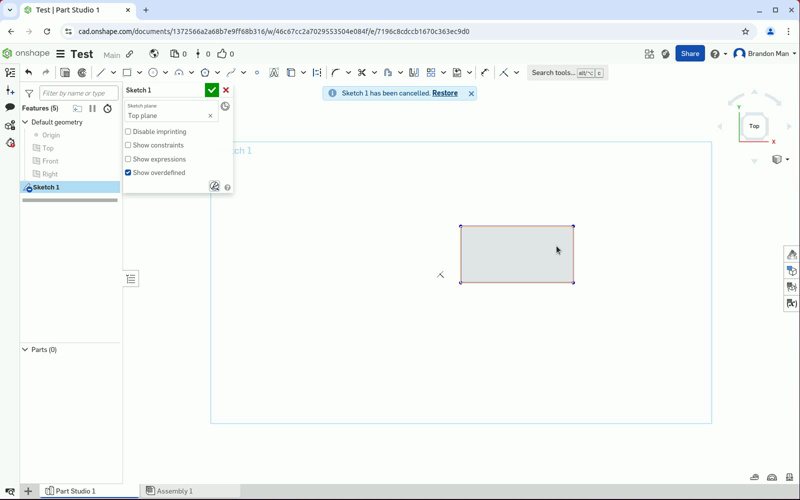
click(556, 245)
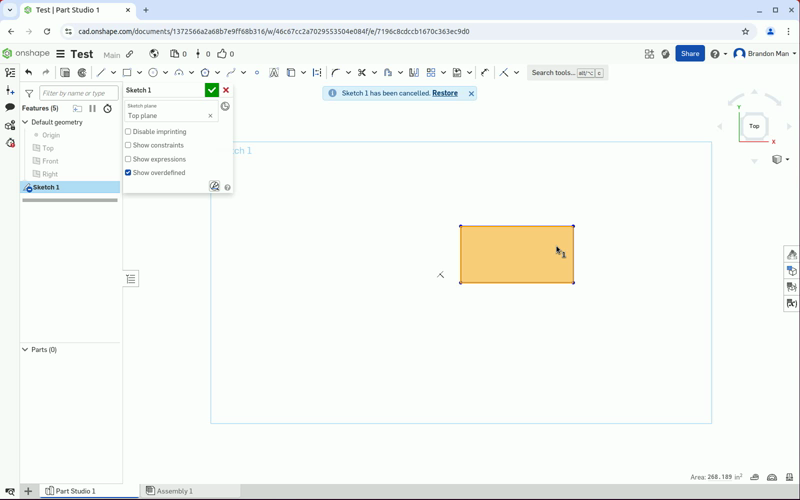
mouse_move(73, 352)
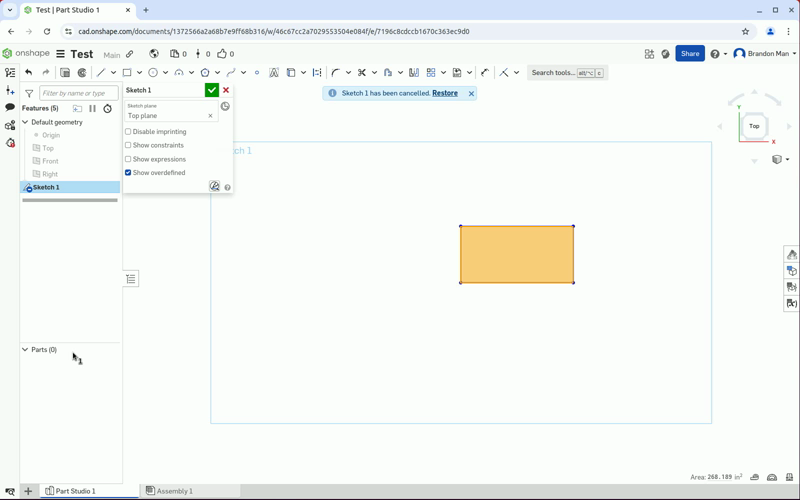
key(shift+y)
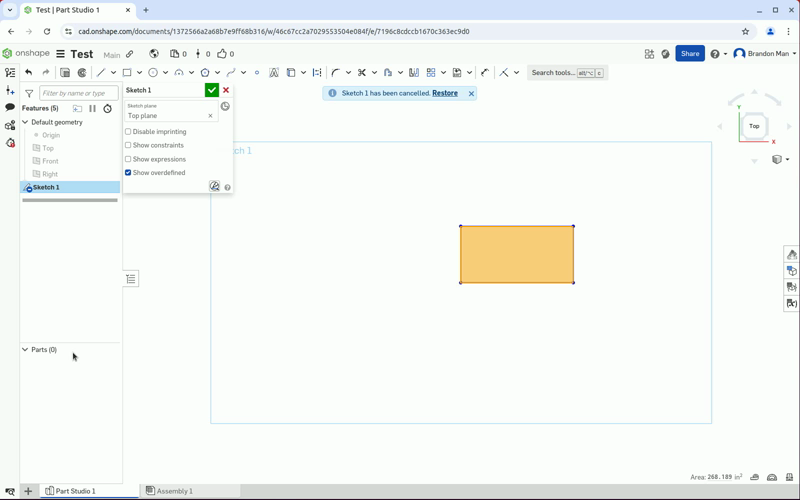
key(shift+e)
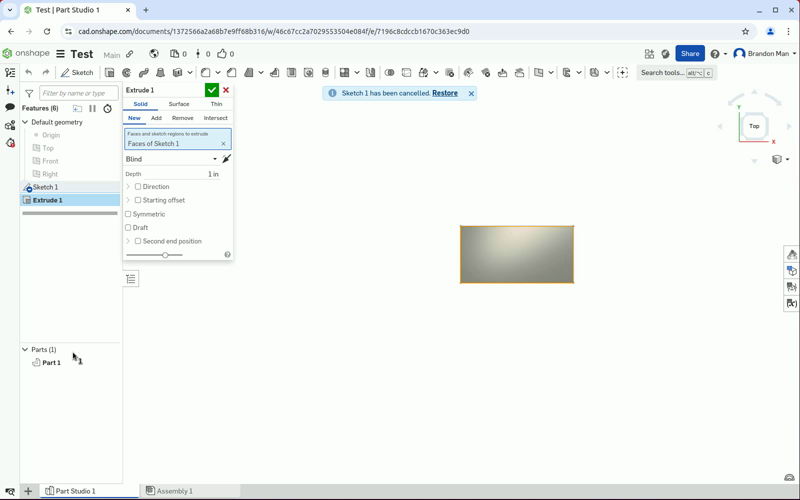
mouse_move(143, 106)
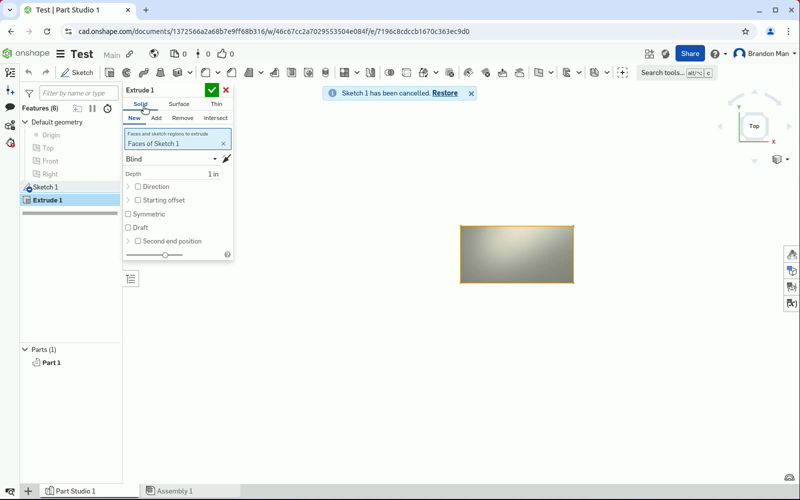
click(143, 106)
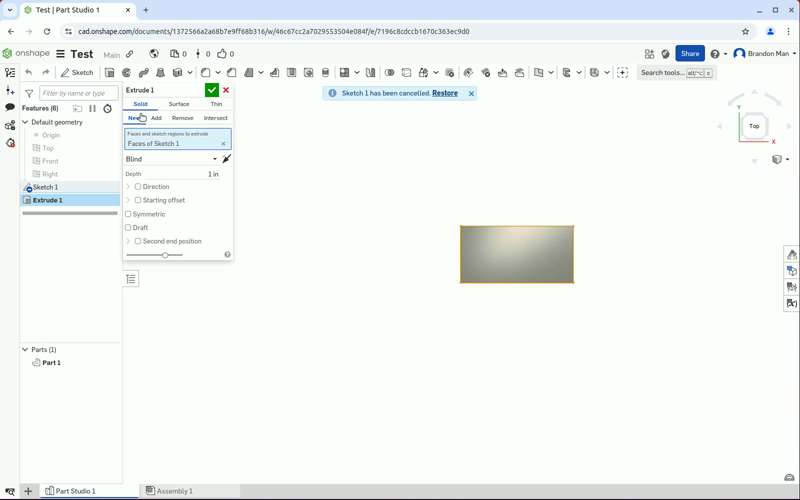
mouse_move(137, 120)
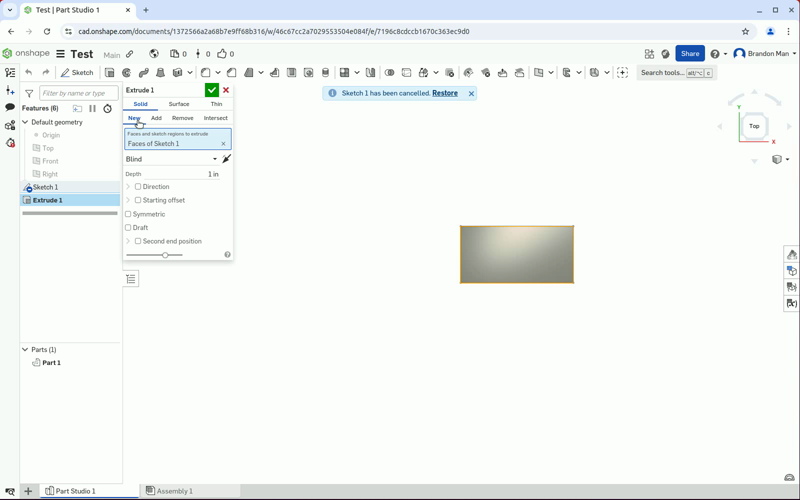
click(137, 120)
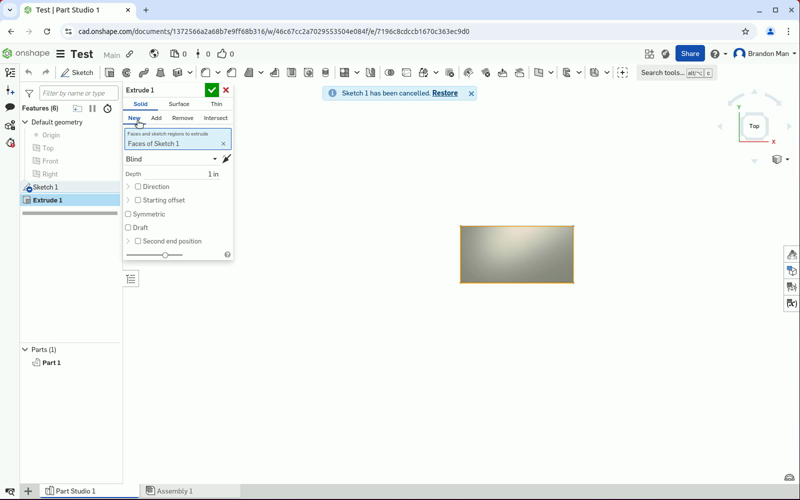
key(tab, 4)
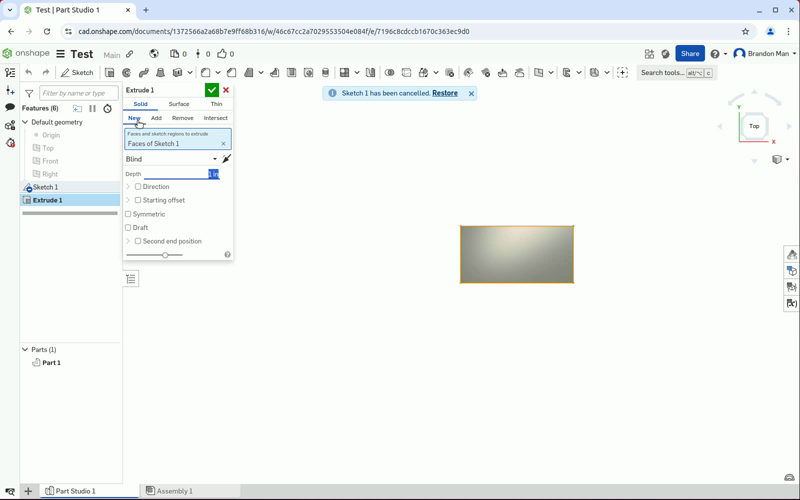
text(-0.241)
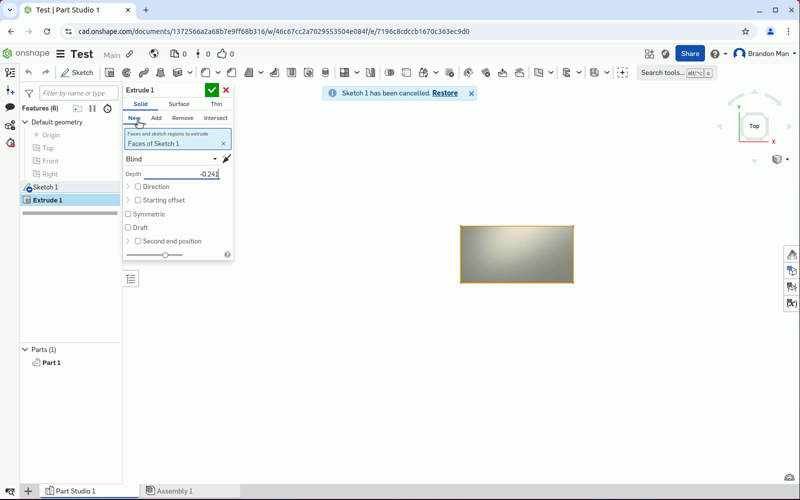
key(enter)
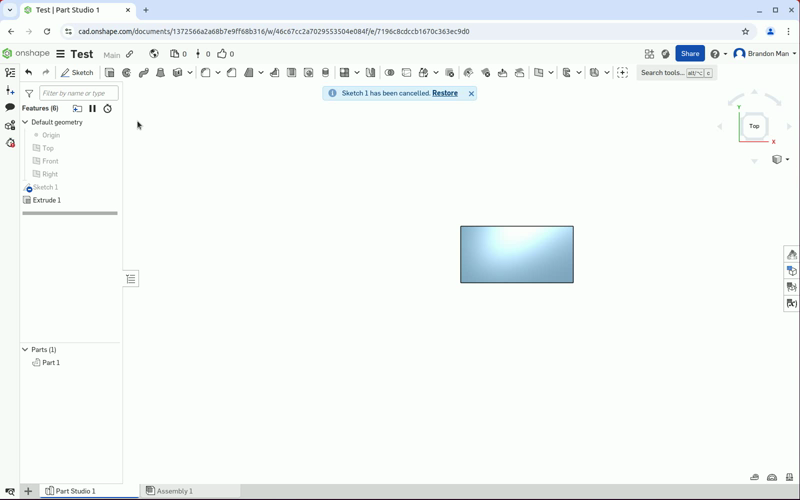
key(shift+h)
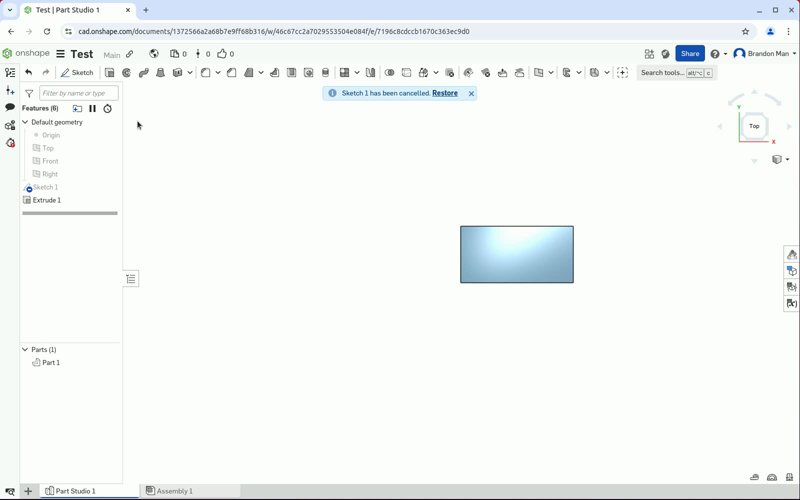
key(shift+h)
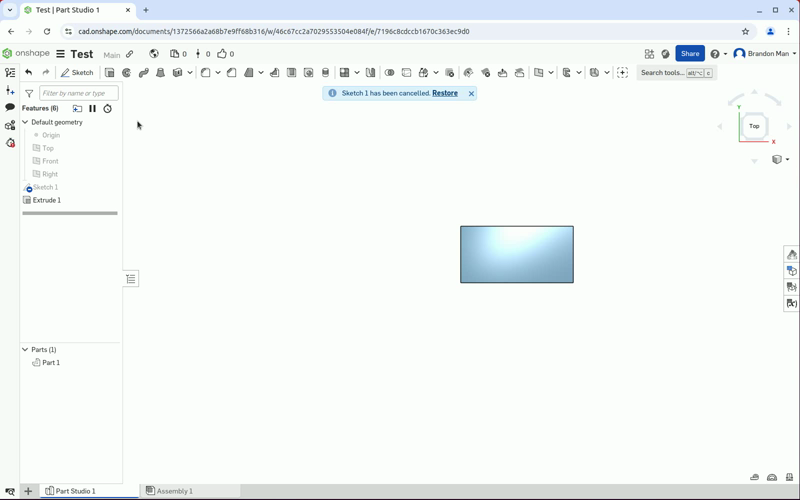
mouse_move(73, 189)
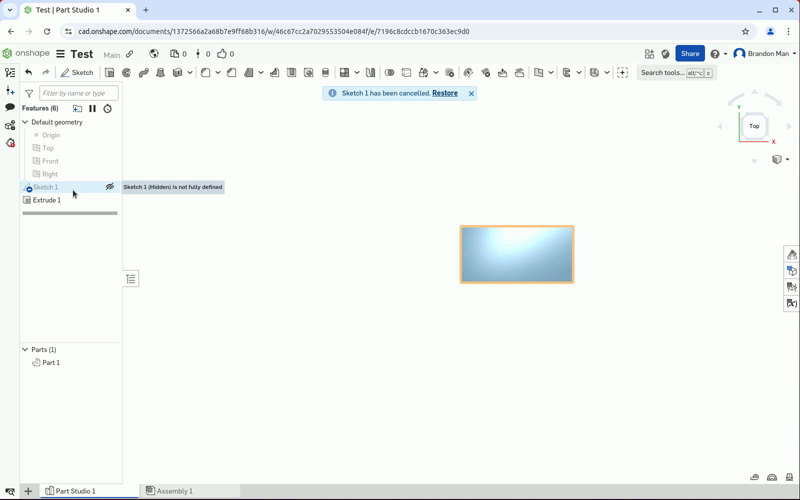
click(73, 189)
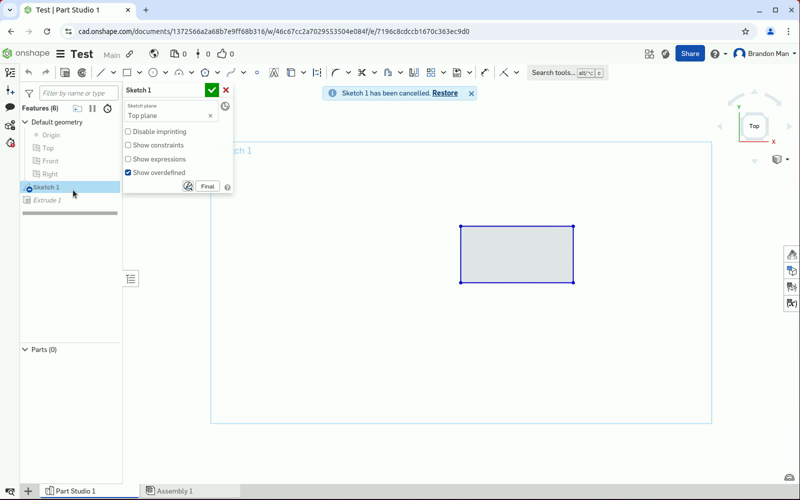
mouse_move(229, 92)
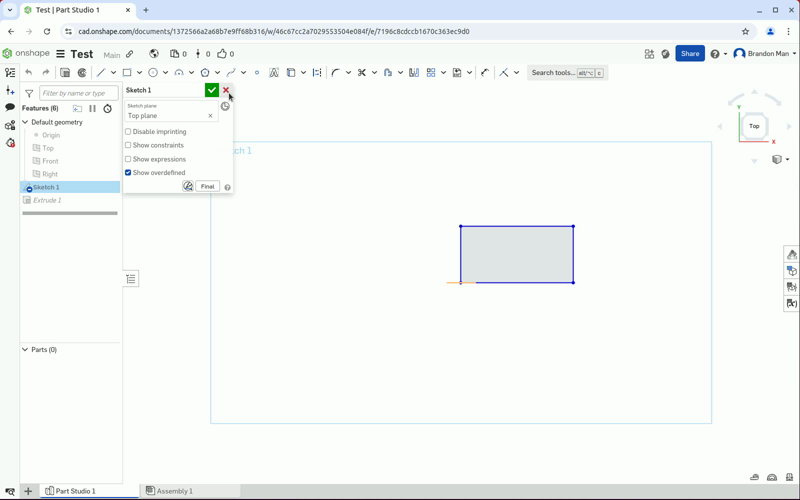
click(229, 92)
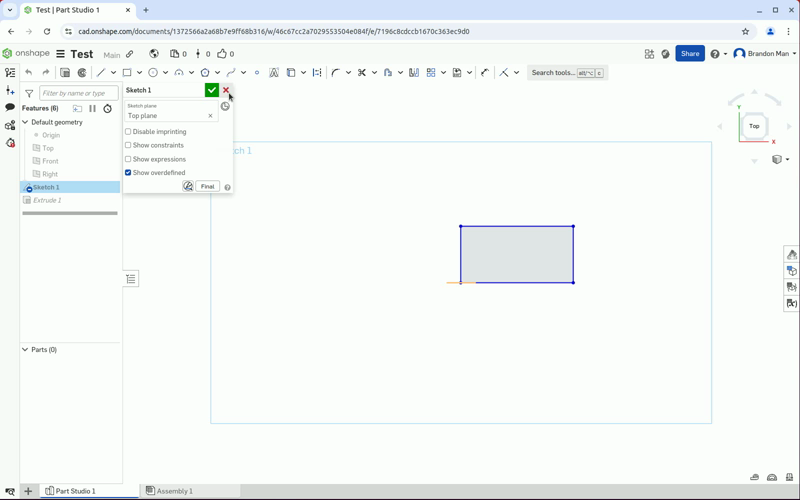
key(shift+s)
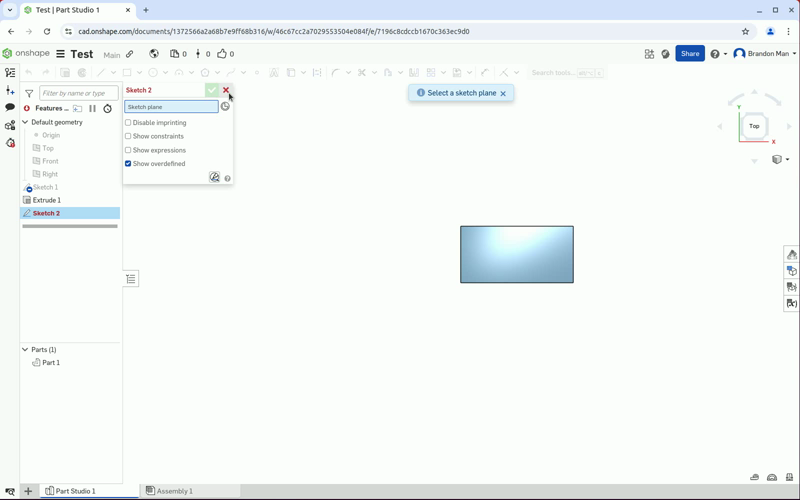
mouse_move(73, 150)
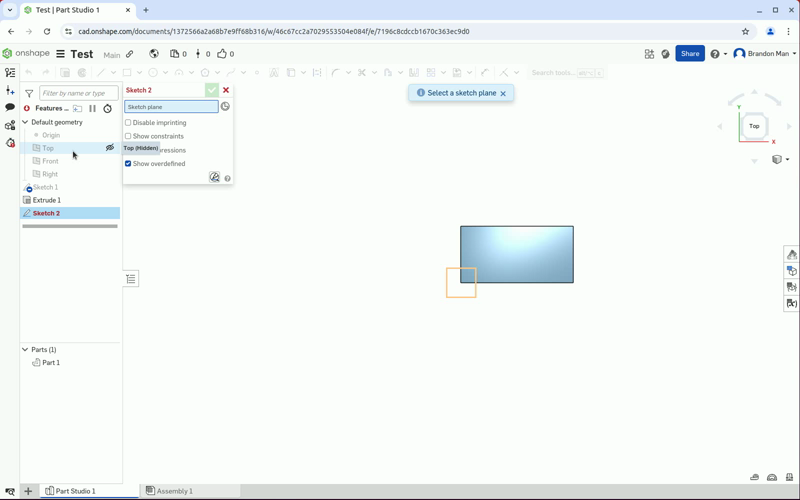
click(73, 150)
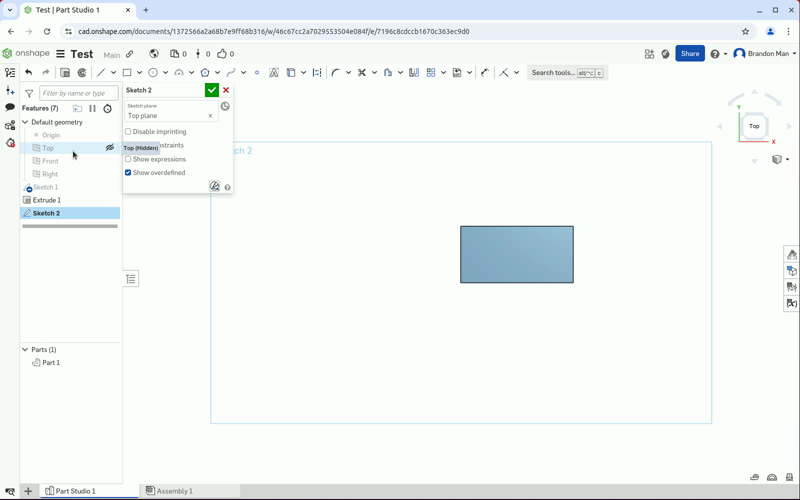
mouse_move(73, 352)
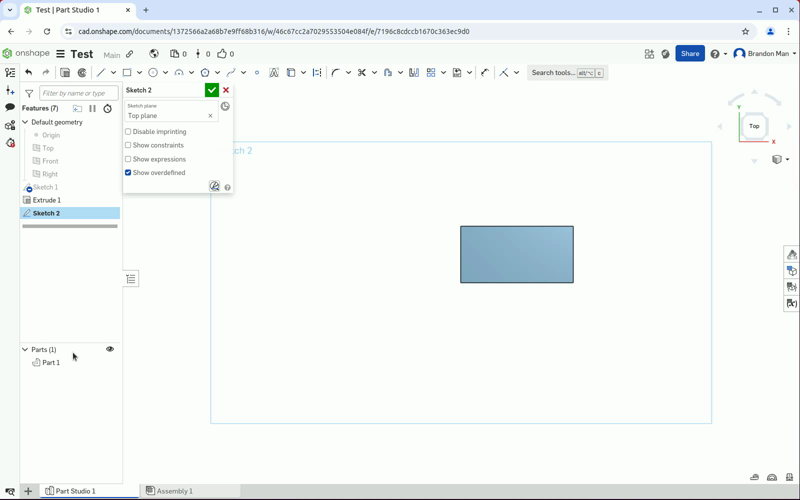
key(y)
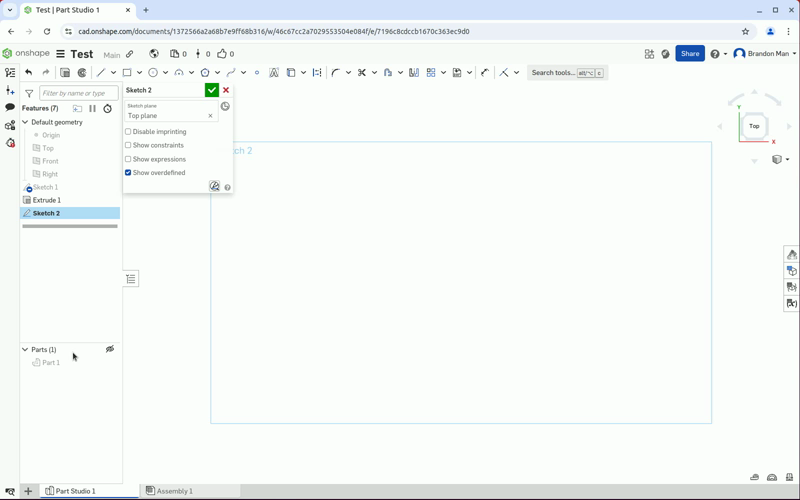
key(l)
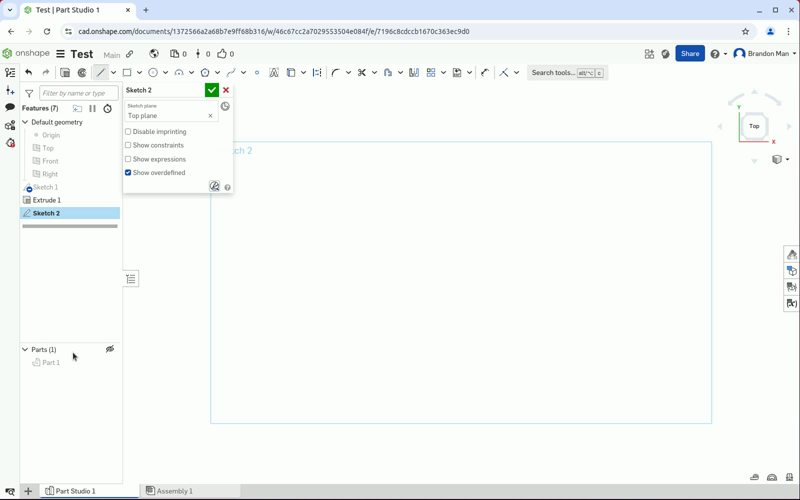
key_down(shift)
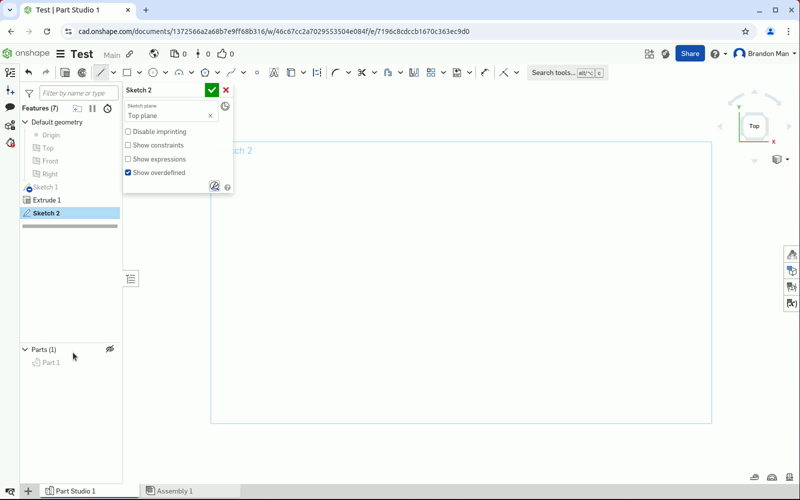
mouse_move(460, 282)
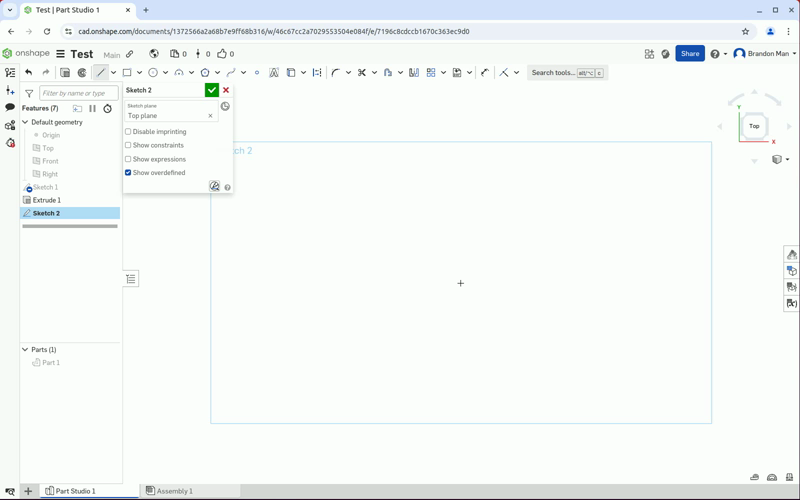
click(460, 282)
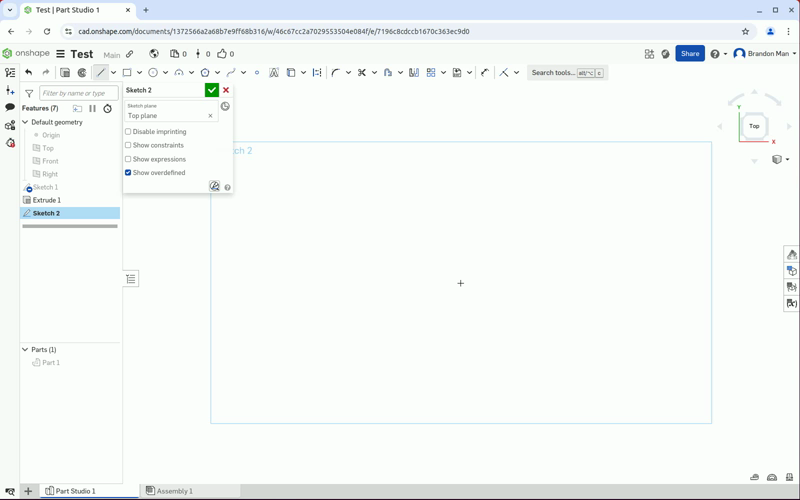
key_up(shift)
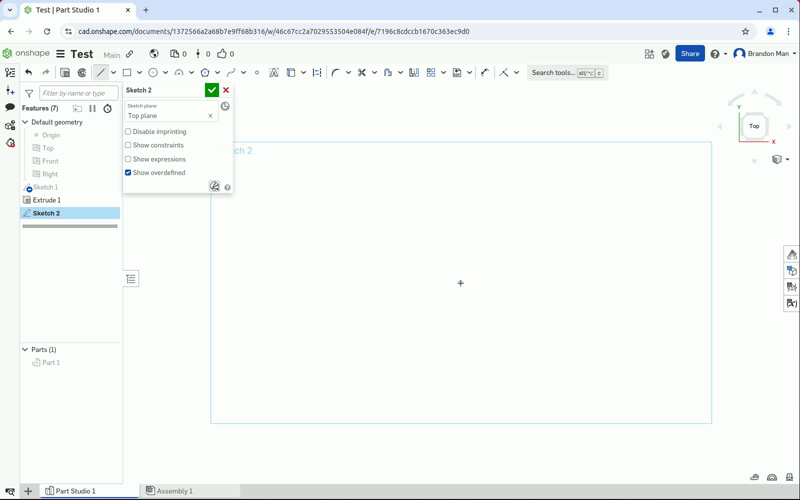
key_down(shift)
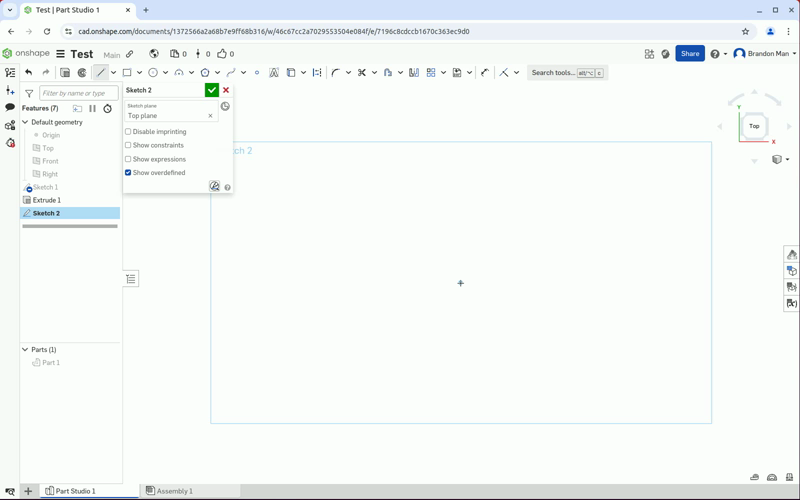
mouse_move(490, 282)
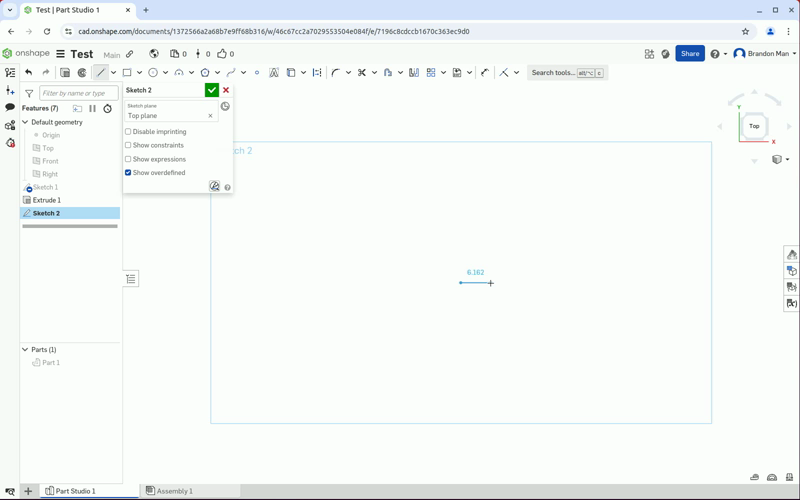
mouse_move(471, 282)
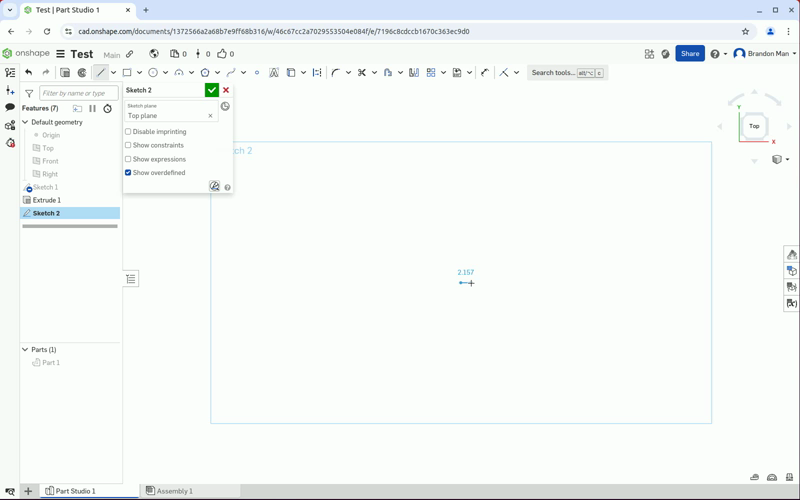
click(471, 282)
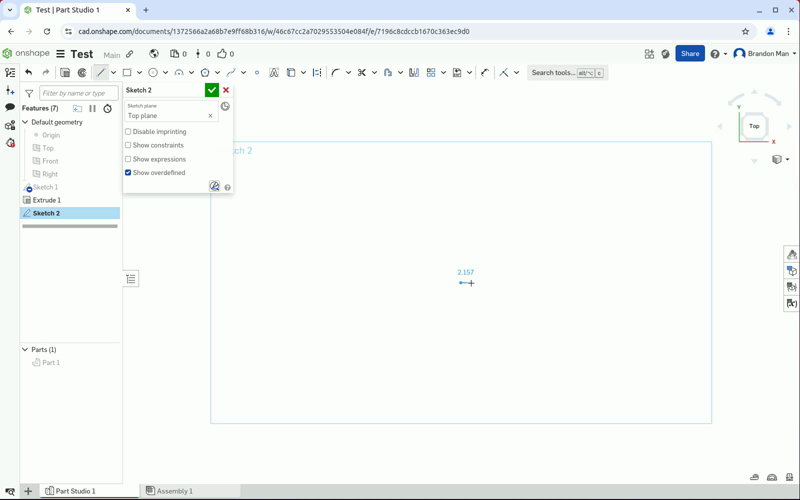
key_up(shift)
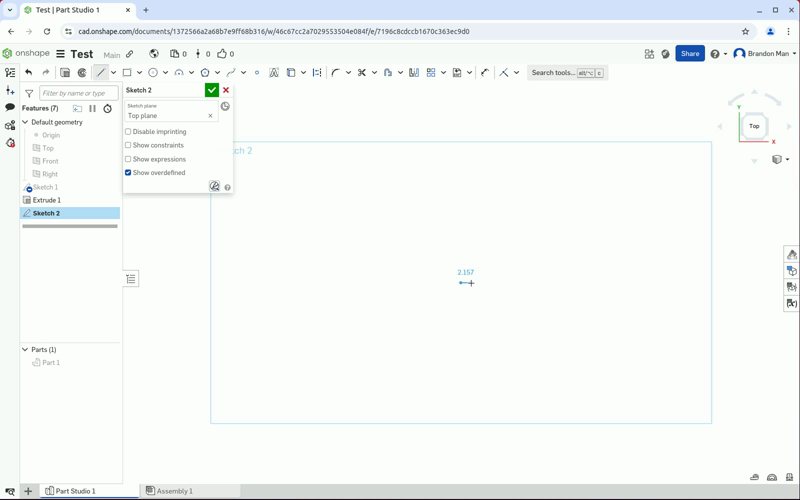
key_down(shift)
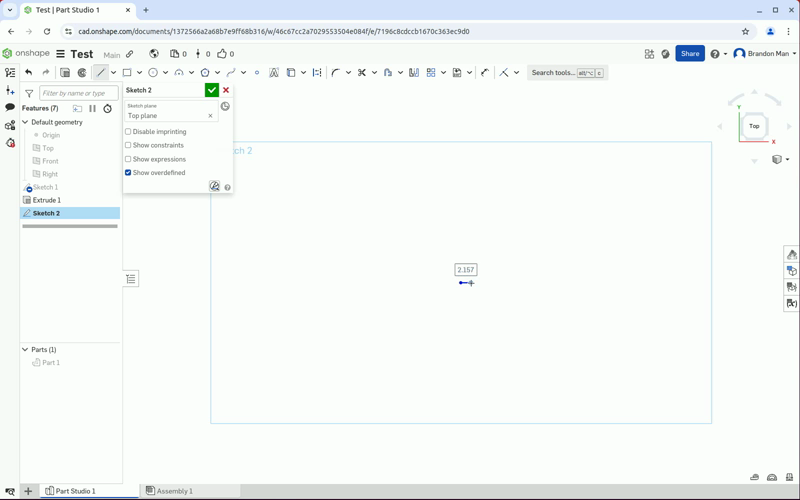
mouse_move(501, 282)
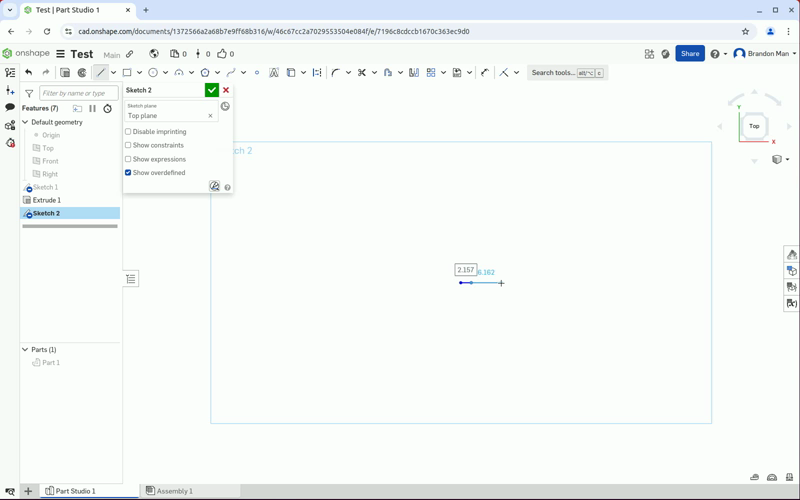
mouse_move(471, 272)
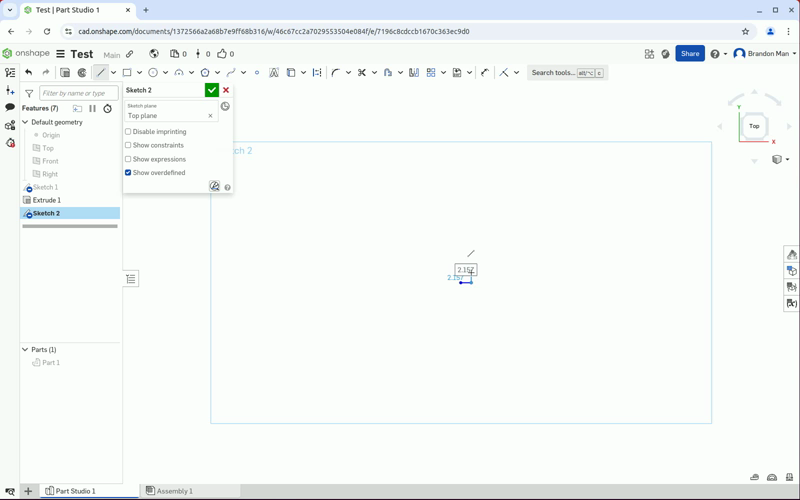
click(471, 272)
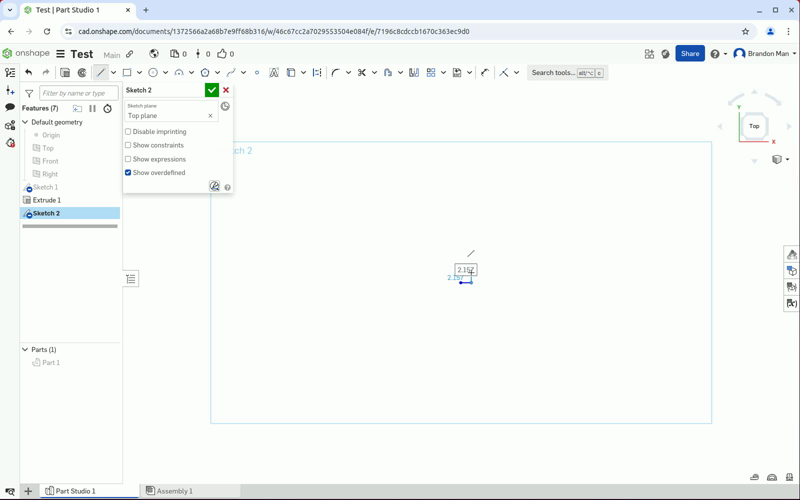
key_up(shift)
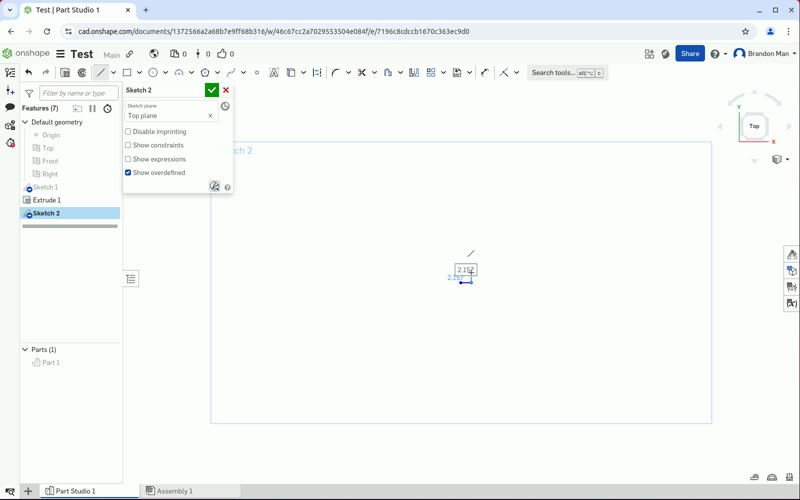
key_down(shift)
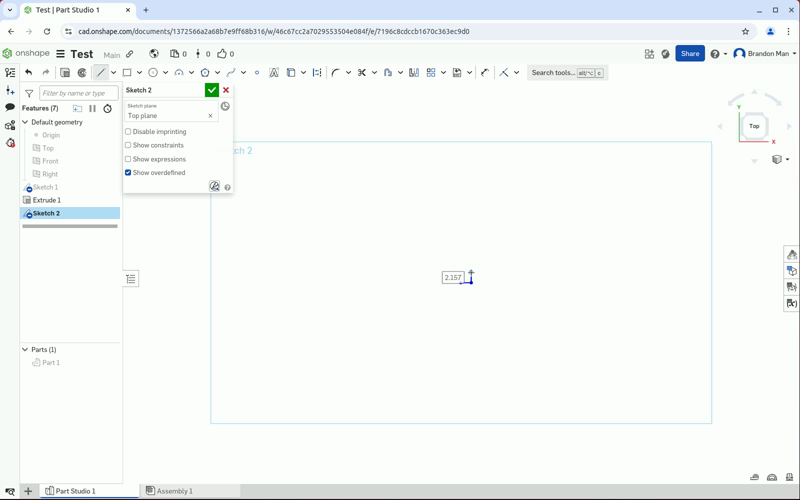
mouse_move(501, 272)
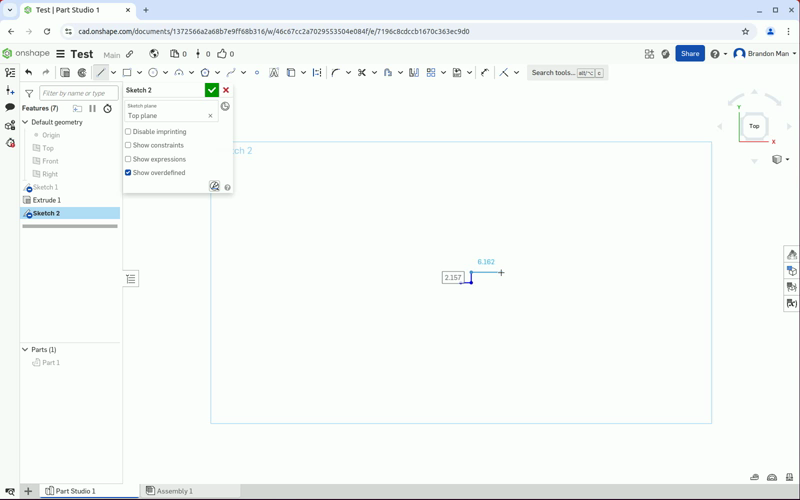
mouse_move(460, 272)
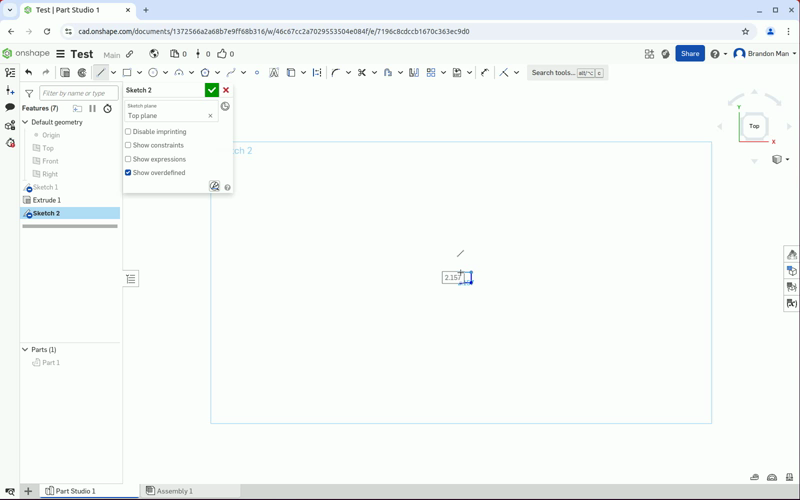
click(460, 272)
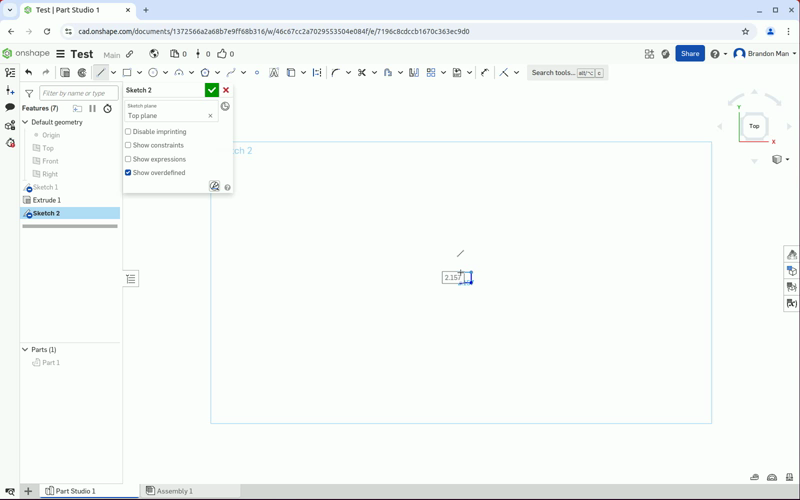
key_up(shift)
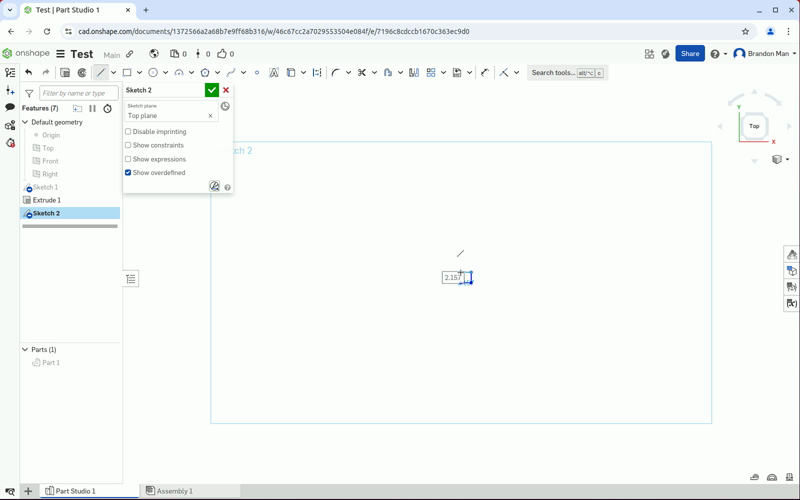
mouse_move(490, 272)
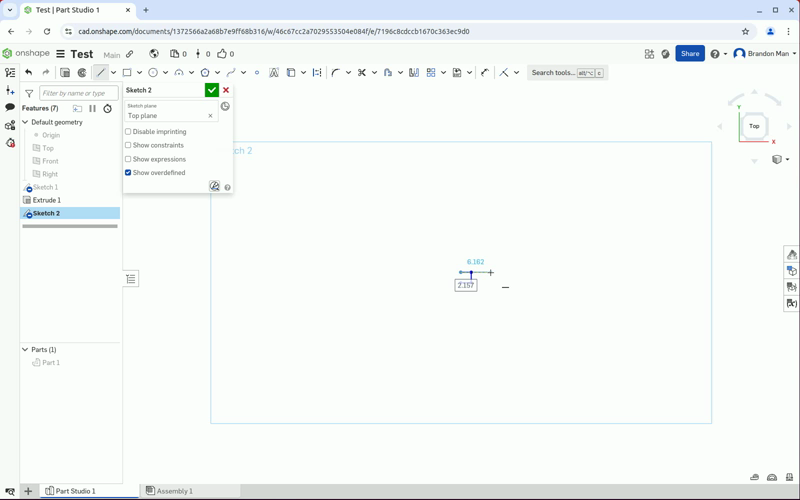
key_down(shift)
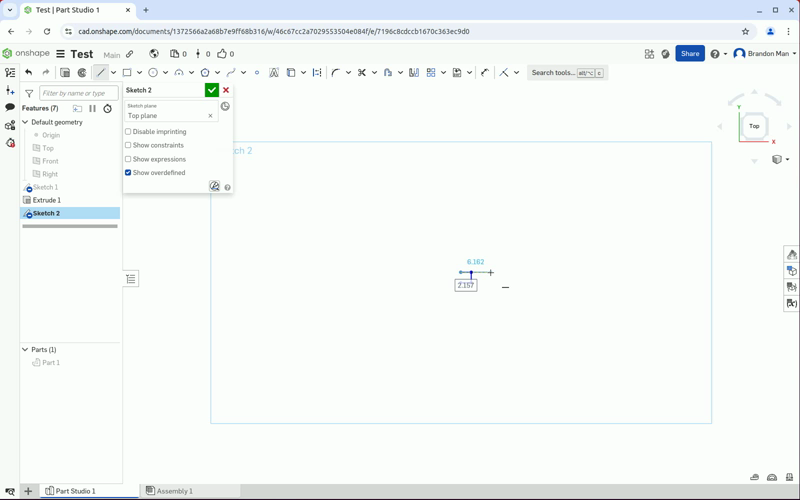
mouse_move(460, 282)
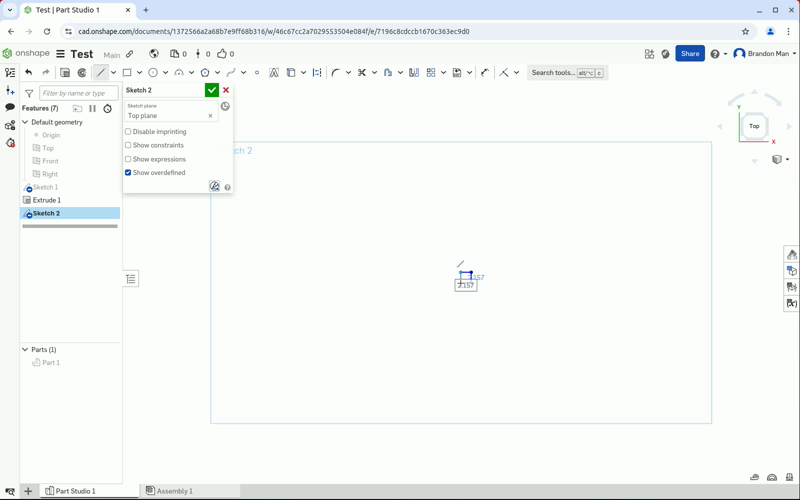
key_up(shift)
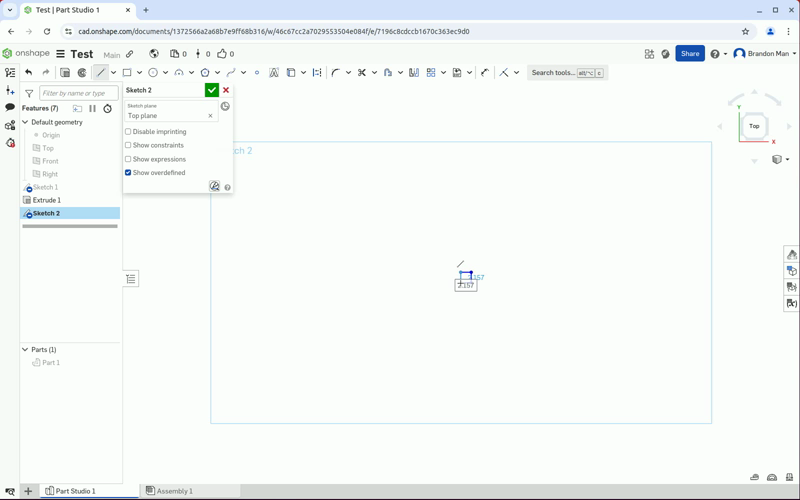
click(460, 282)
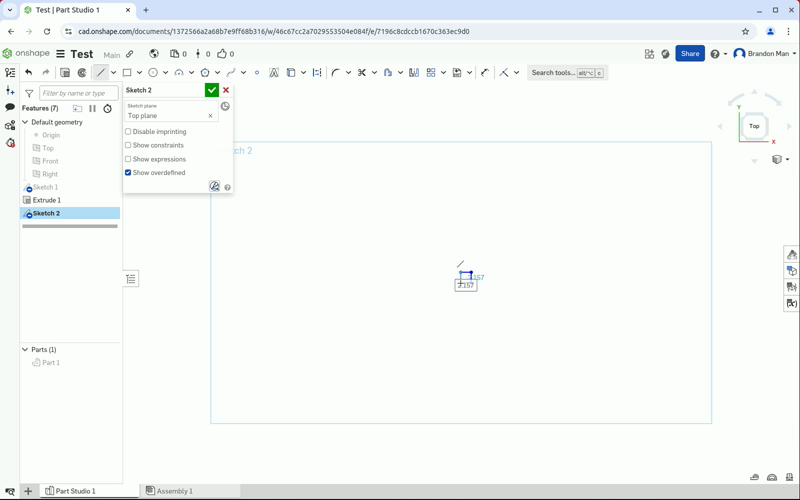
key(esc)
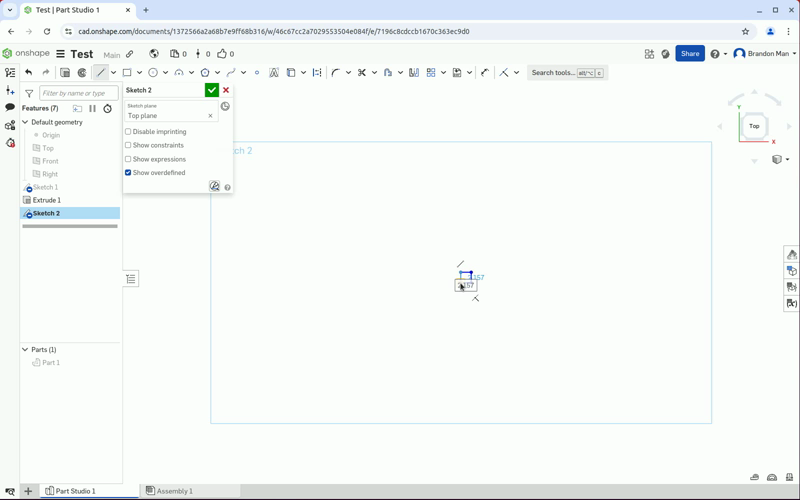
mouse_move(468, 272)
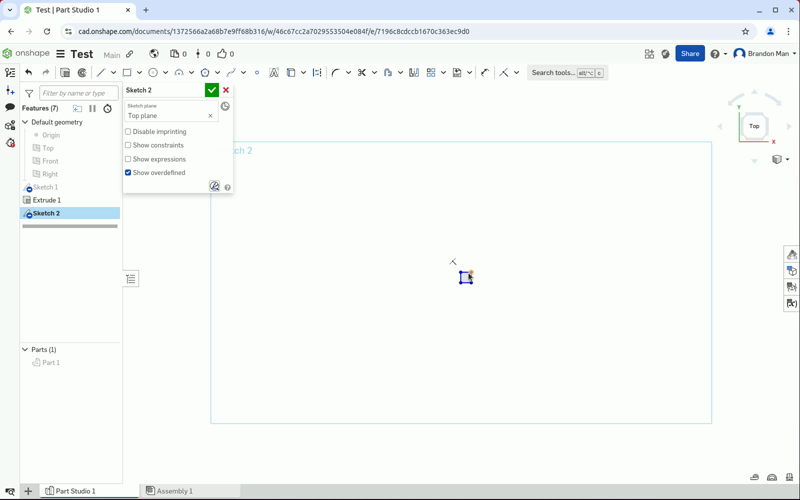
scroll(6)
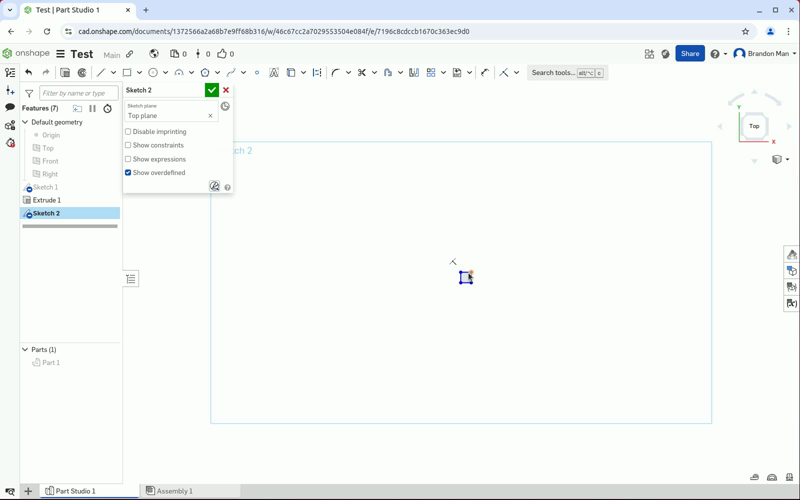
scroll(6)
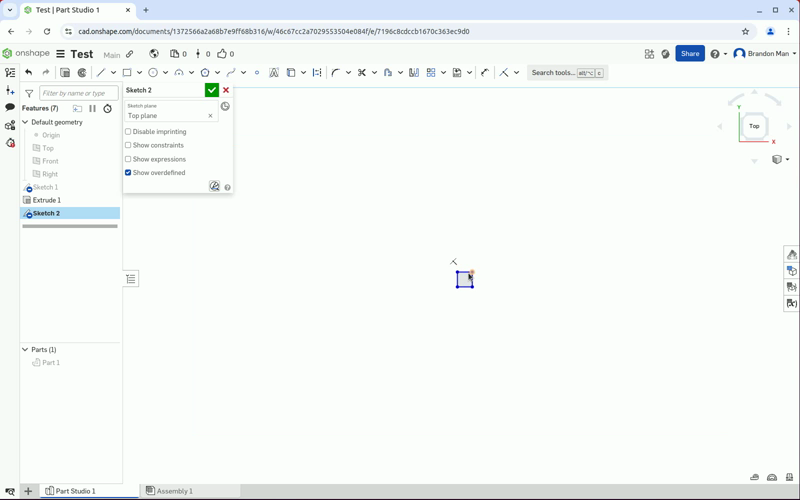
scroll(6)
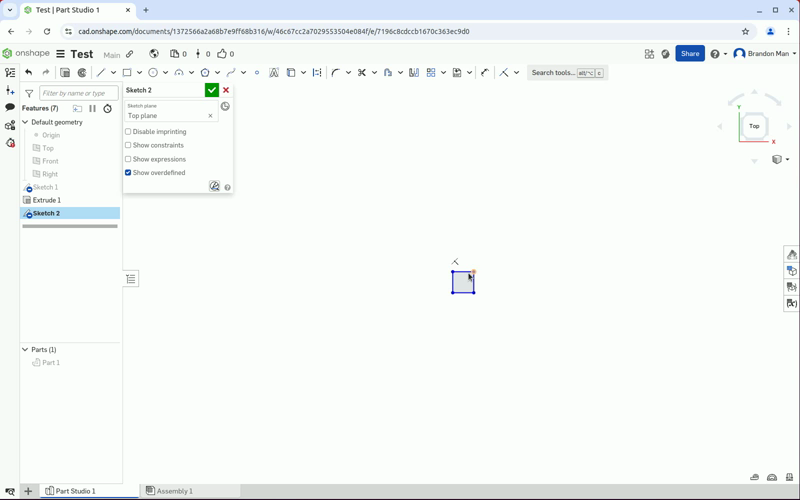
scroll(6)
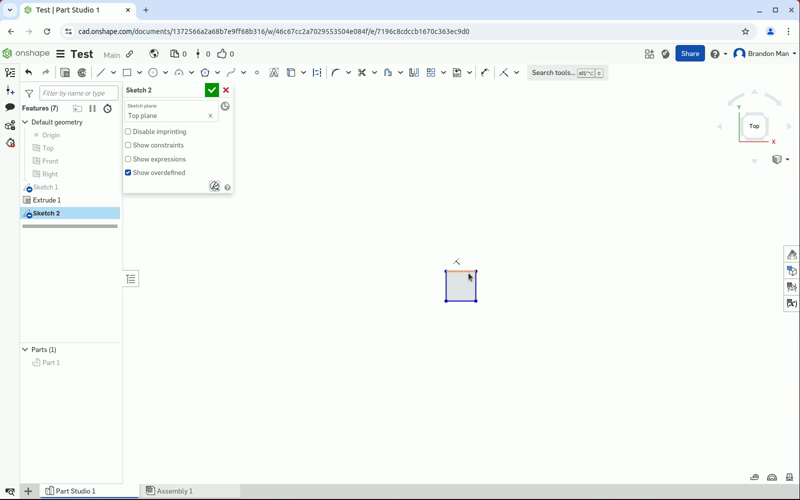
scroll(6)
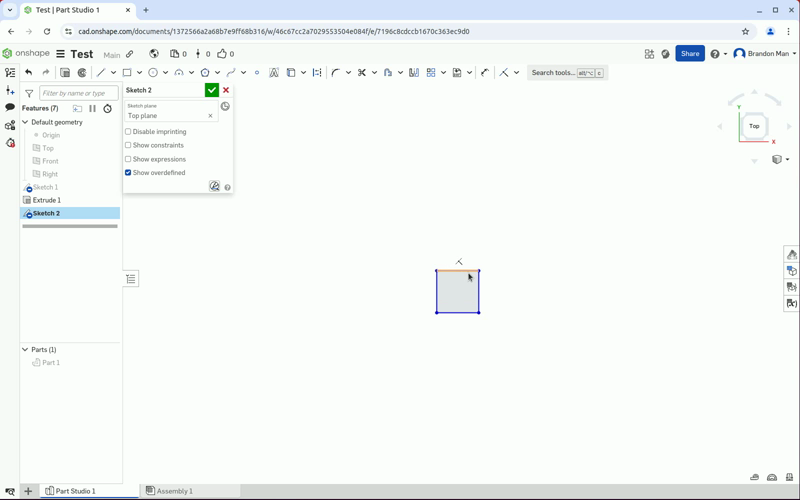
scroll(6)
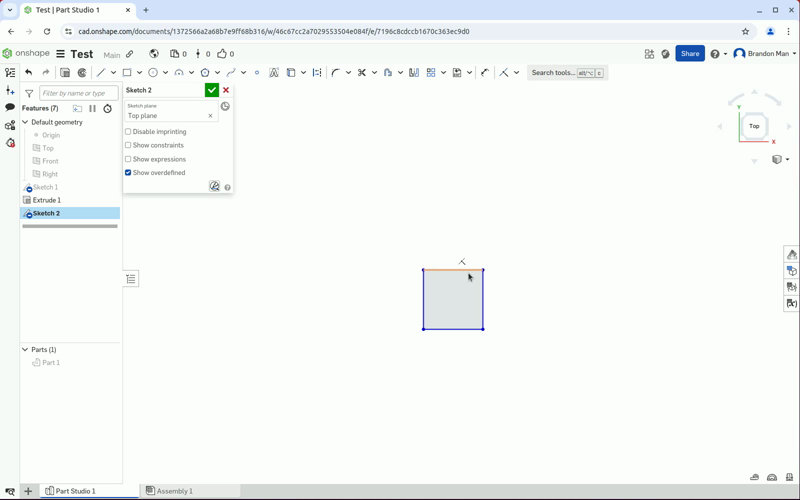
scroll(6)
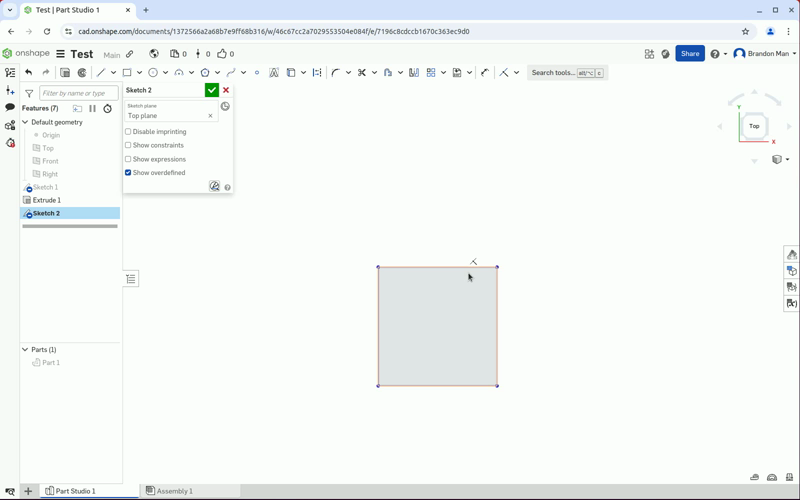
click(468, 272)
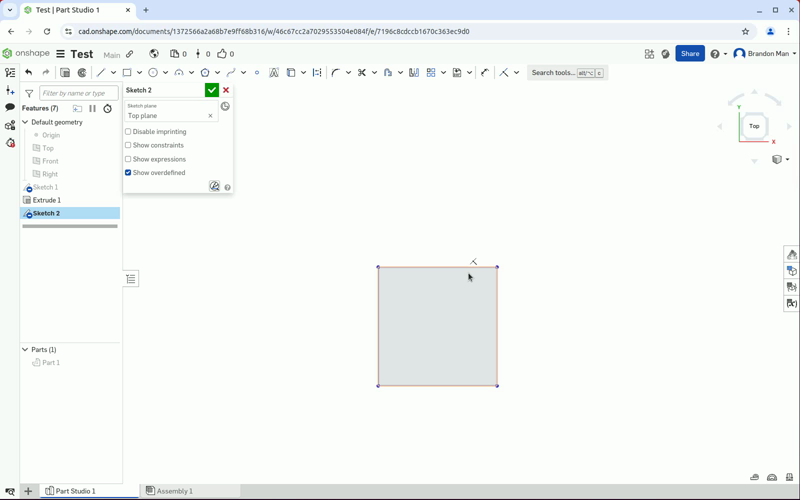
scroll(-6)
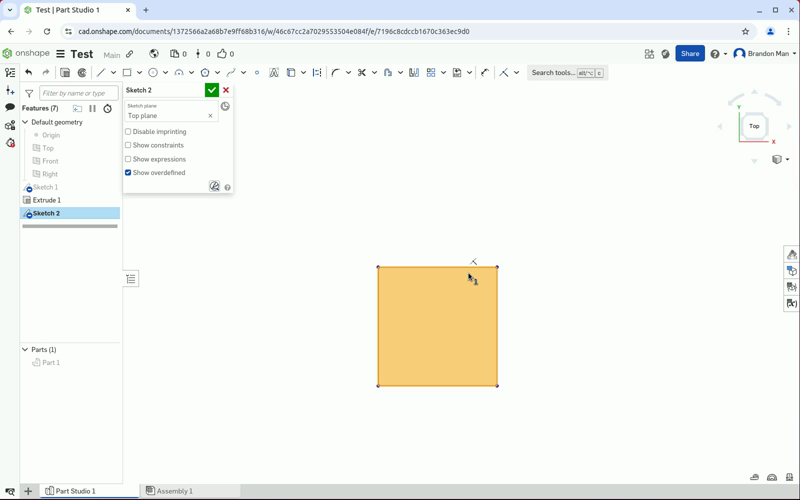
scroll(-6)
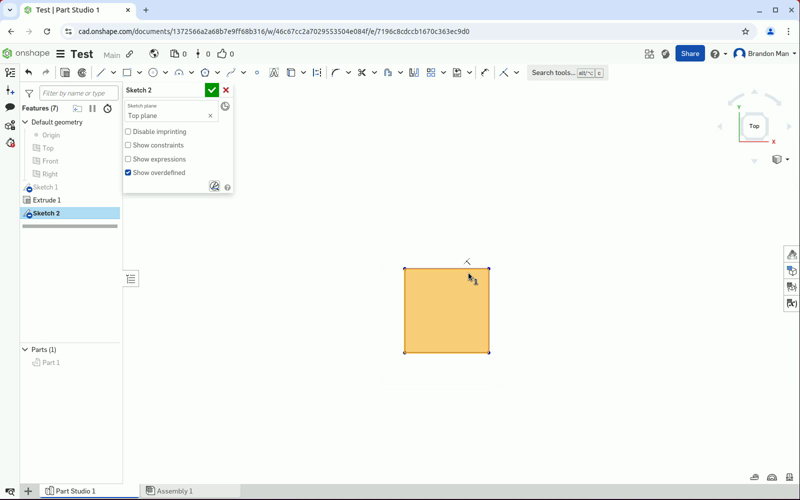
scroll(-6)
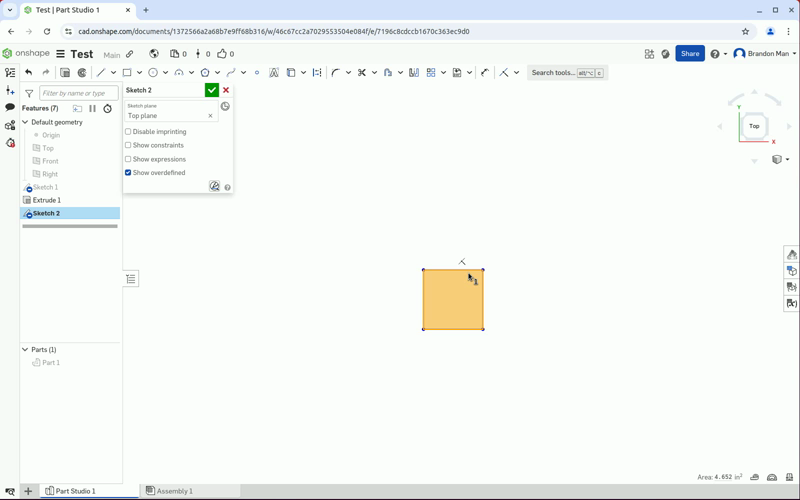
scroll(-6)
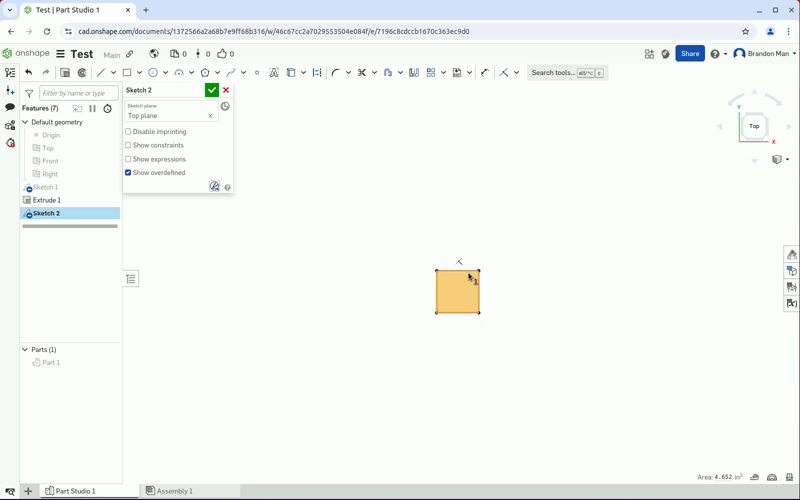
scroll(-6)
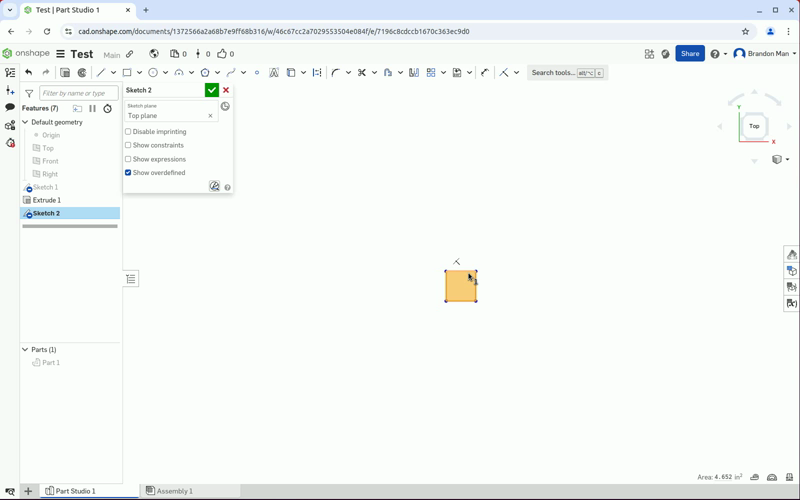
scroll(-6)
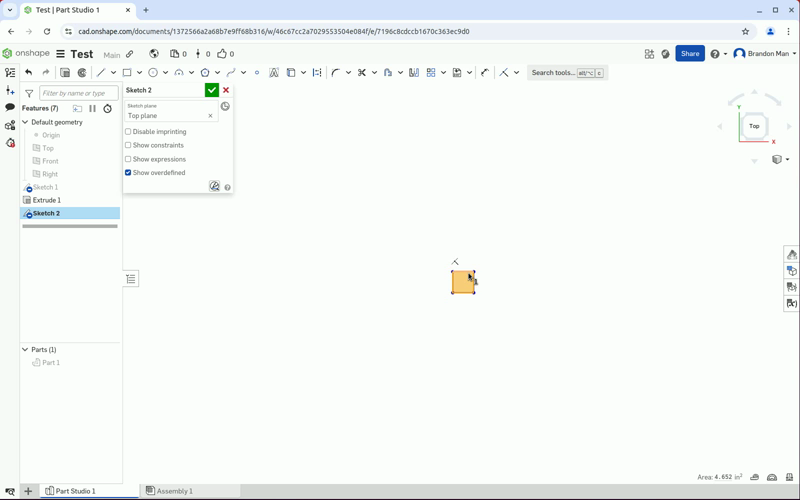
scroll(-6)
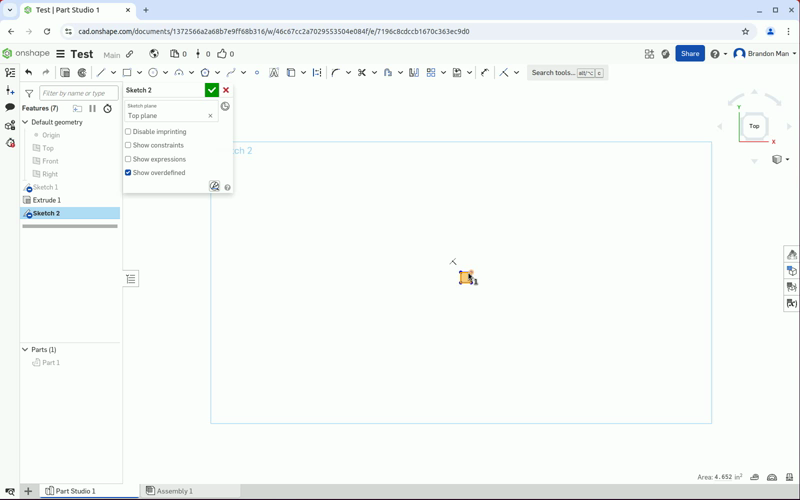
mouse_move(73, 352)
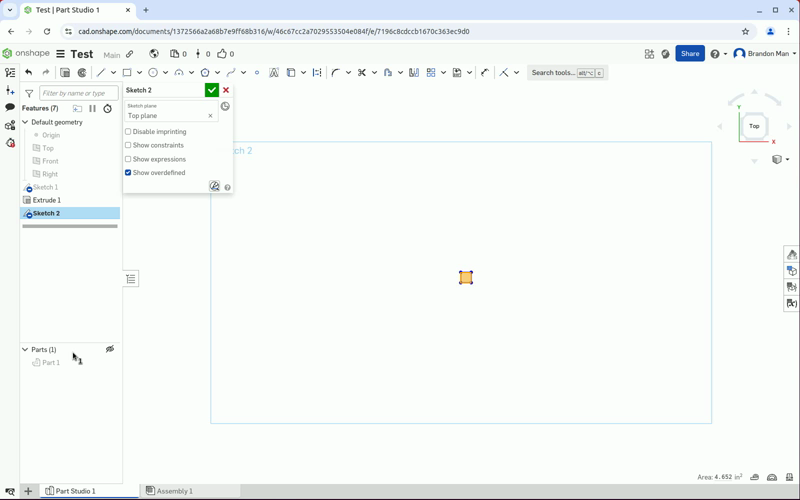
key(shift+y)
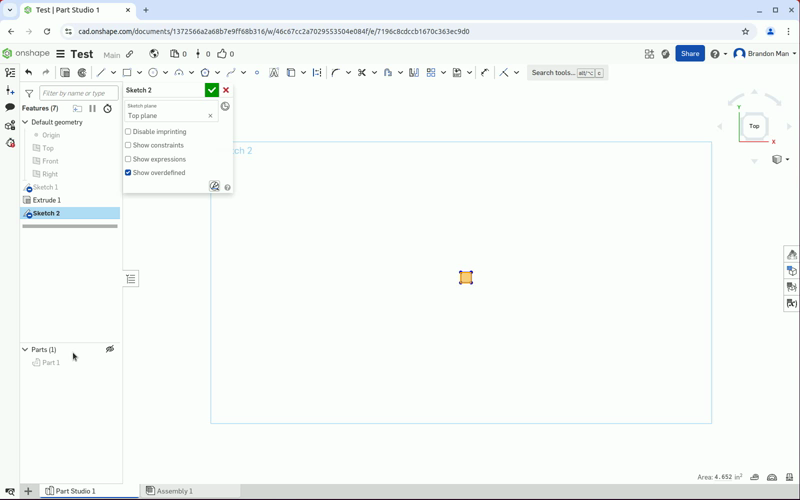
key(shift+e)
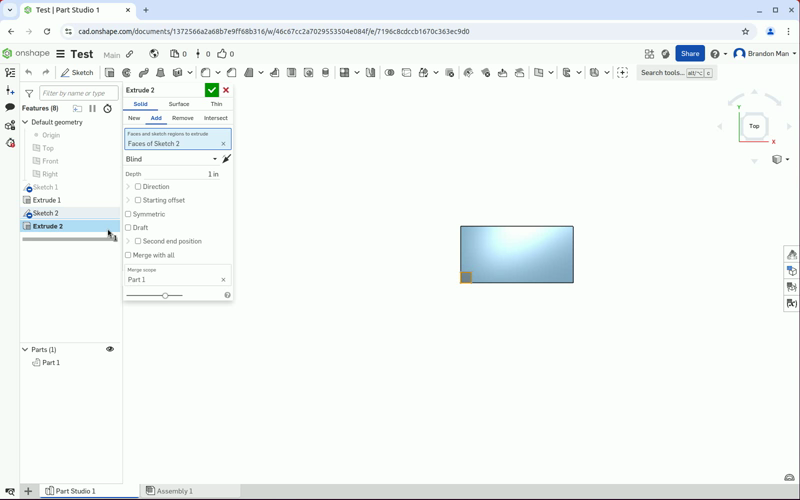
mouse_move(143, 106)
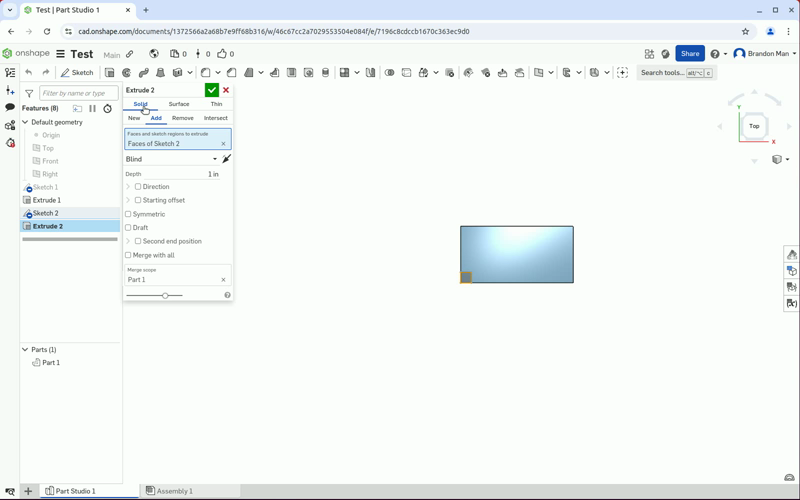
click(143, 106)
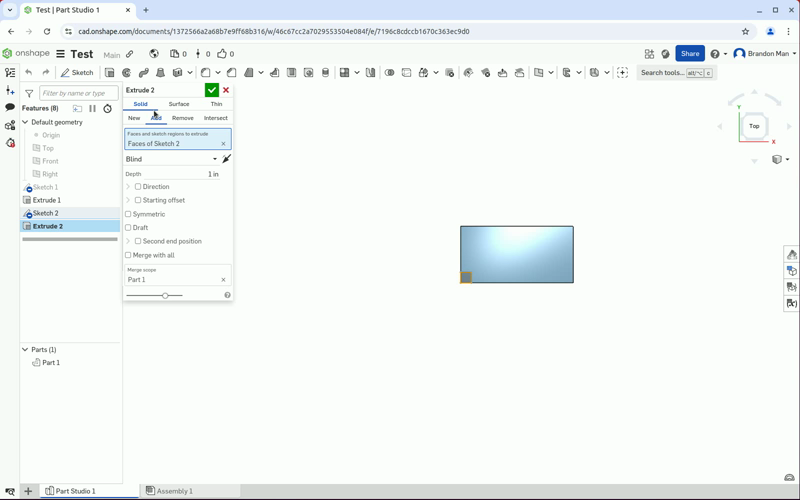
mouse_move(186, 120)
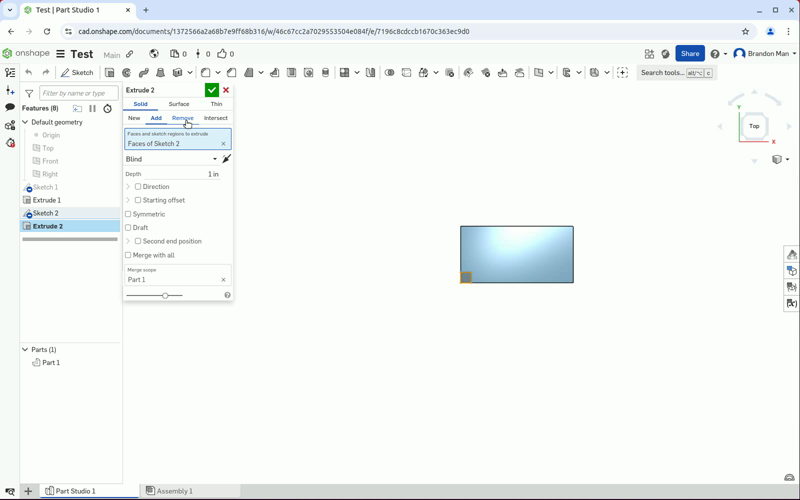
click(186, 120)
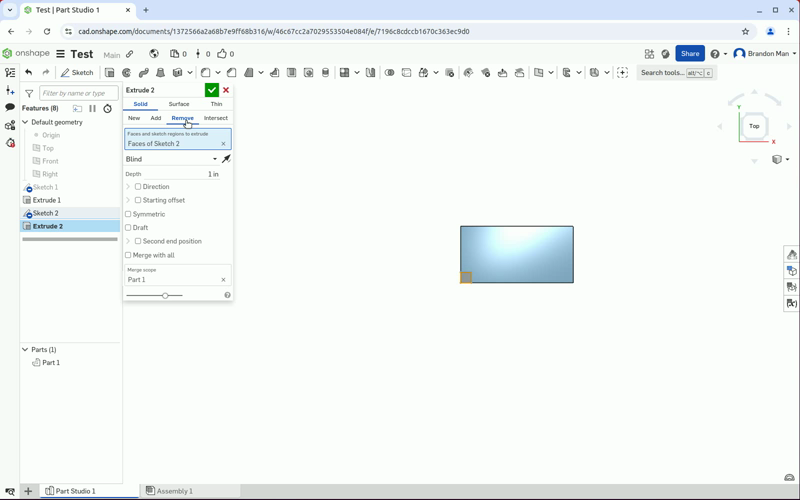
key(tab, 4)
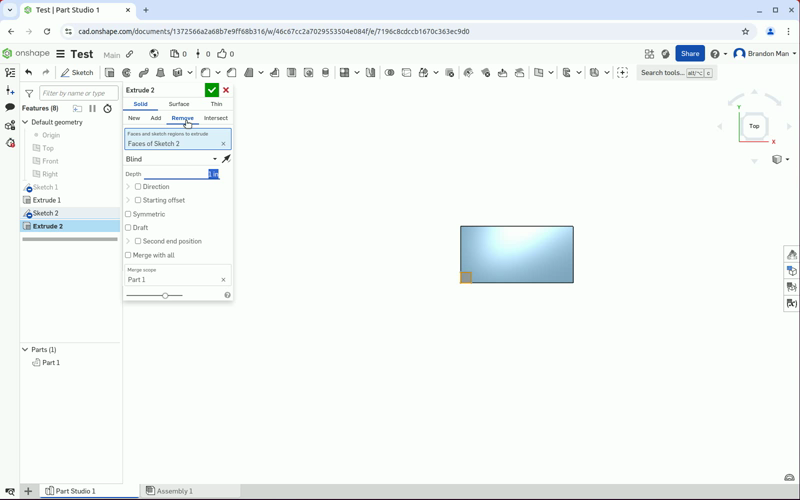
text(0.481)
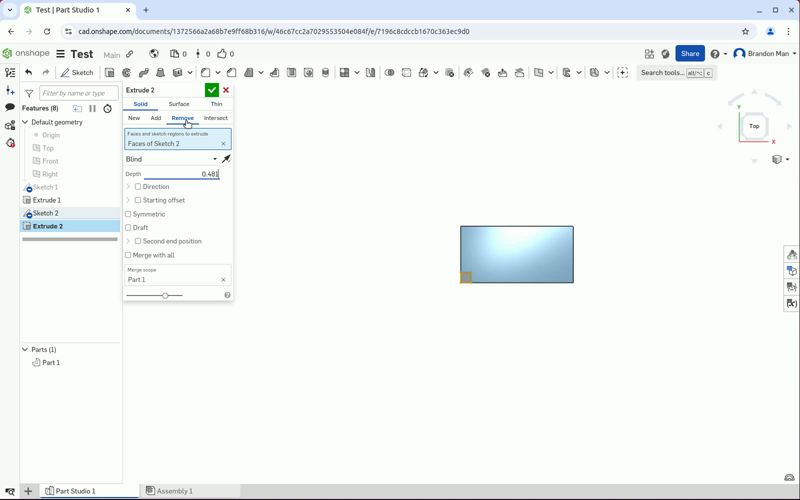
key(tab, 6)
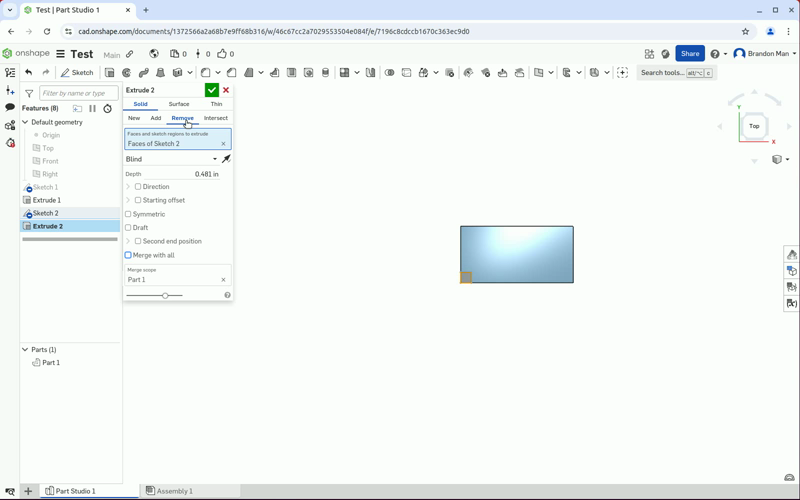
key(space)
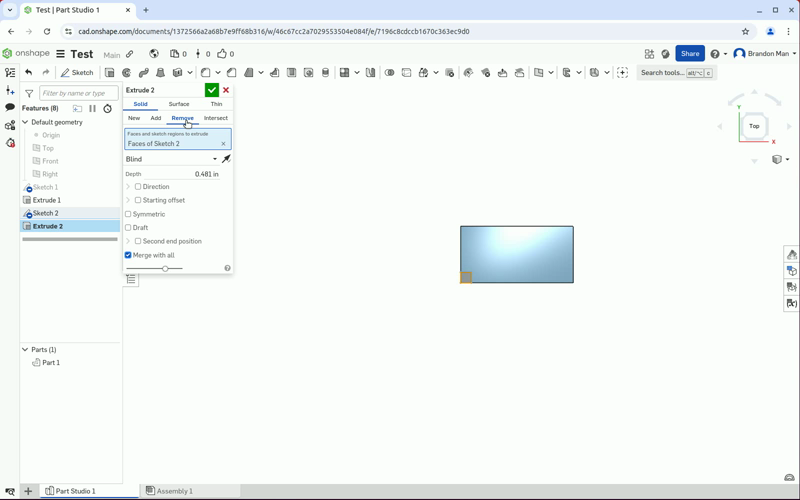
key(enter)
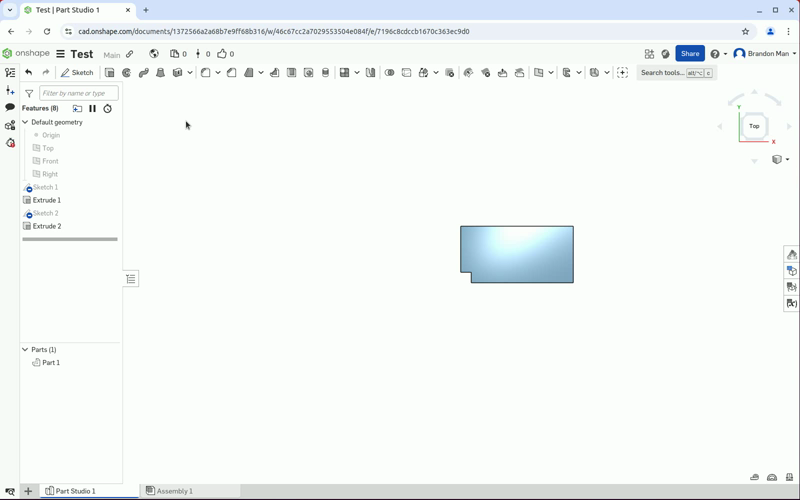
key(shift+h)
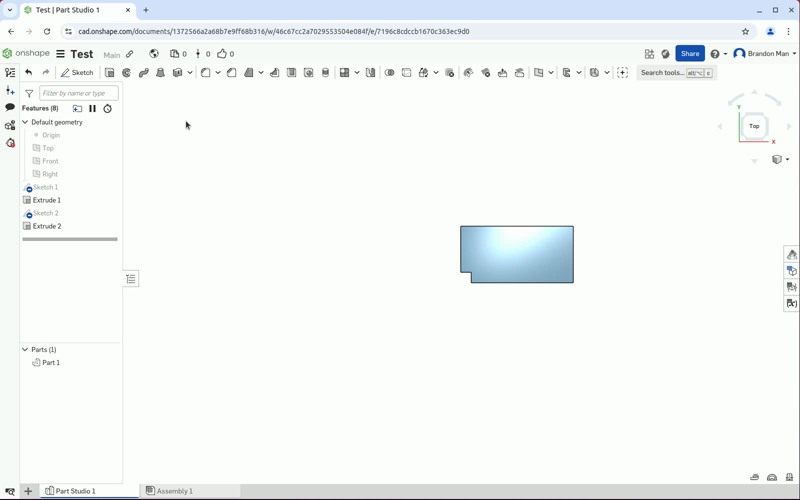
key(shift+h)
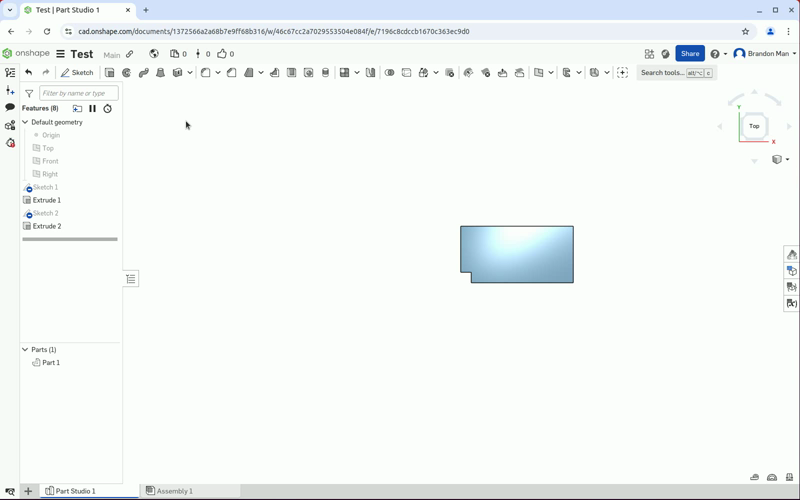
mouse_move(73, 189)
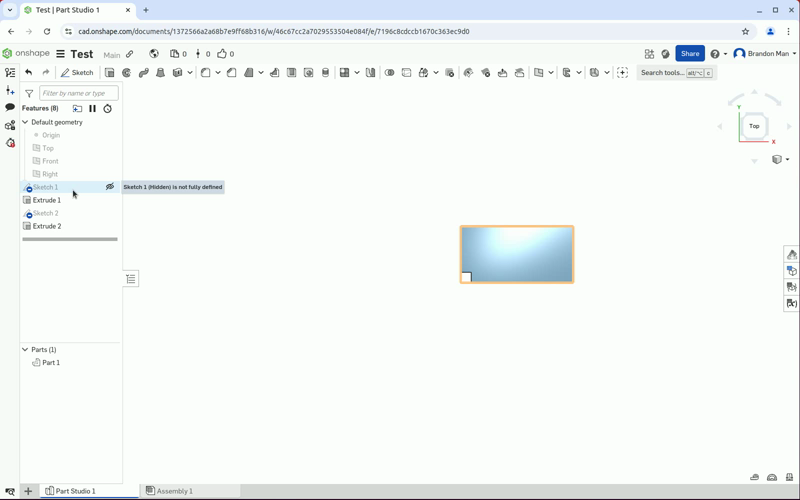
click(73, 189)
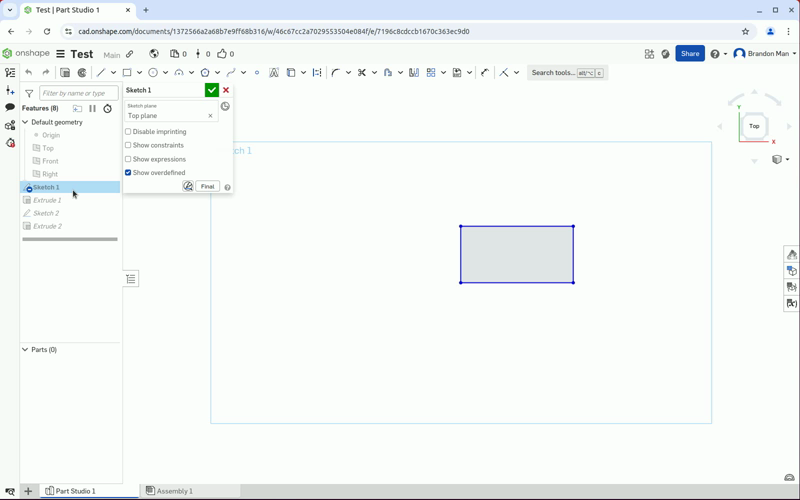
mouse_move(229, 92)
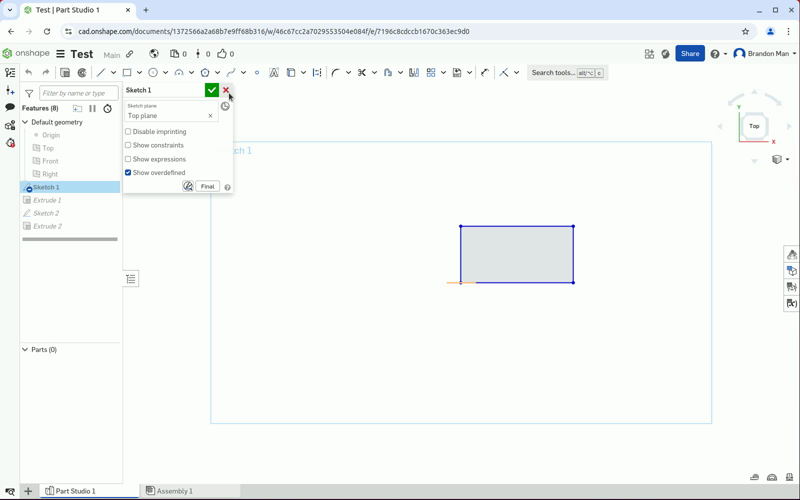
click(229, 92)
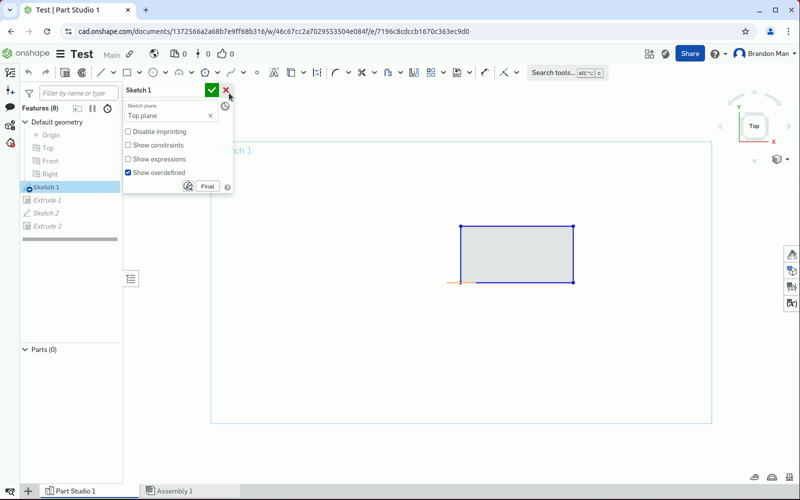
key(shift+s)
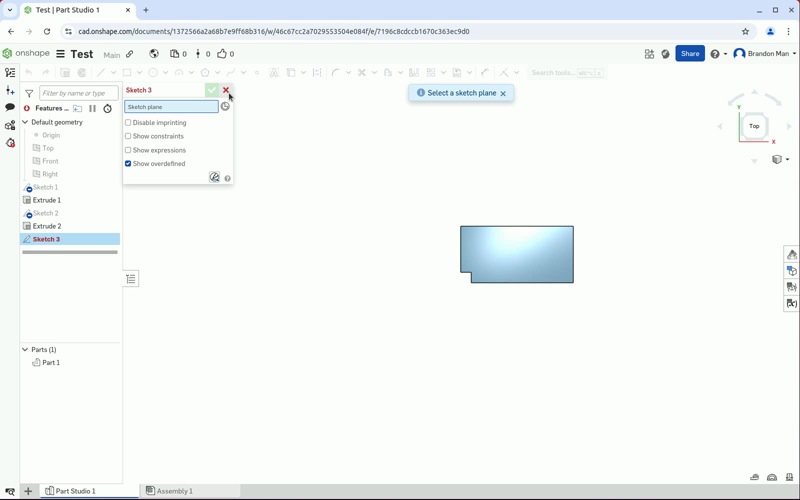
mouse_move(73, 150)
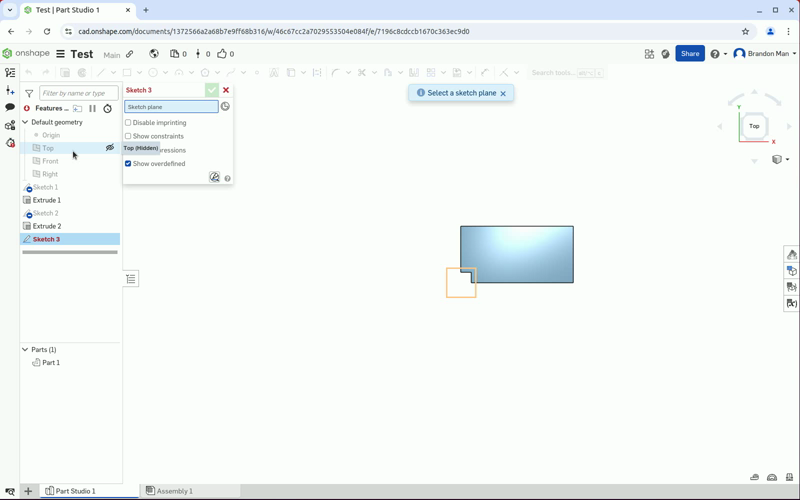
click(73, 150)
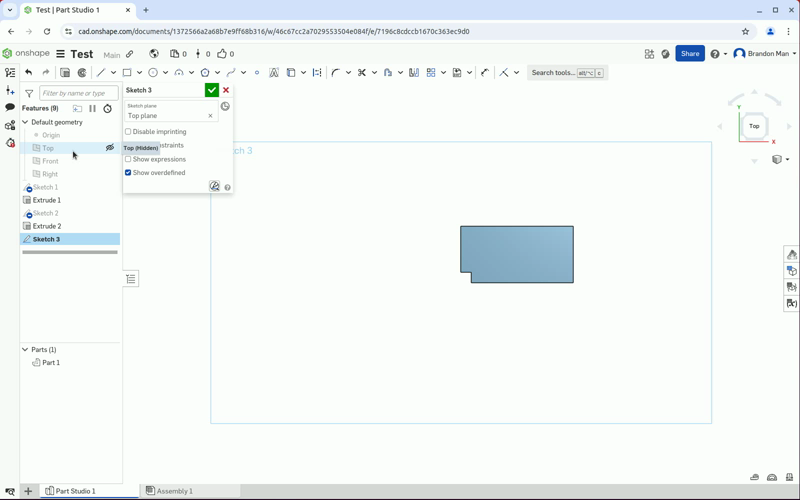
mouse_move(73, 352)
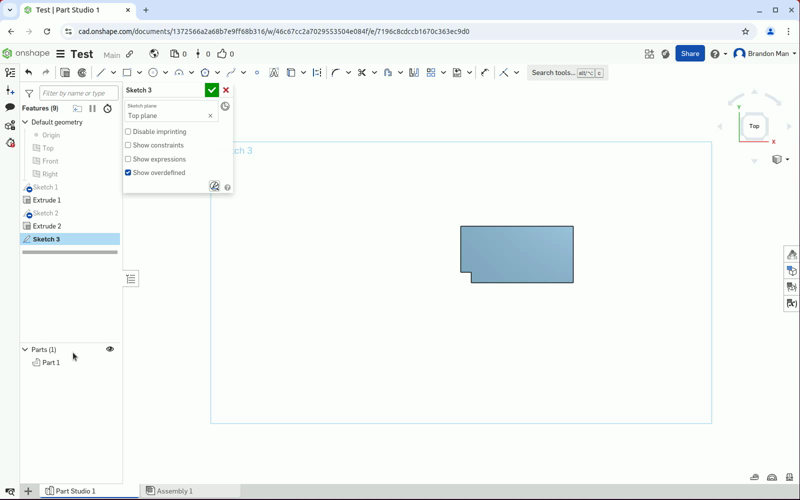
key(y)
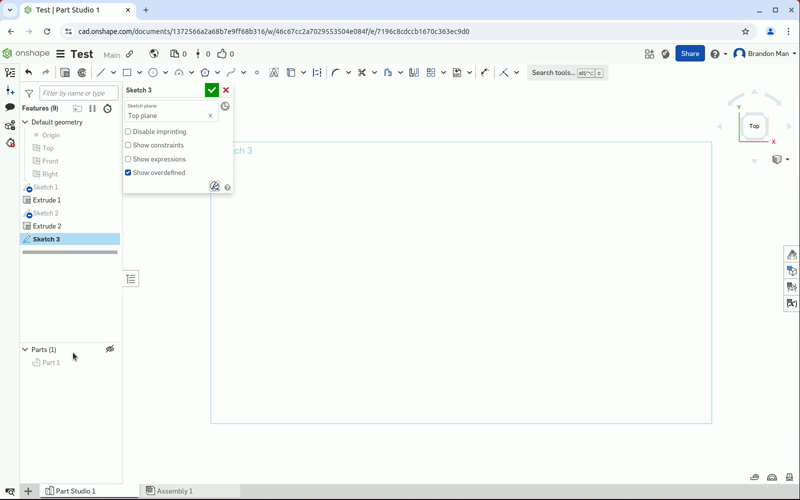
key(l)
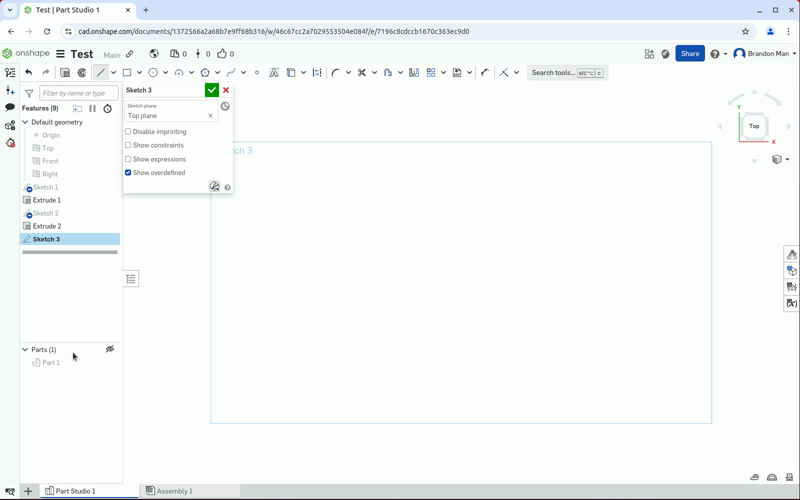
key_down(shift)
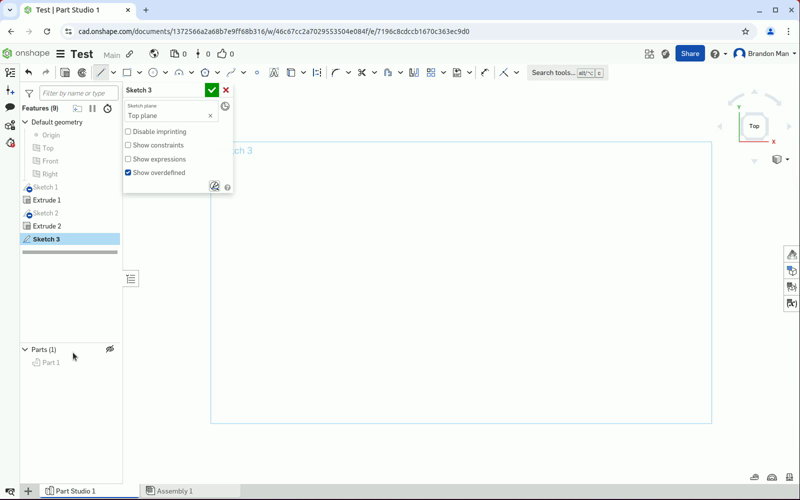
mouse_move(460, 236)
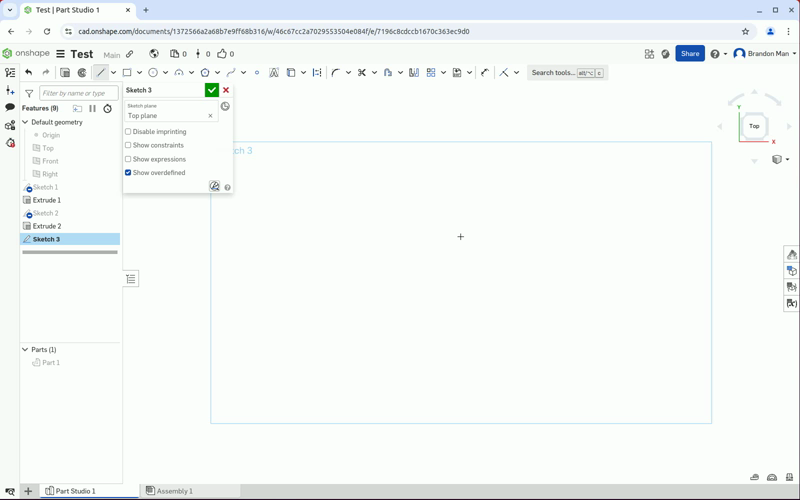
click(460, 236)
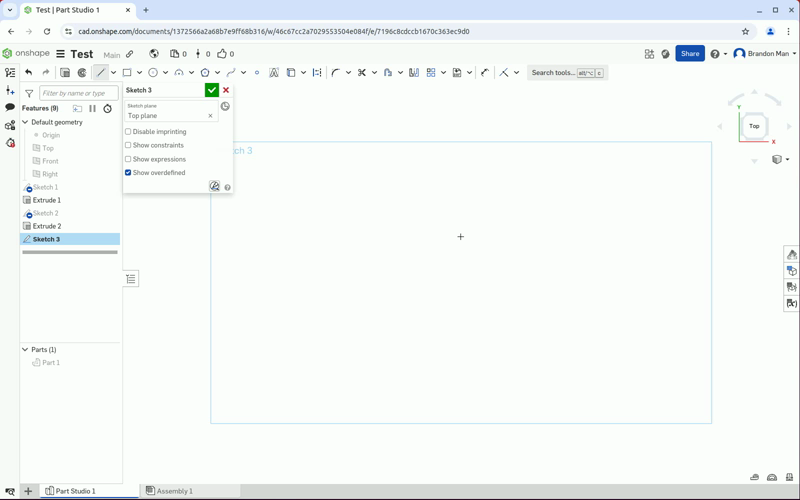
key_up(shift)
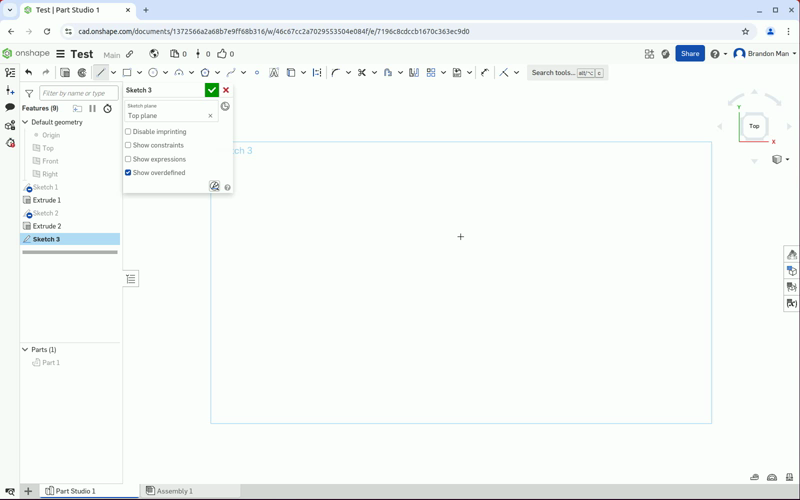
key_down(shift)
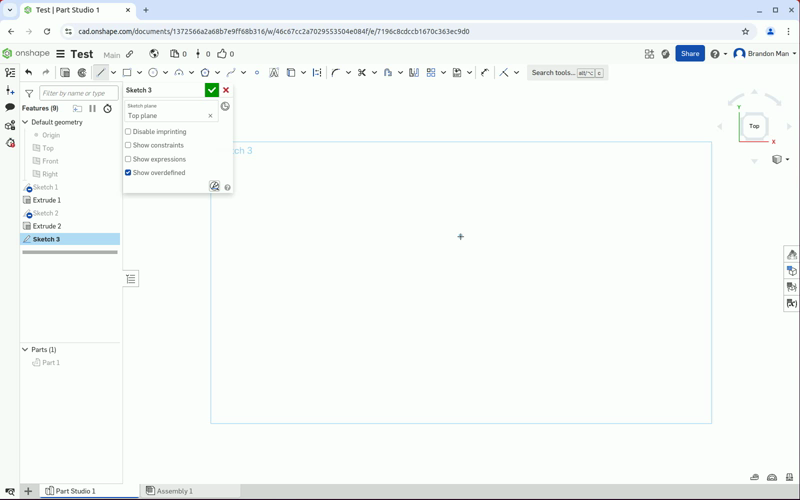
mouse_move(490, 236)
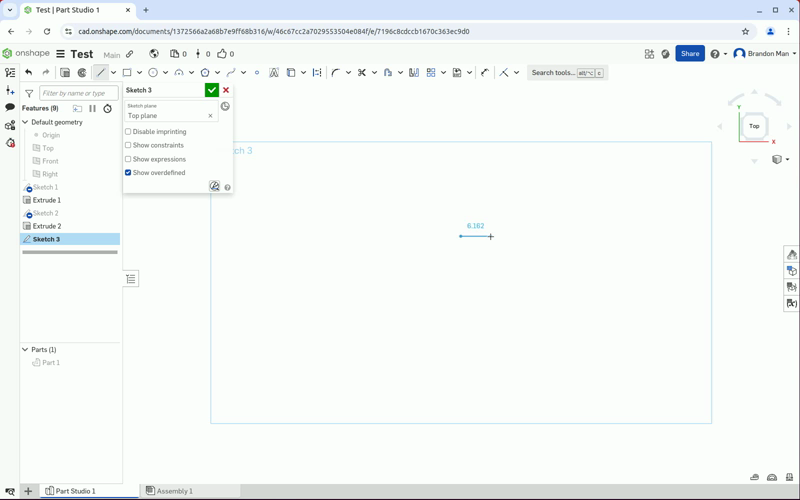
mouse_move(471, 236)
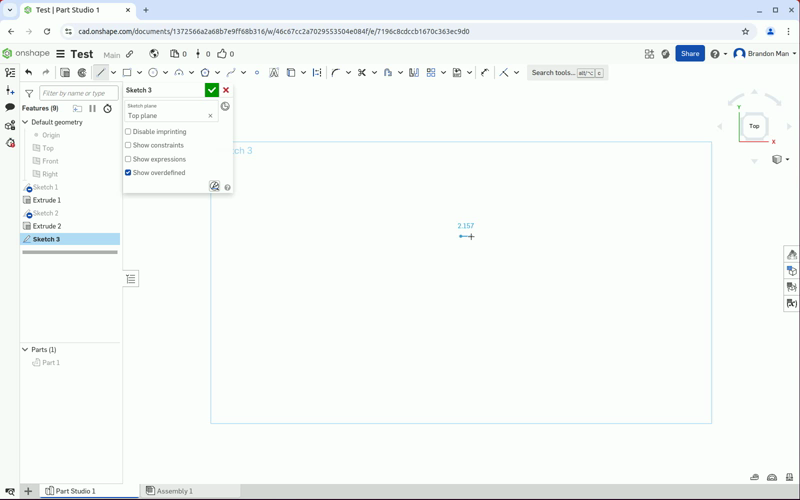
click(471, 236)
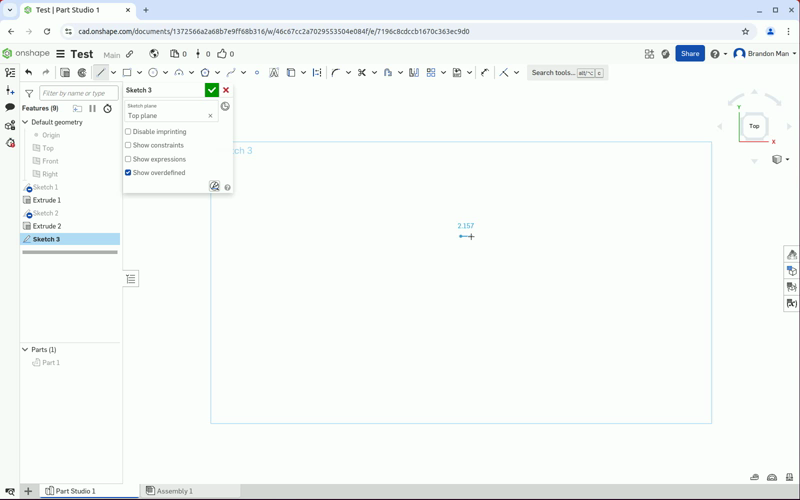
key_up(shift)
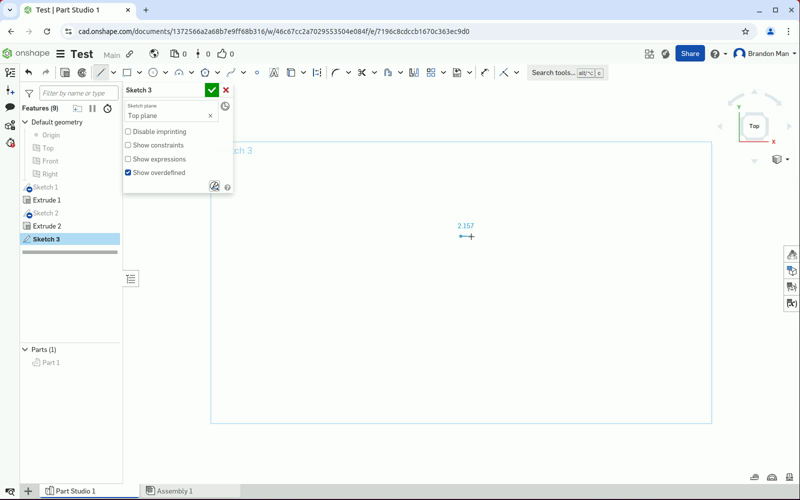
key_down(shift)
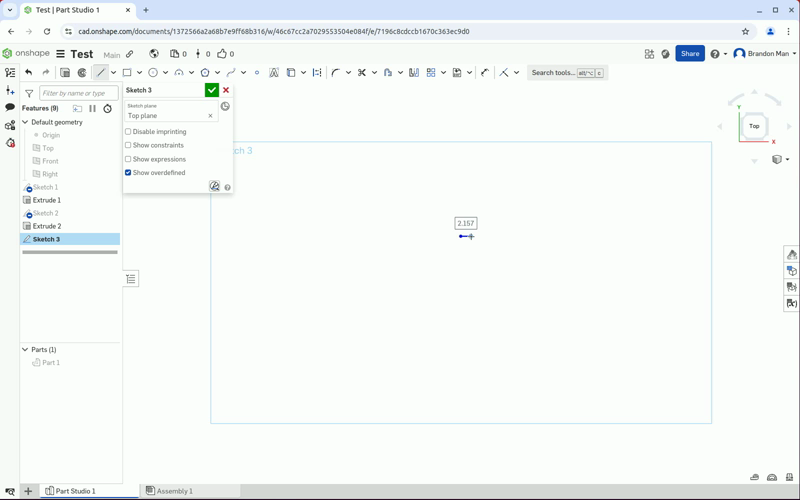
mouse_move(501, 236)
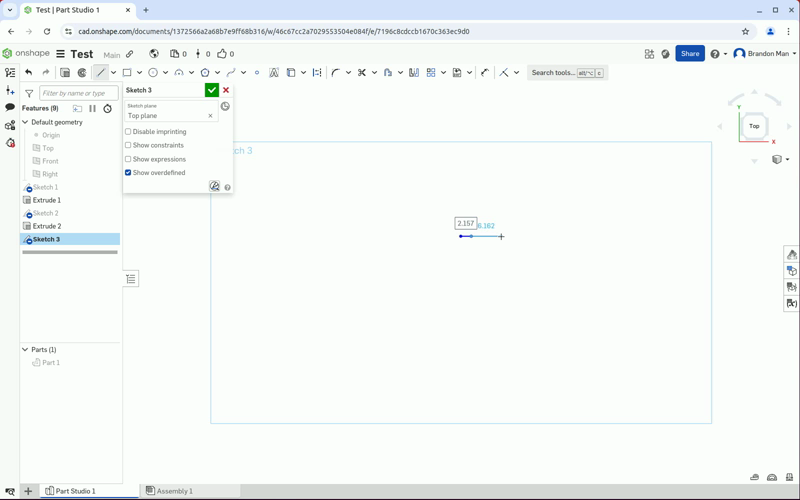
mouse_move(471, 225)
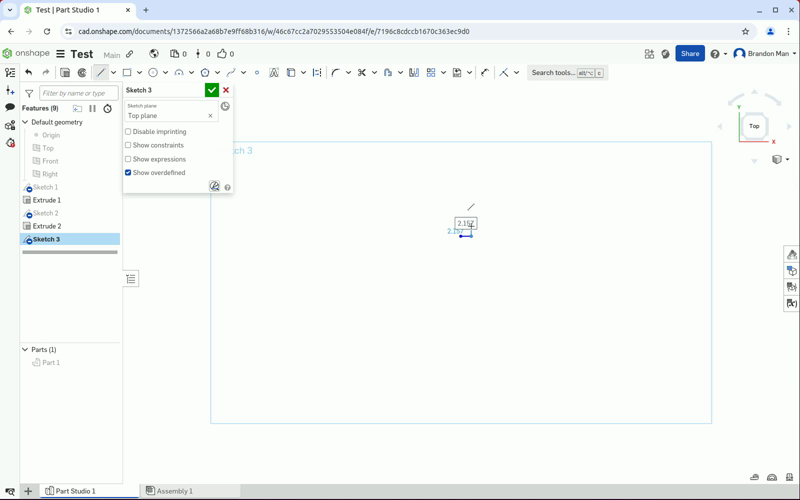
click(471, 225)
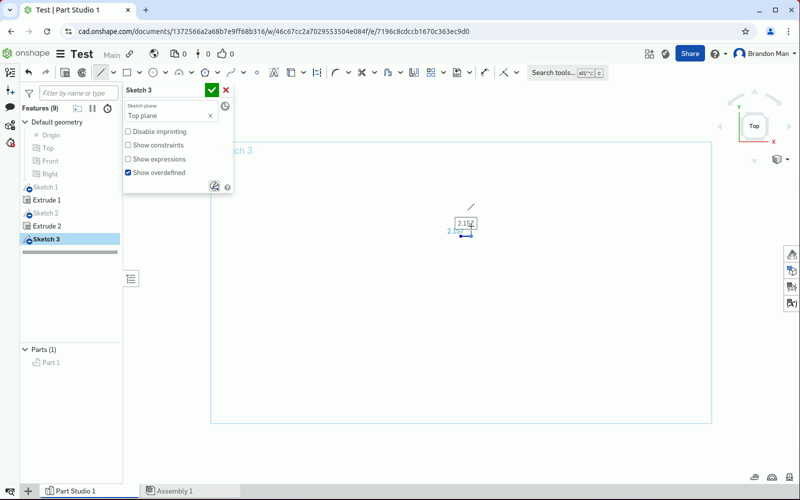
key_up(shift)
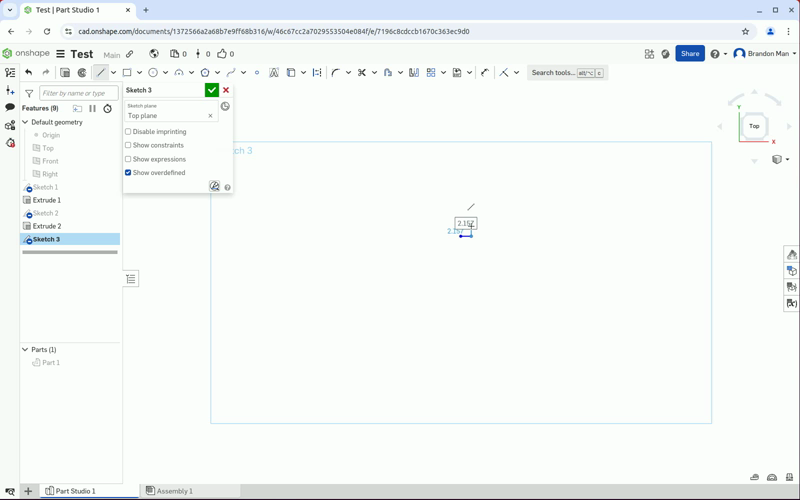
key_down(shift)
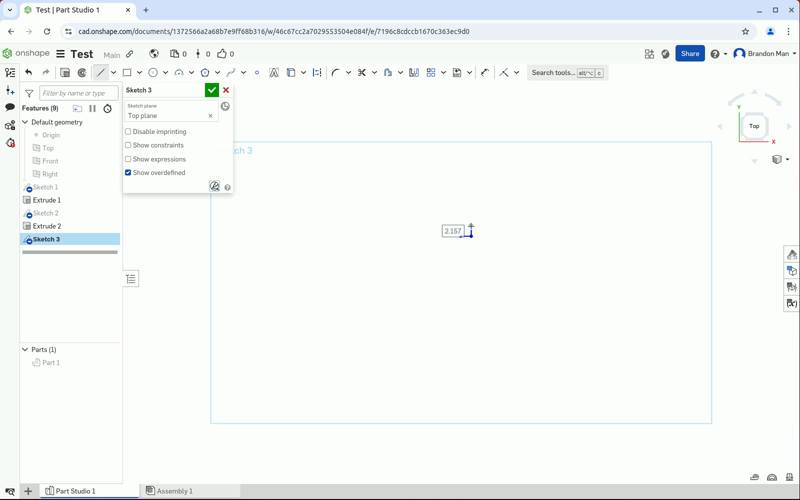
mouse_move(501, 225)
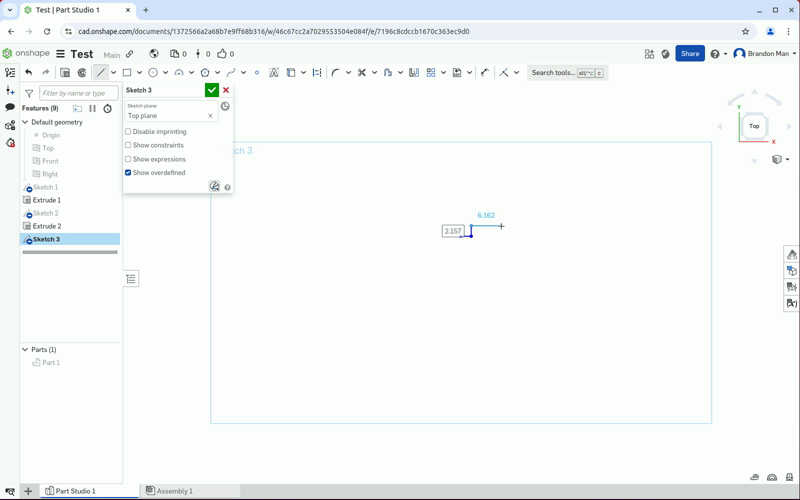
mouse_move(460, 225)
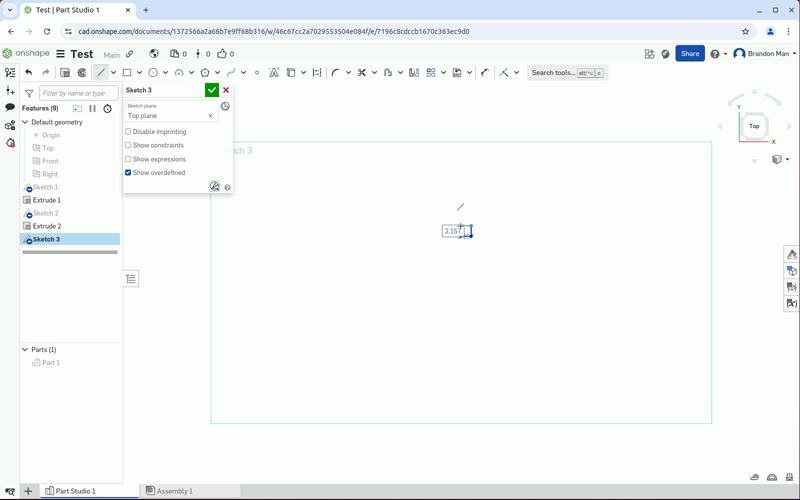
click(460, 225)
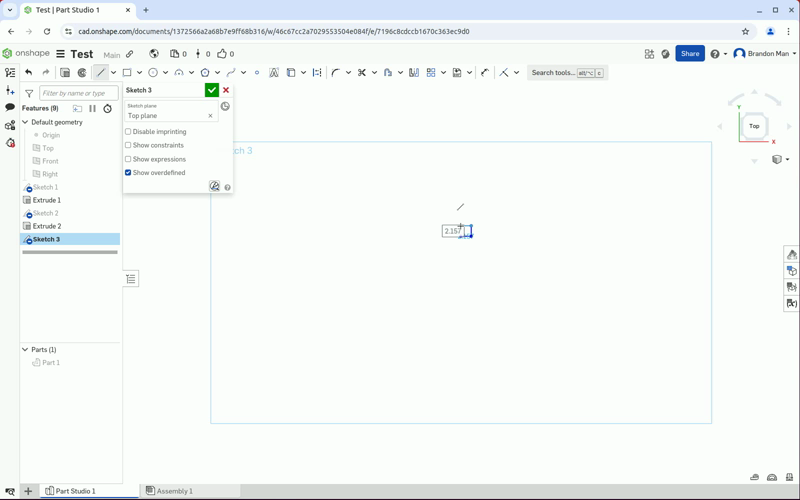
key_up(shift)
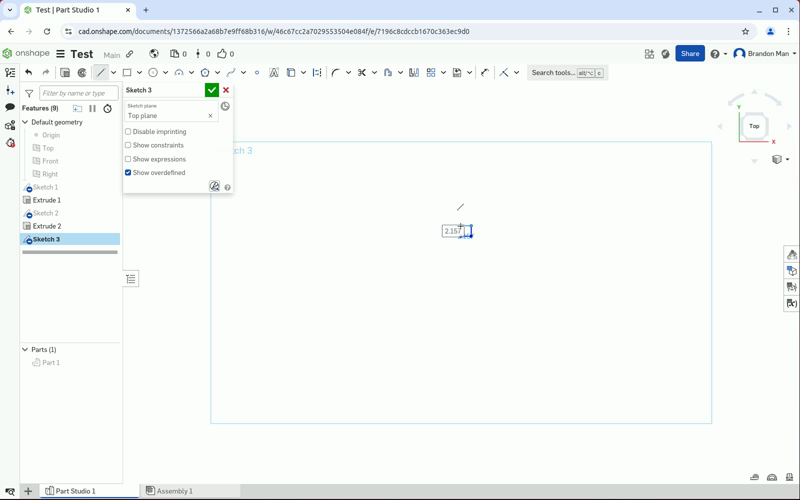
mouse_move(490, 225)
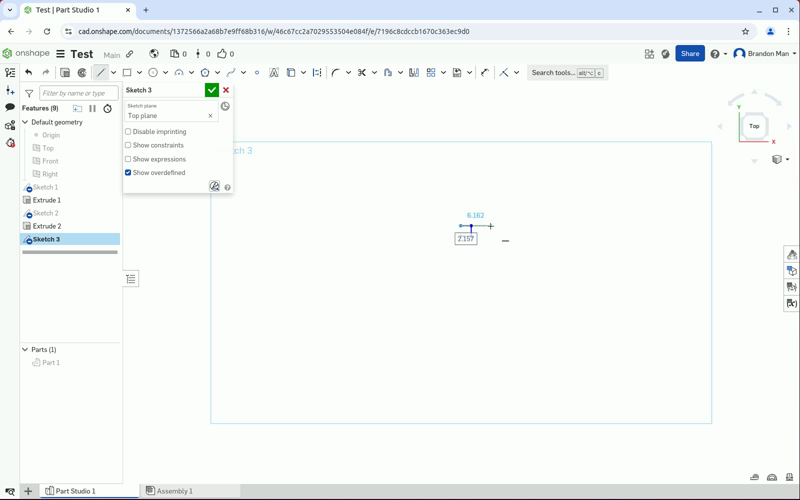
key_down(shift)
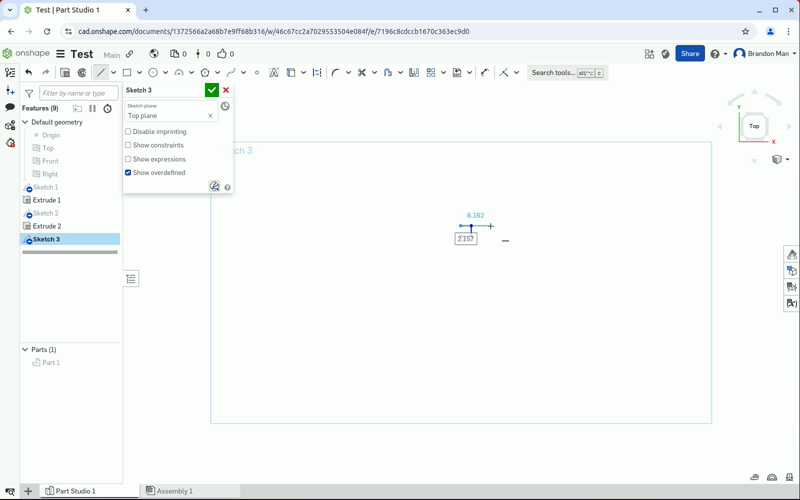
mouse_move(460, 236)
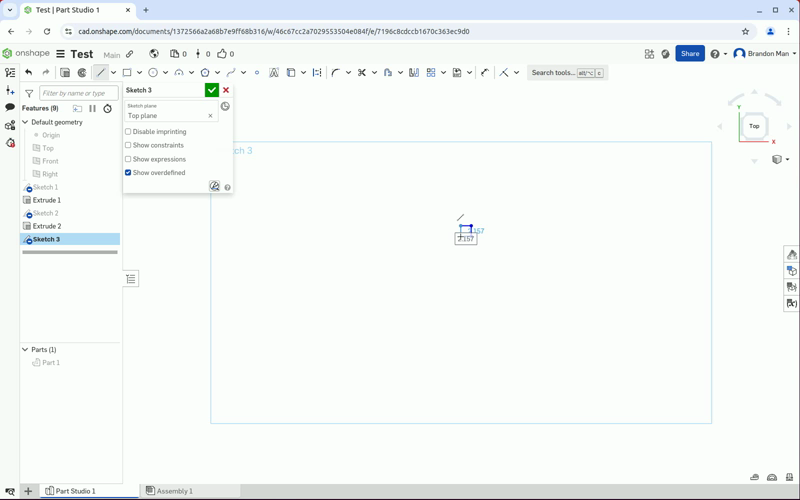
key_up(shift)
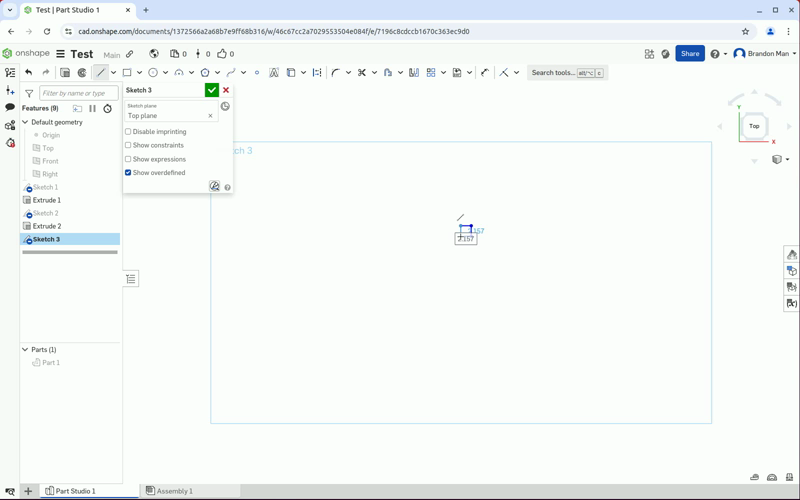
click(460, 236)
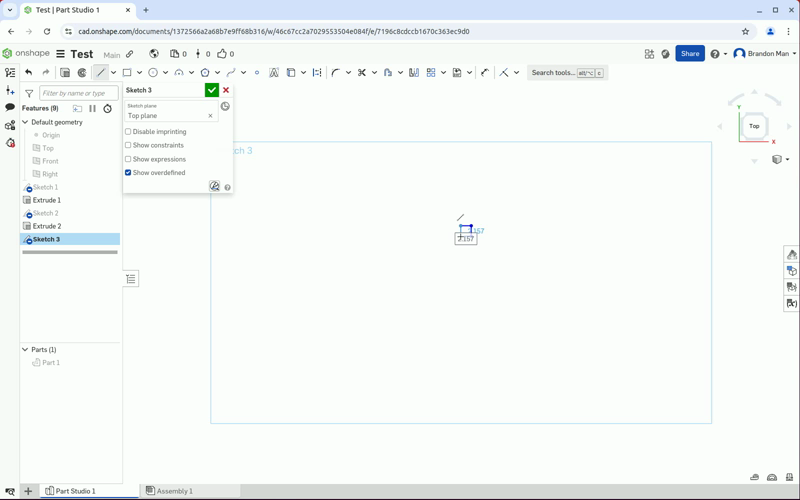
key(esc)
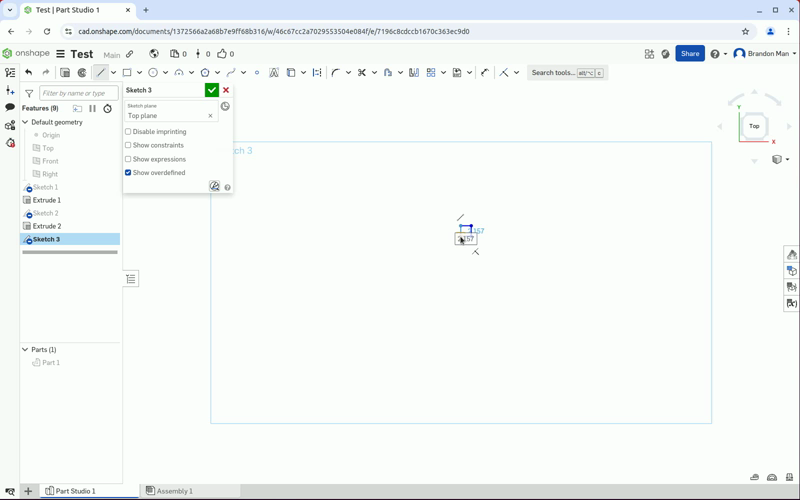
mouse_move(463, 233)
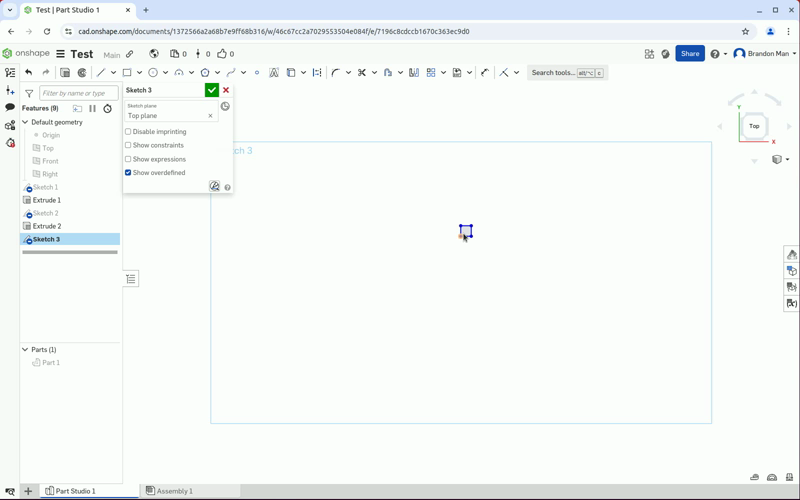
scroll(6)
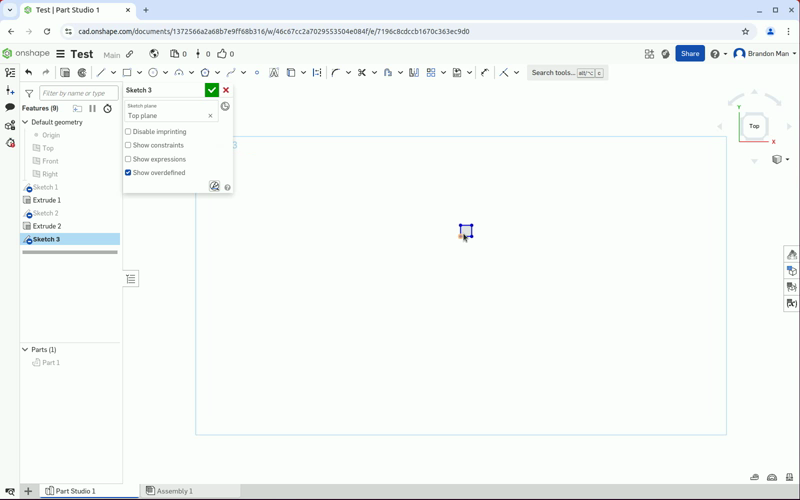
scroll(6)
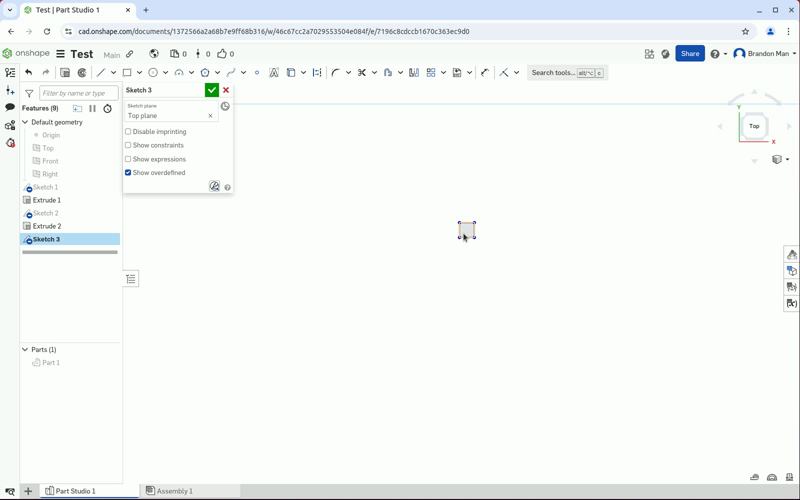
scroll(6)
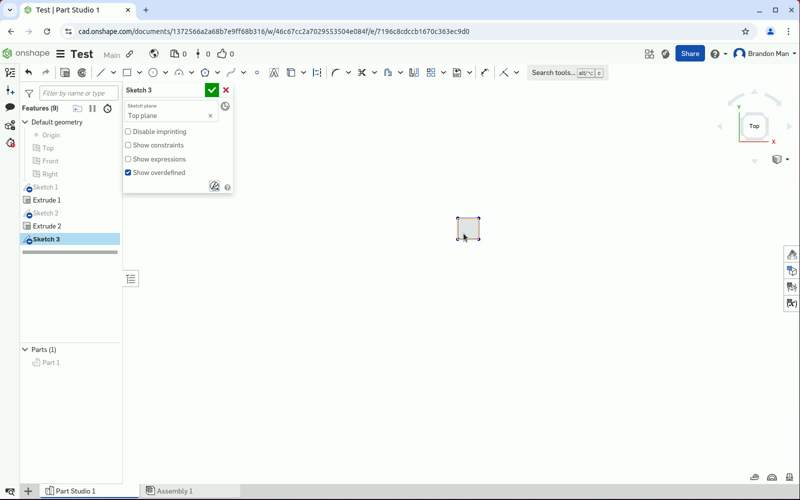
scroll(6)
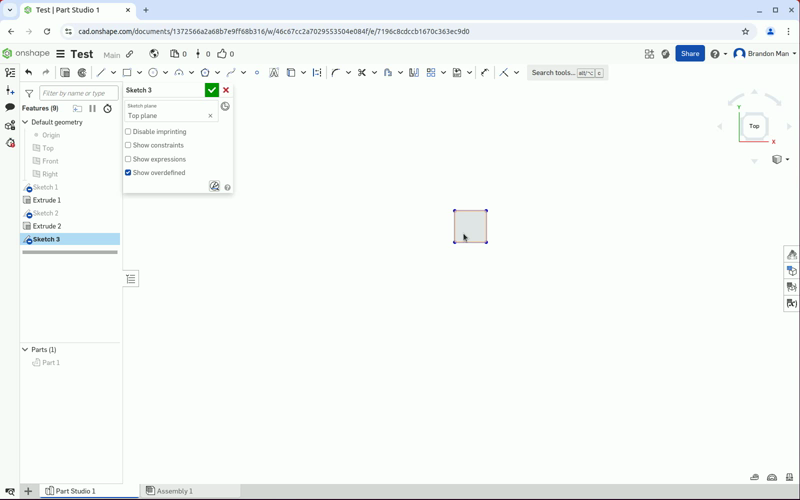
scroll(6)
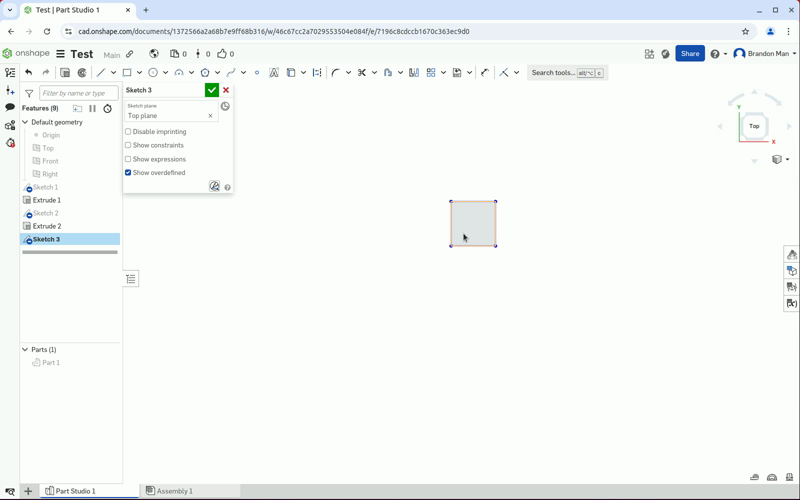
scroll(6)
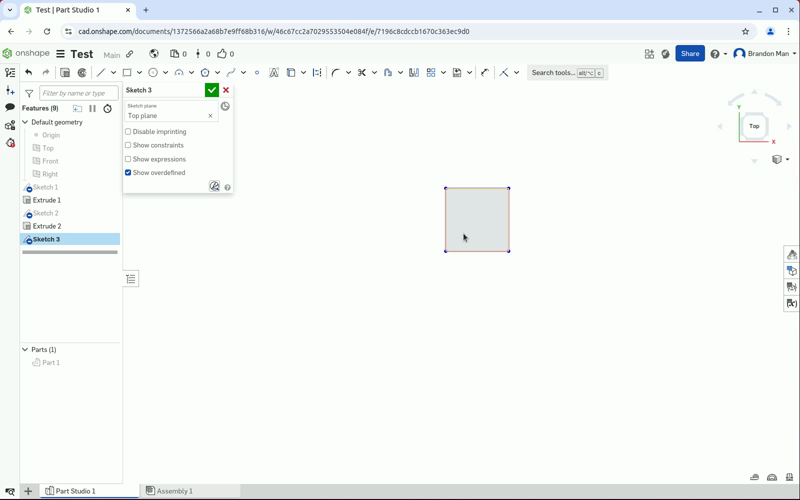
scroll(6)
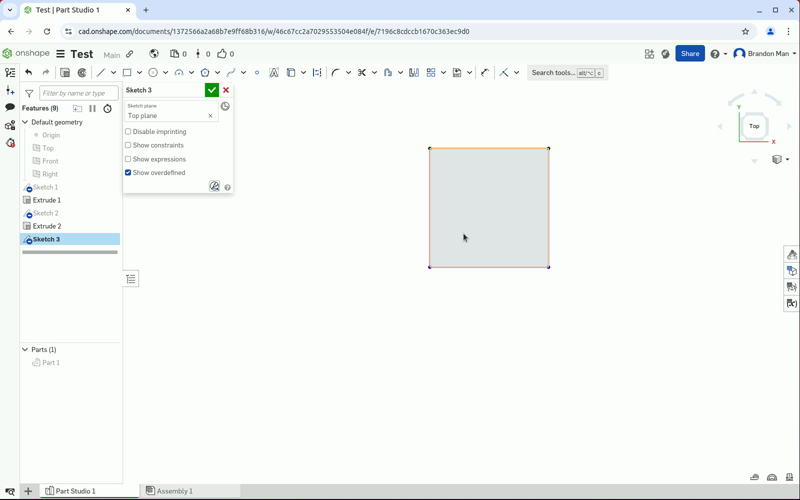
click(463, 233)
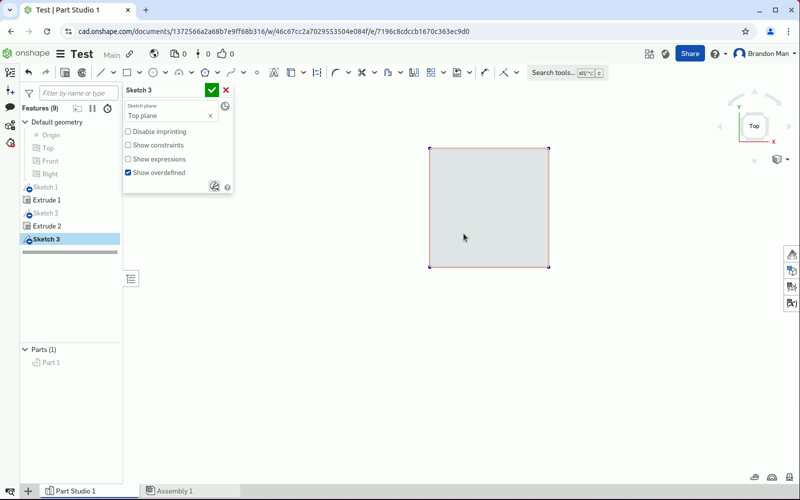
scroll(-6)
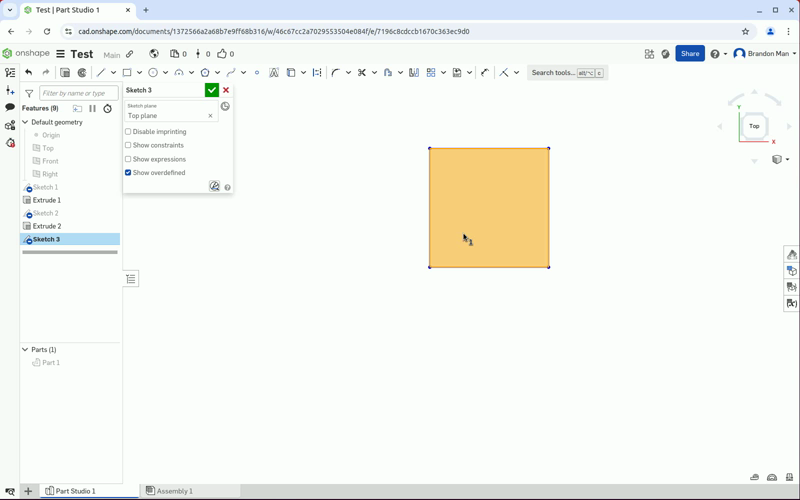
scroll(-6)
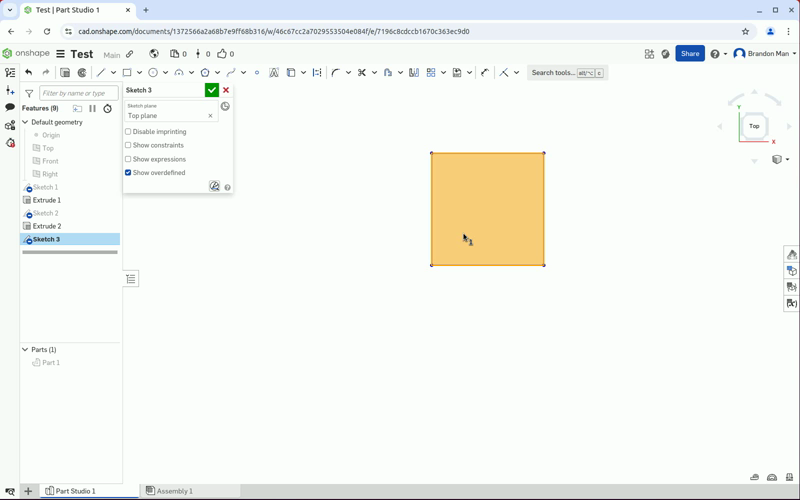
scroll(-6)
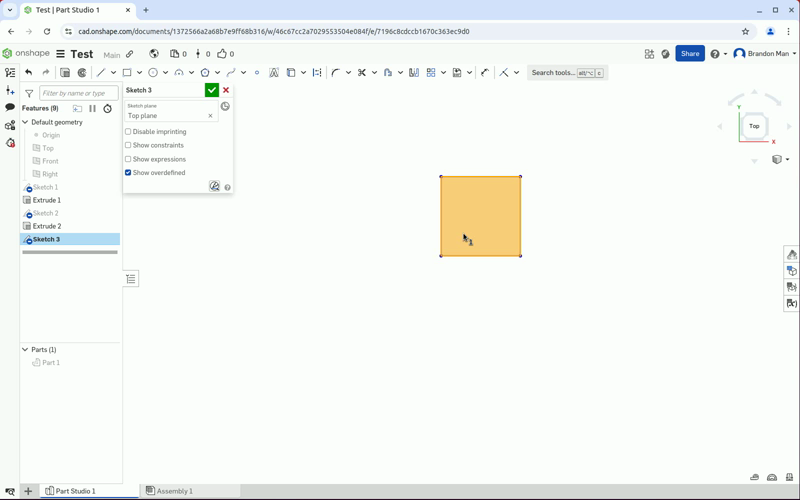
scroll(-6)
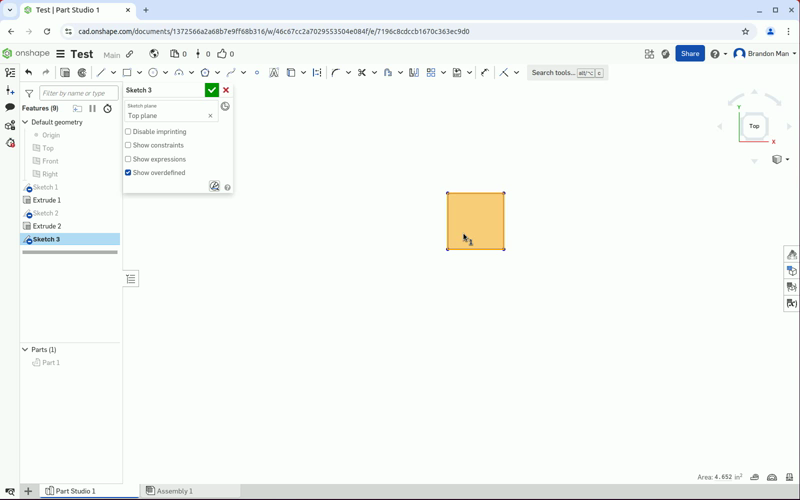
scroll(-6)
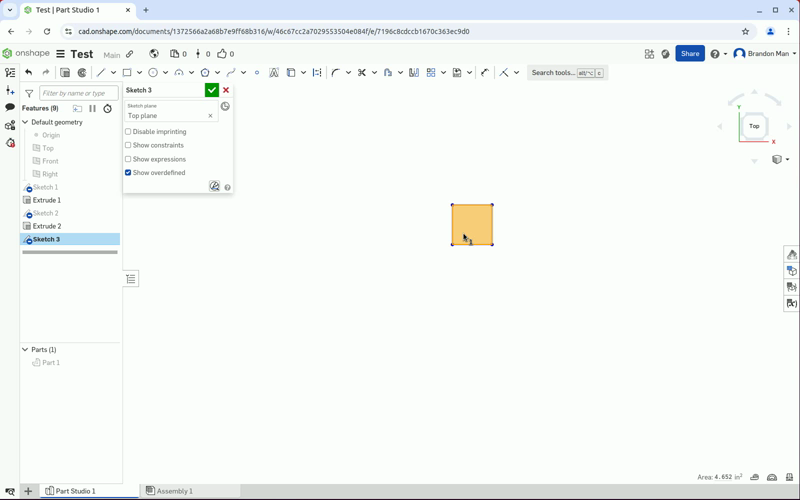
scroll(-6)
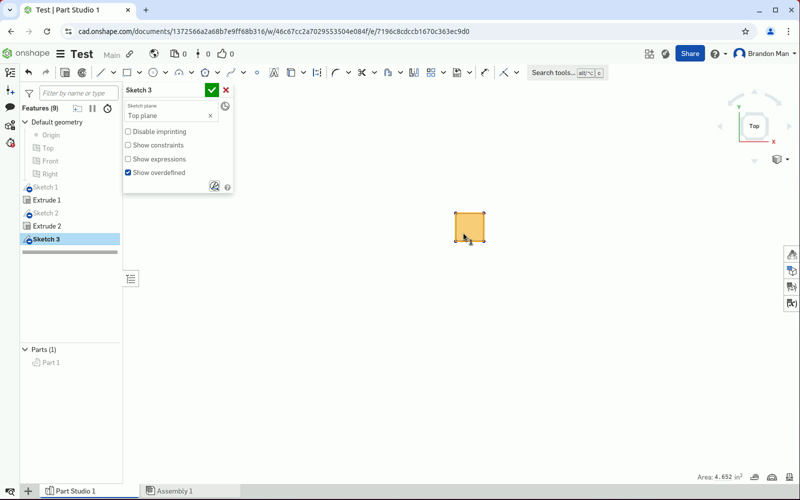
scroll(-6)
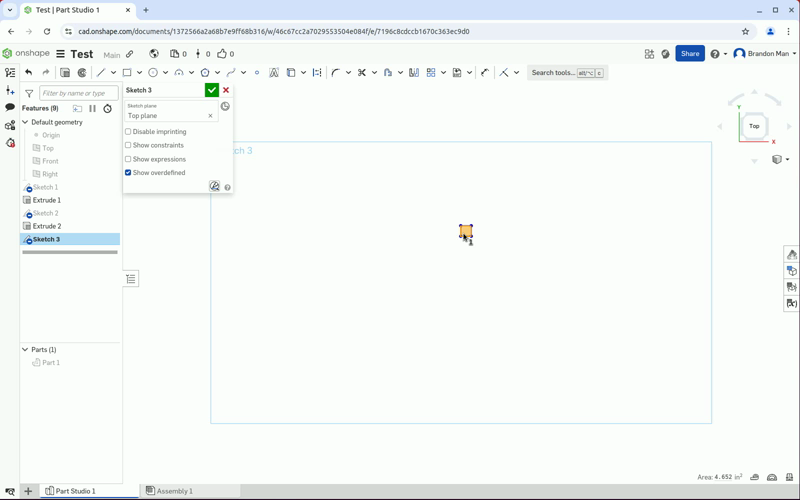
mouse_move(73, 352)
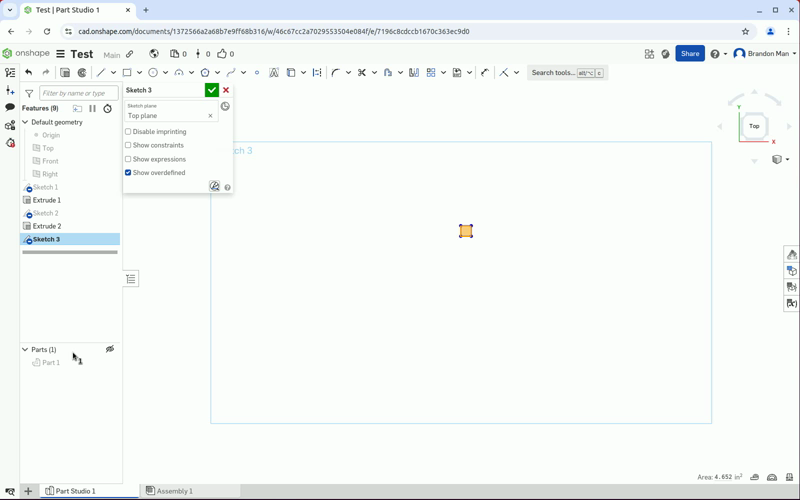
key(shift+y)
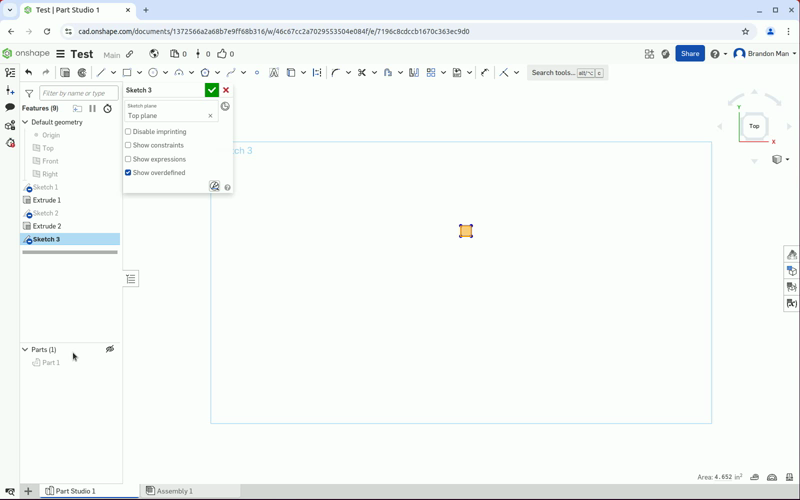
key(shift+e)
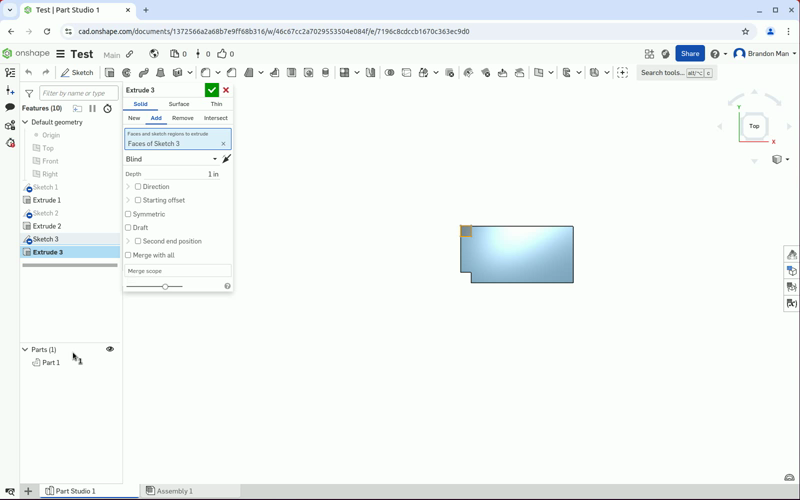
mouse_move(143, 106)
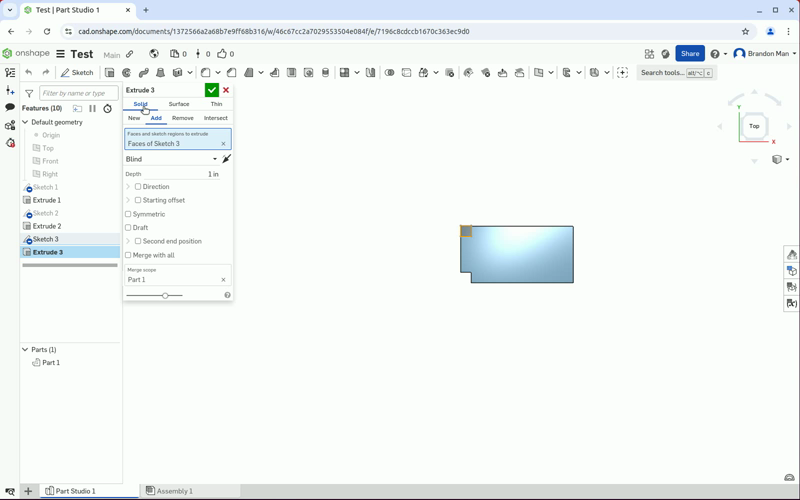
click(143, 106)
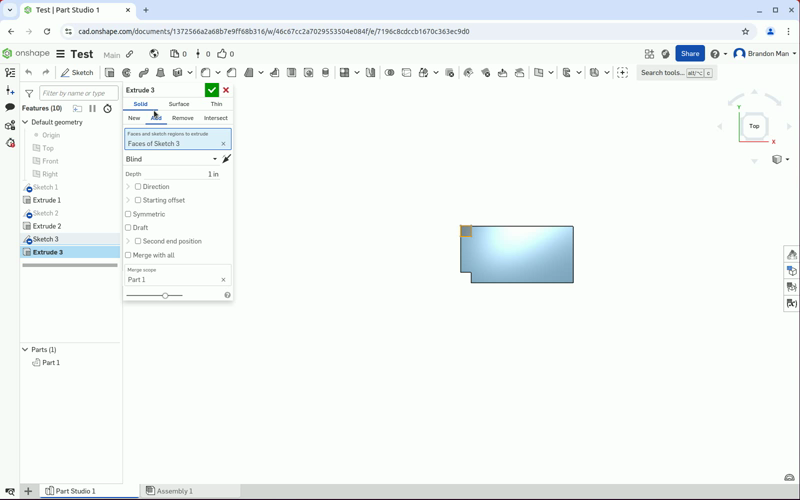
mouse_move(186, 120)
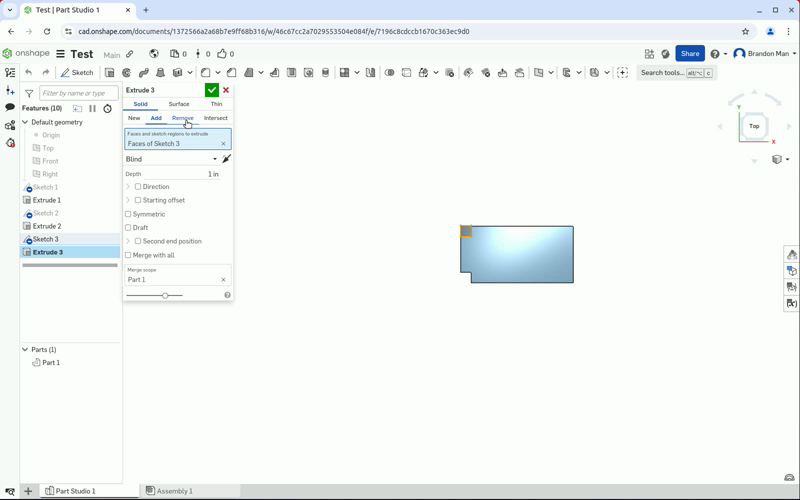
click(186, 120)
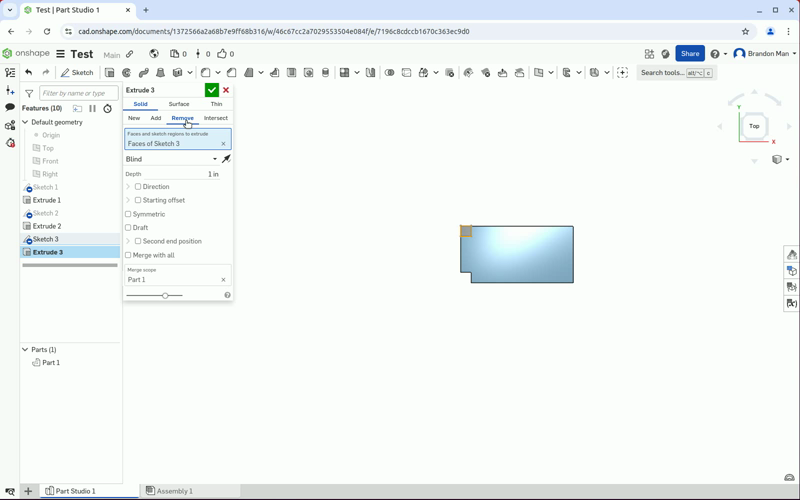
key(tab, 4)
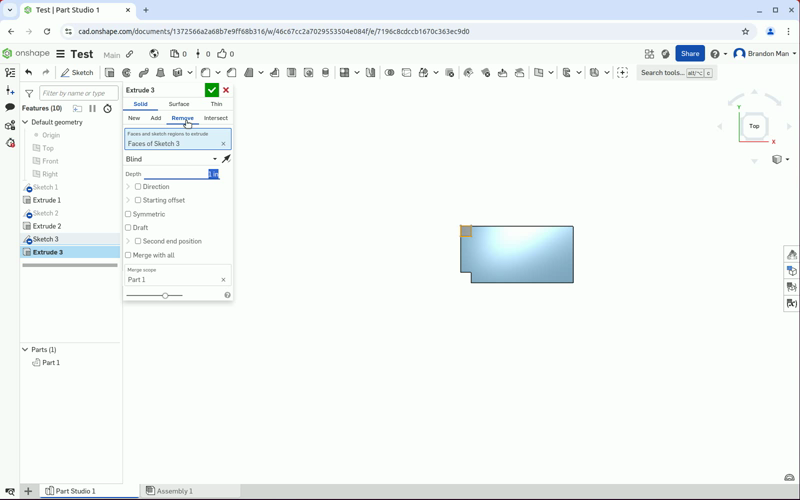
text(0.481)
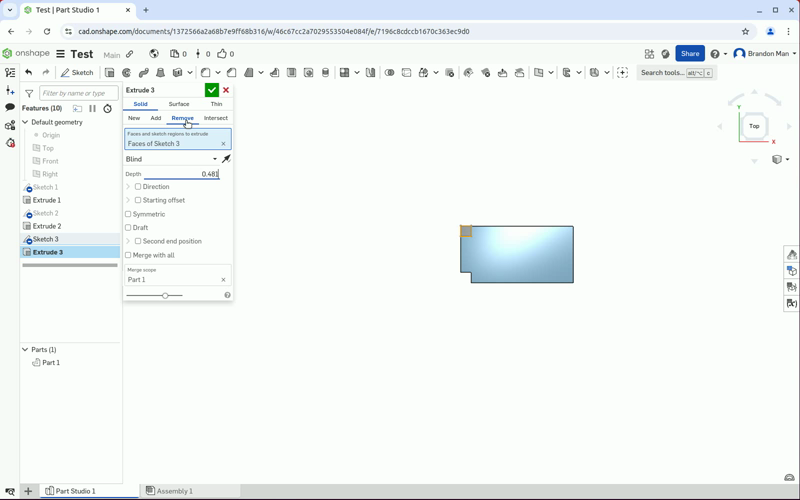
key(tab, 6)
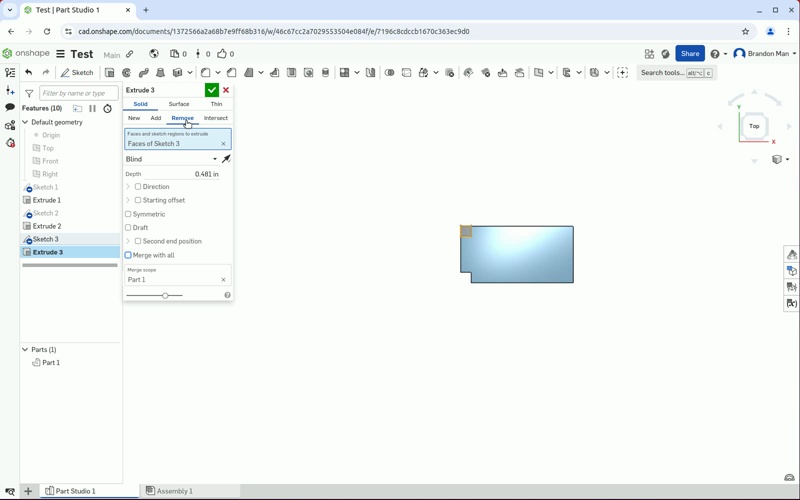
key(space)
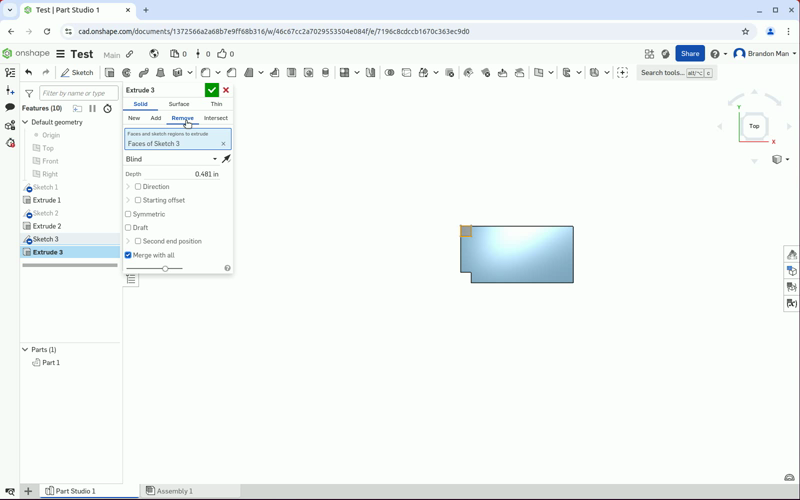
key(enter)
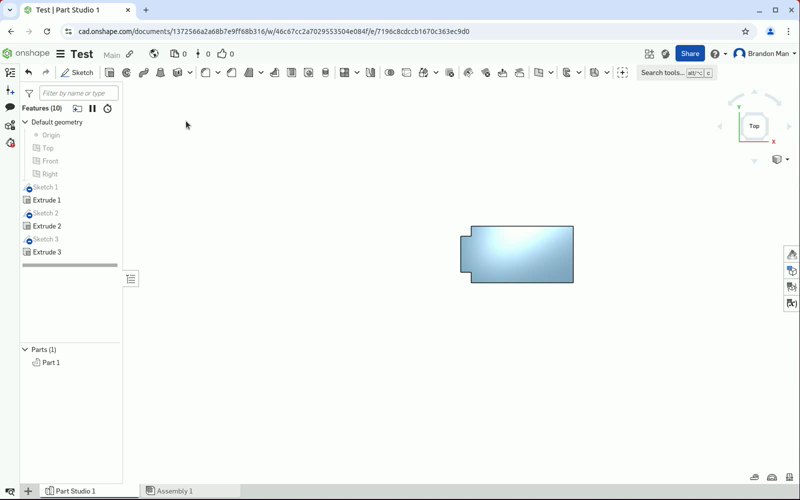
key(shift+h)
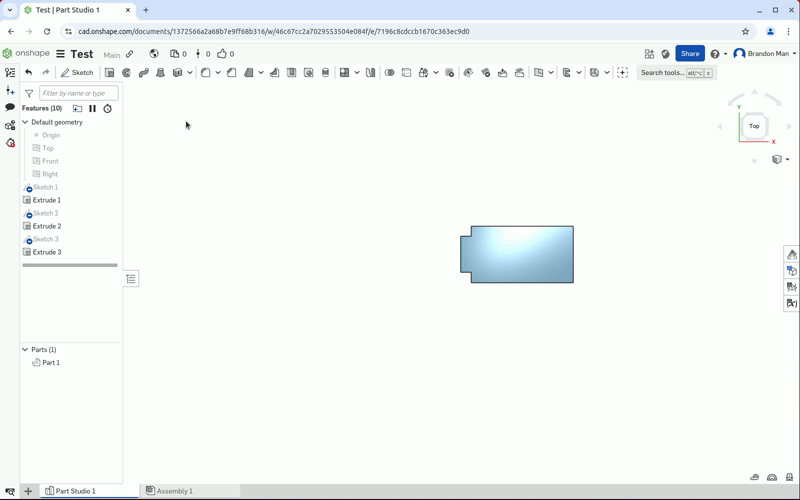
key(shift+h)
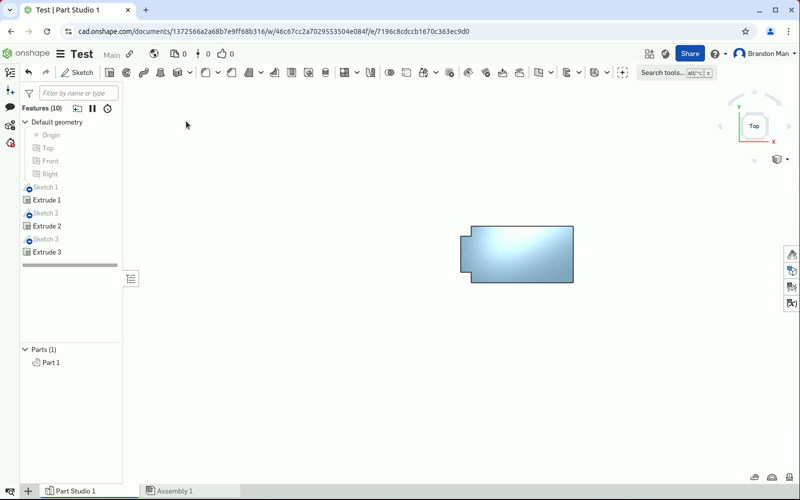
mouse_move(73, 189)
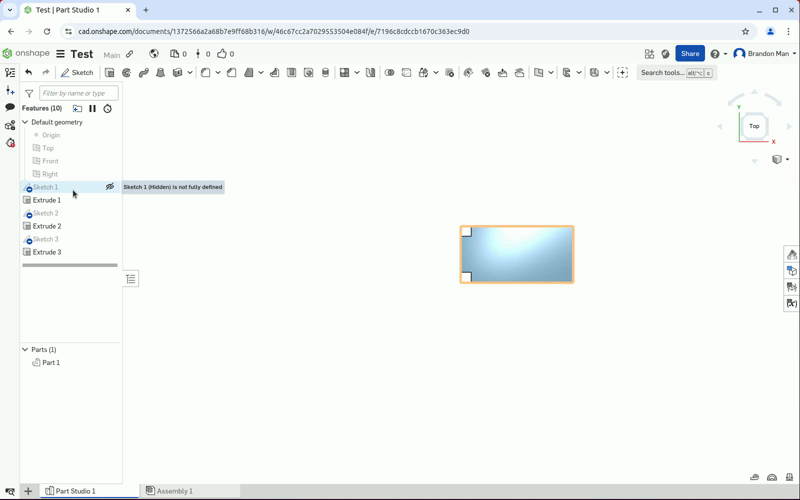
click(73, 189)
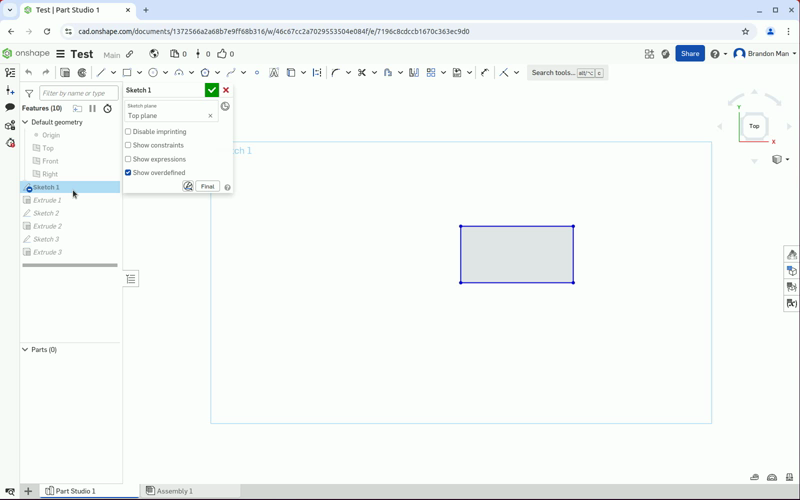
mouse_move(229, 92)
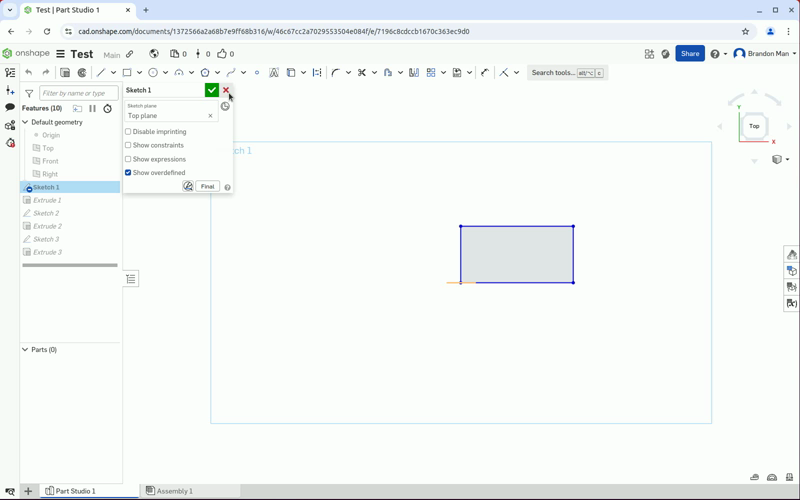
click(229, 92)
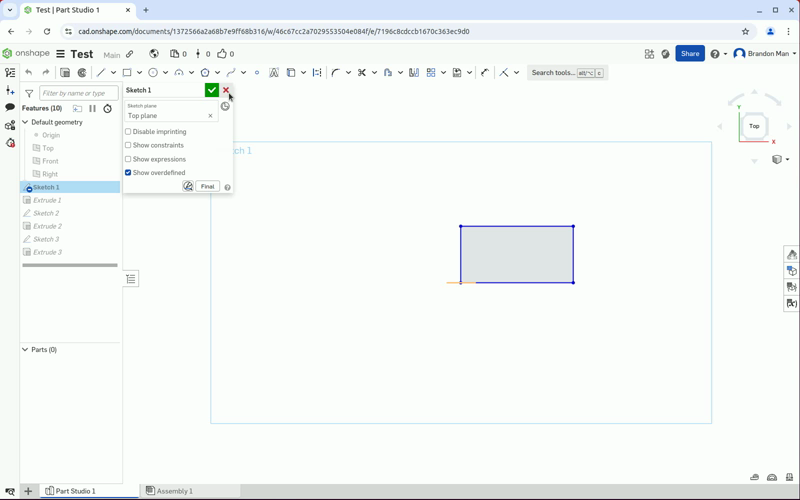
key(shift+s)
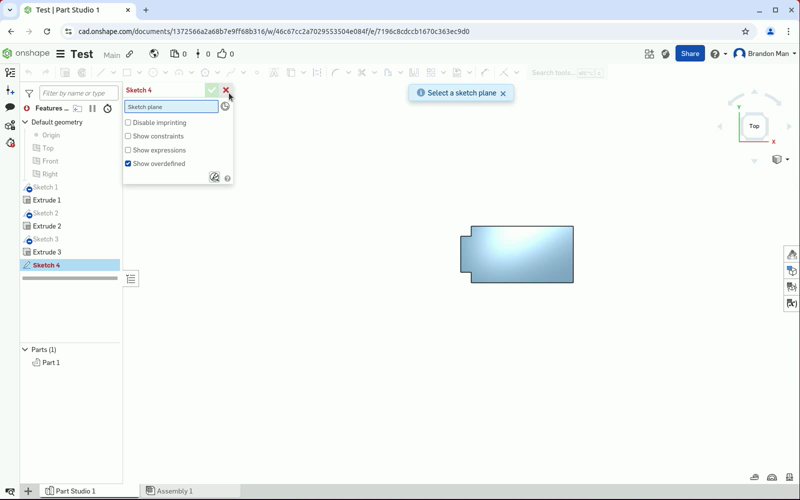
mouse_move(73, 150)
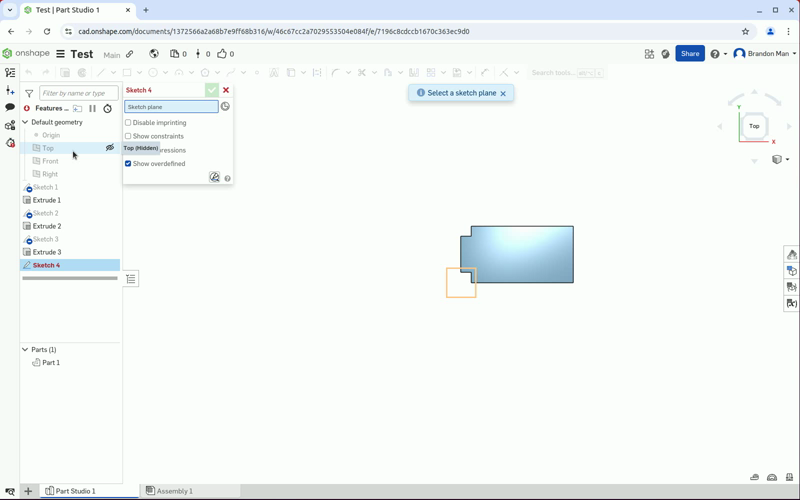
click(73, 150)
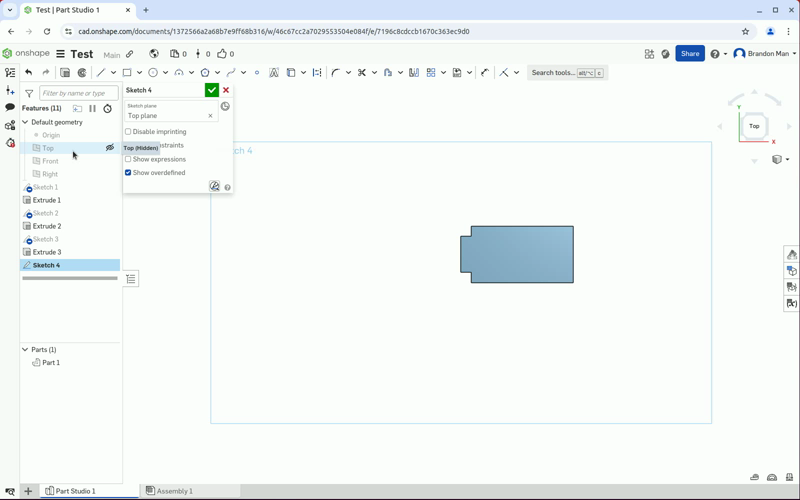
mouse_move(73, 352)
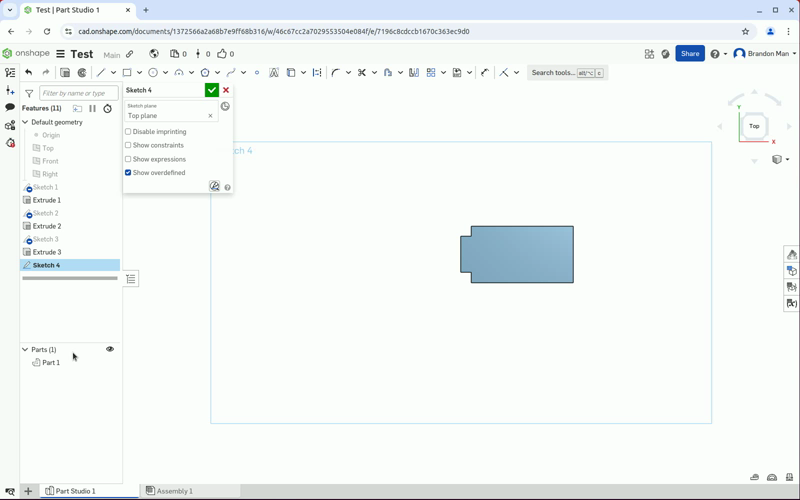
key(y)
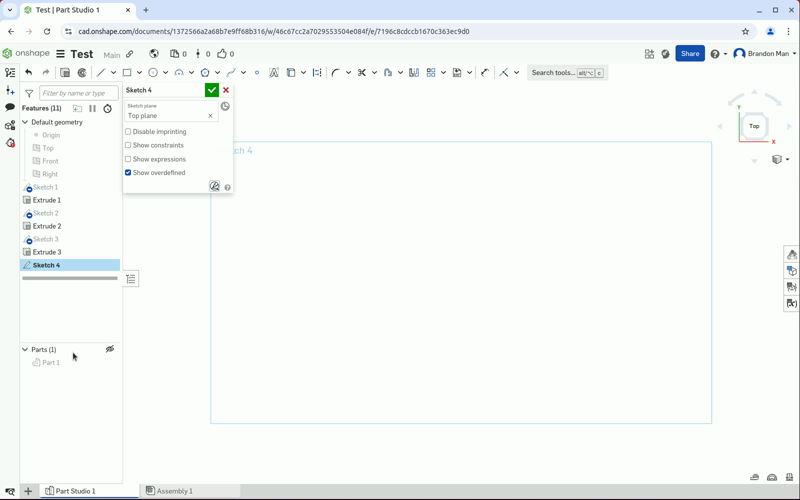
key(l)
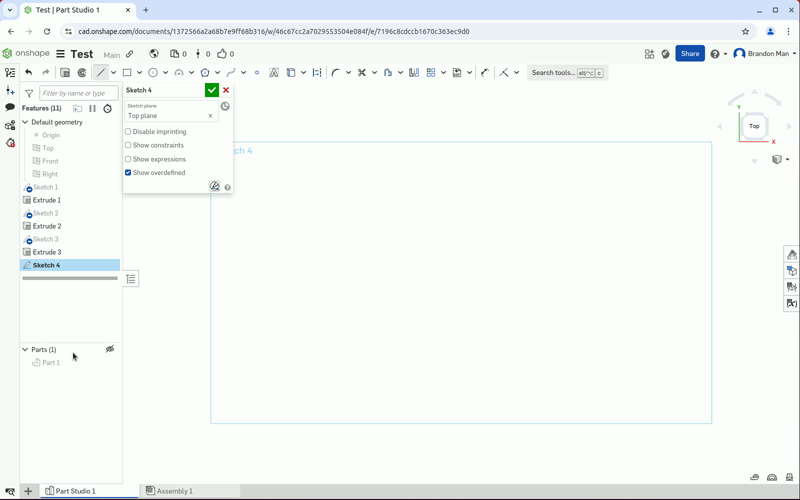
key_down(shift)
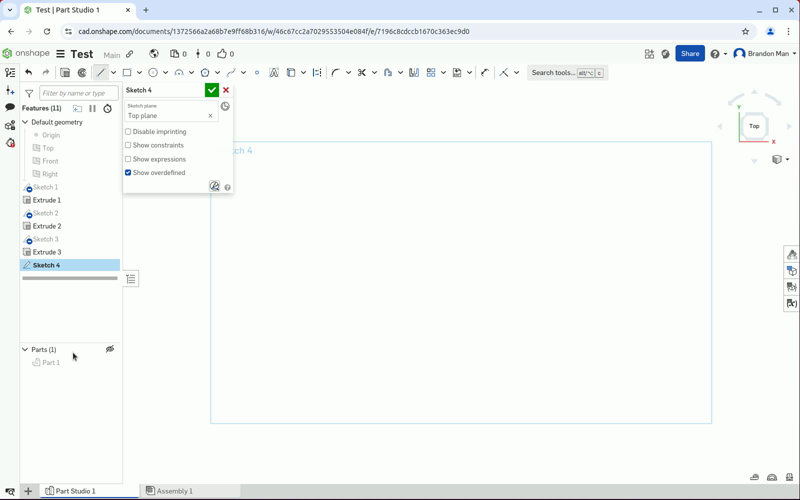
mouse_move(564, 236)
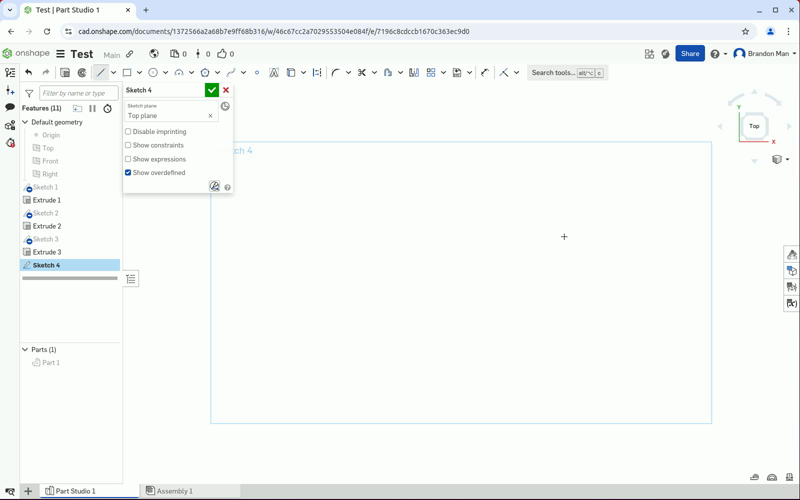
click(564, 236)
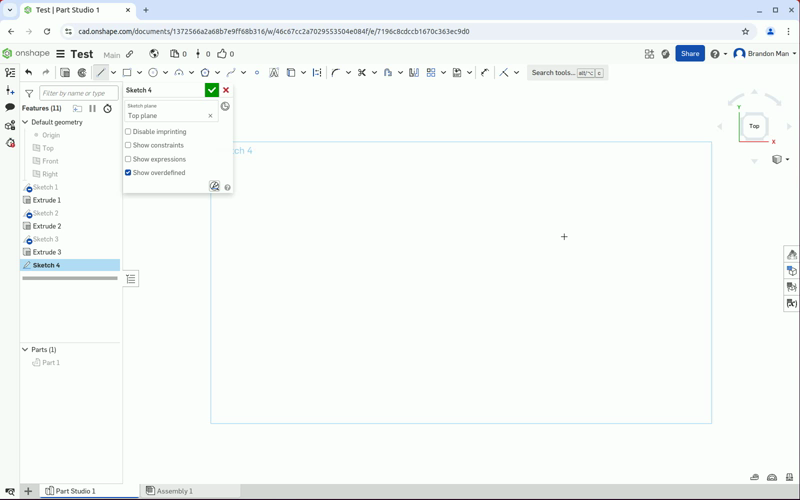
key_up(shift)
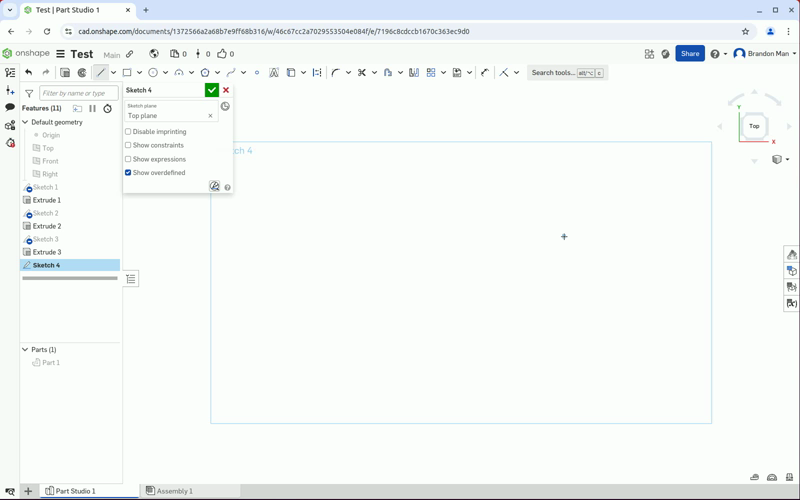
key_down(shift)
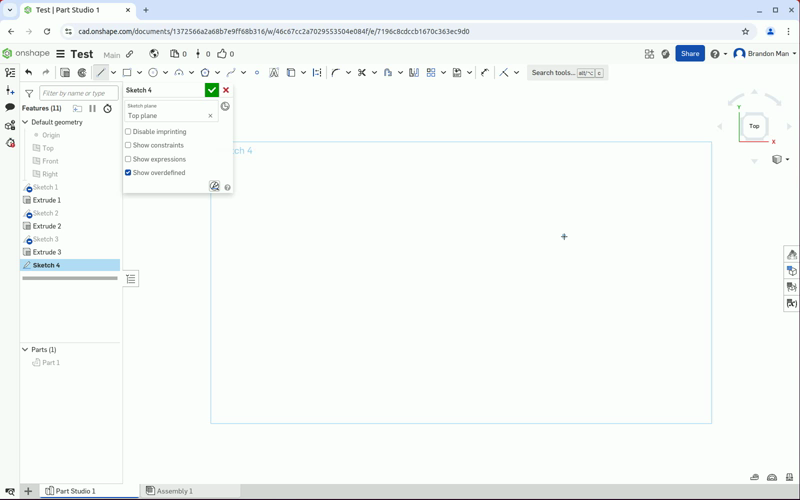
mouse_move(589, 236)
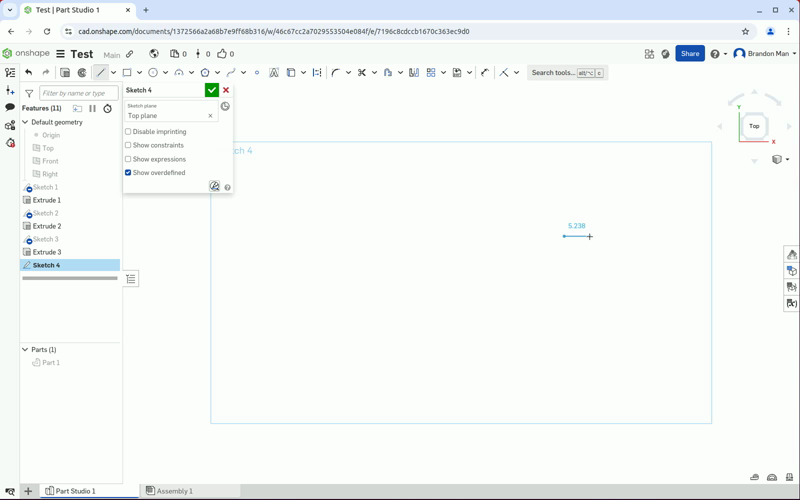
mouse_move(574, 236)
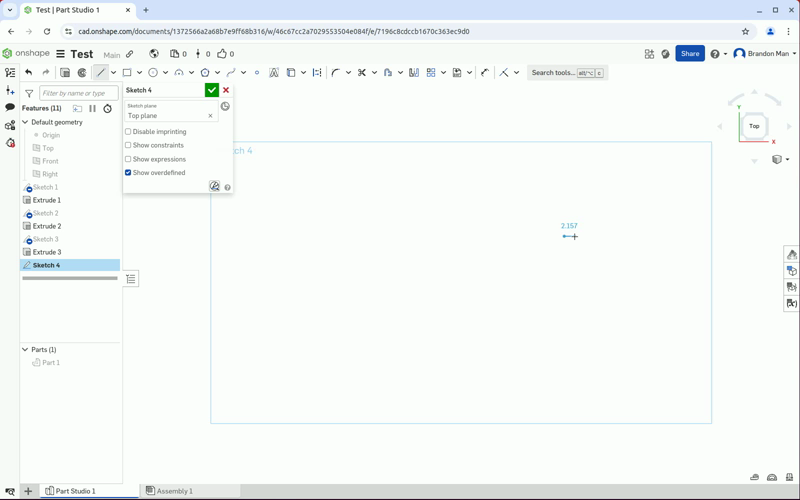
click(574, 236)
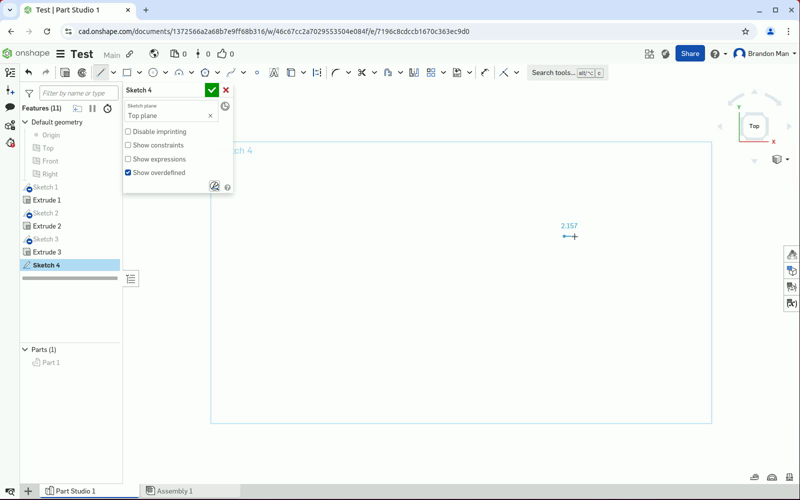
key_up(shift)
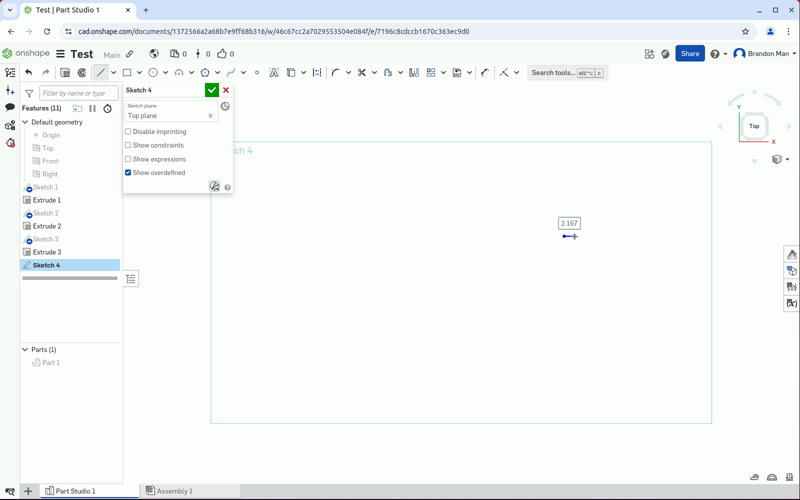
key_down(shift)
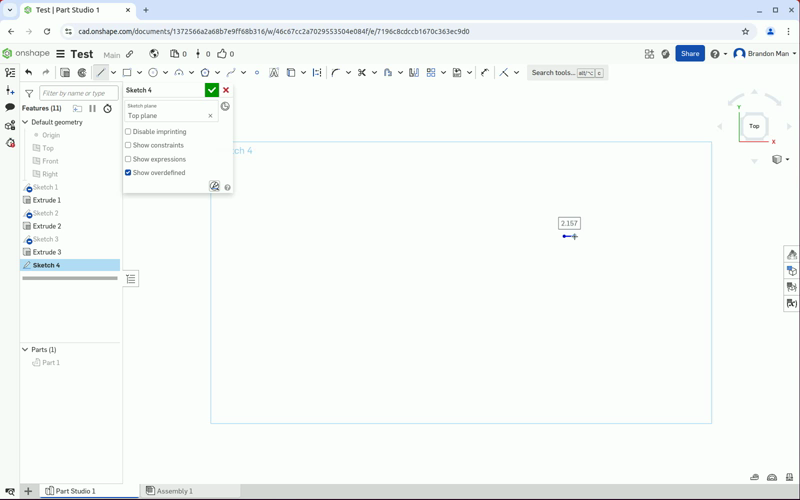
mouse_move(589, 236)
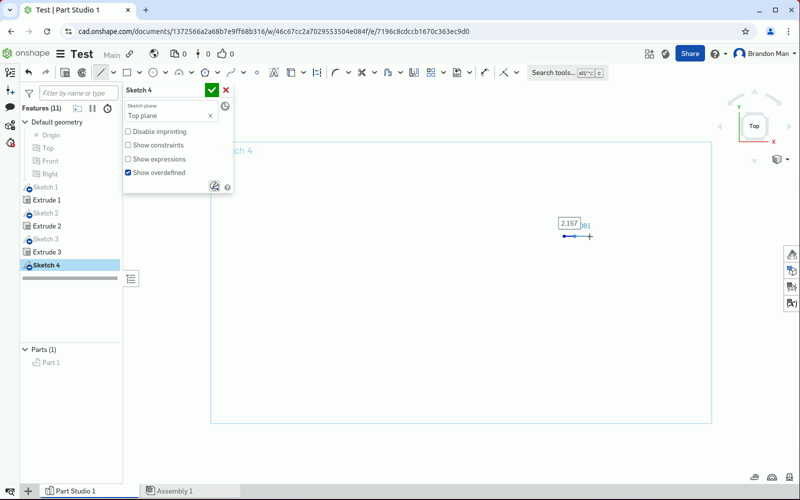
mouse_move(574, 225)
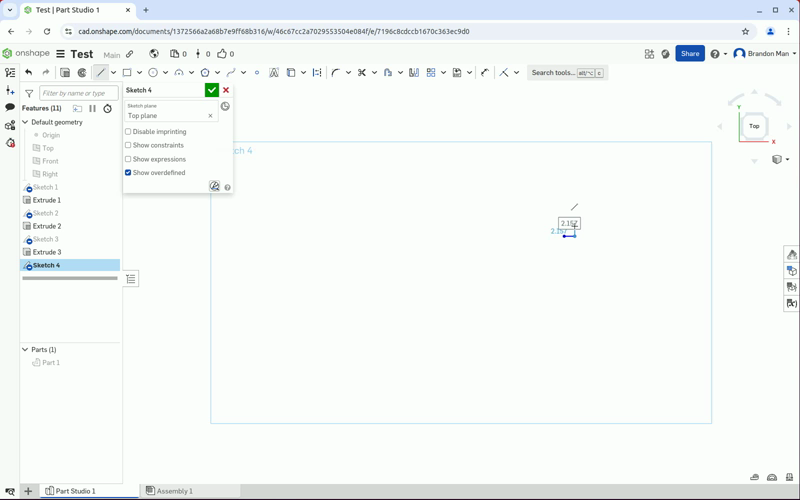
click(574, 225)
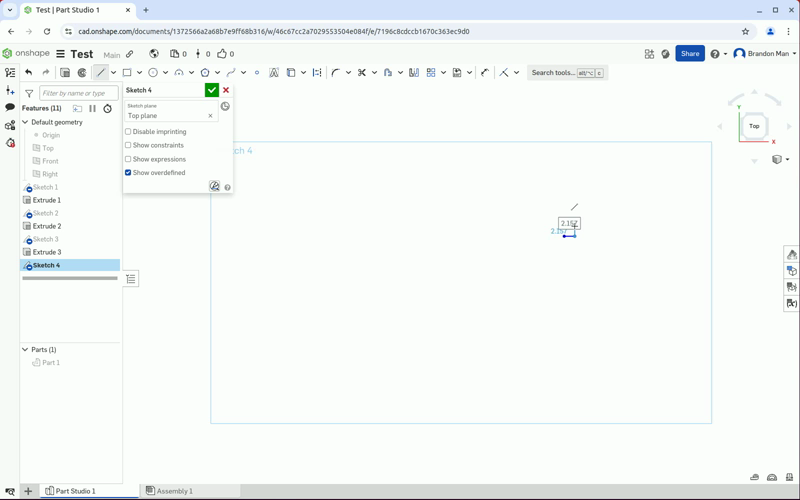
key_up(shift)
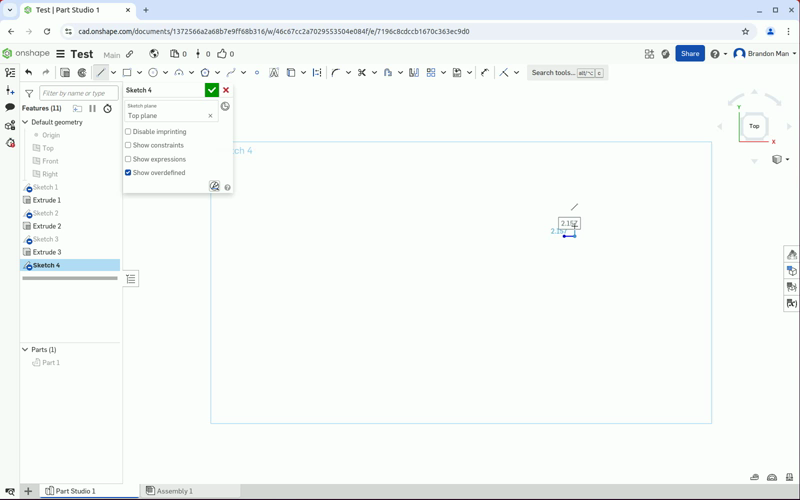
key_down(shift)
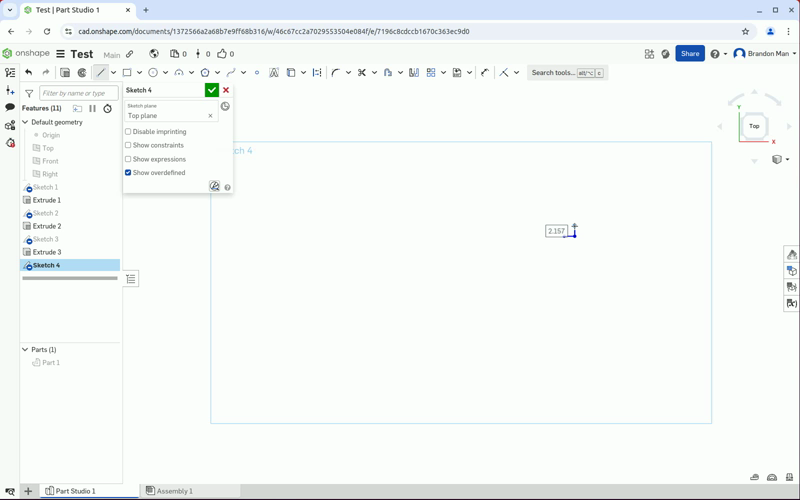
mouse_move(589, 225)
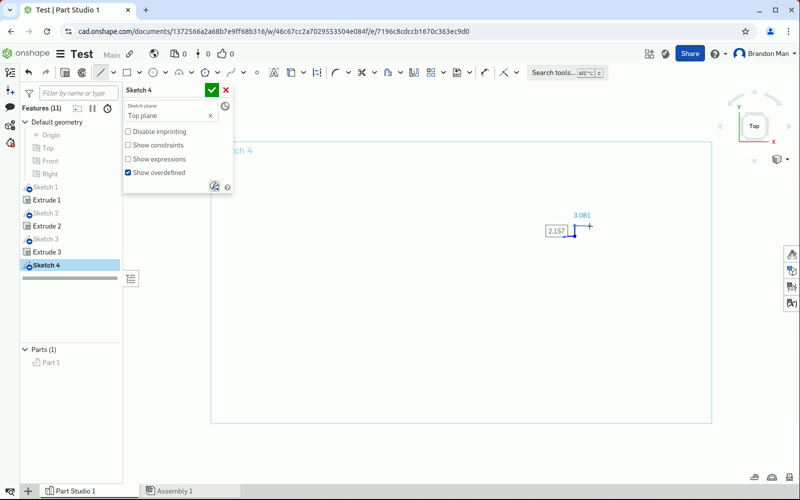
mouse_move(564, 225)
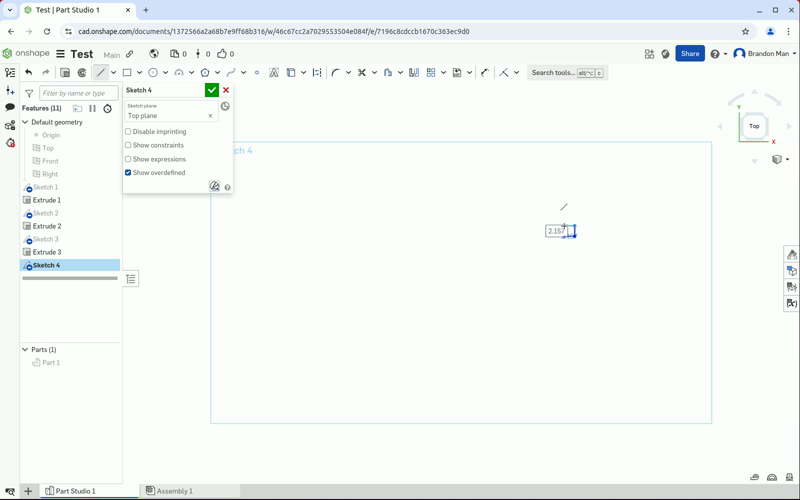
click(564, 225)
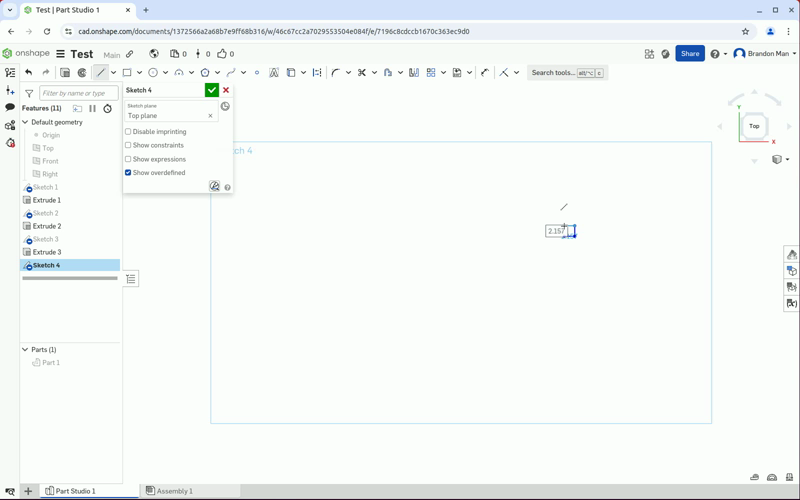
key_up(shift)
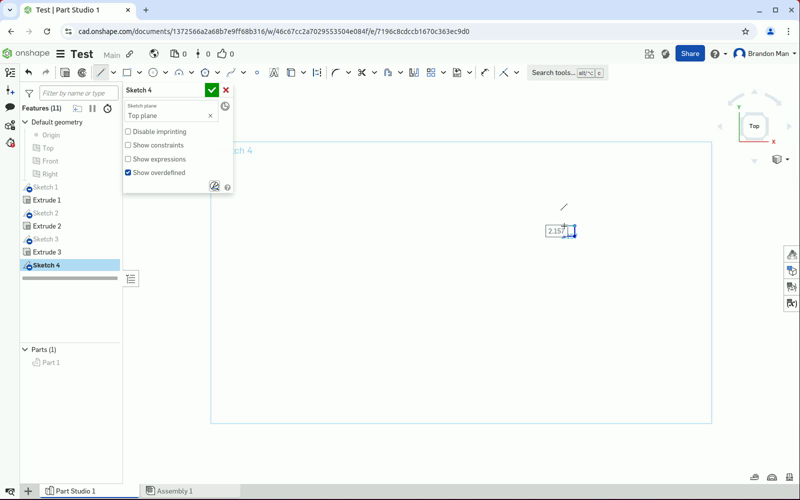
mouse_move(589, 225)
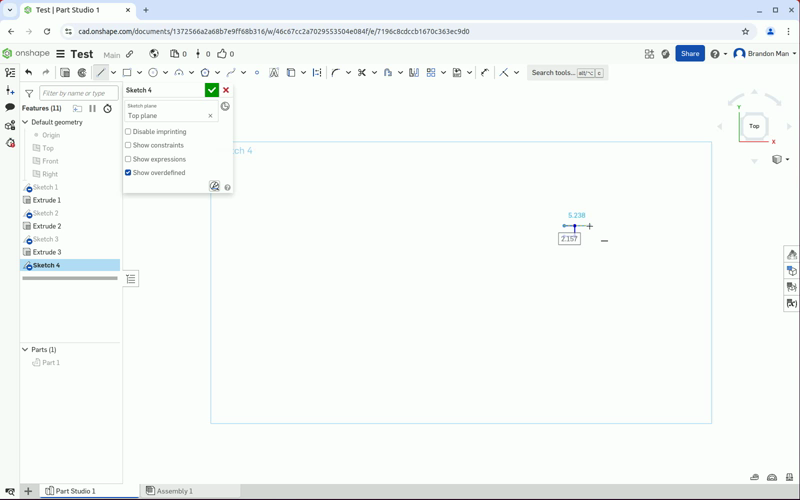
key_down(shift)
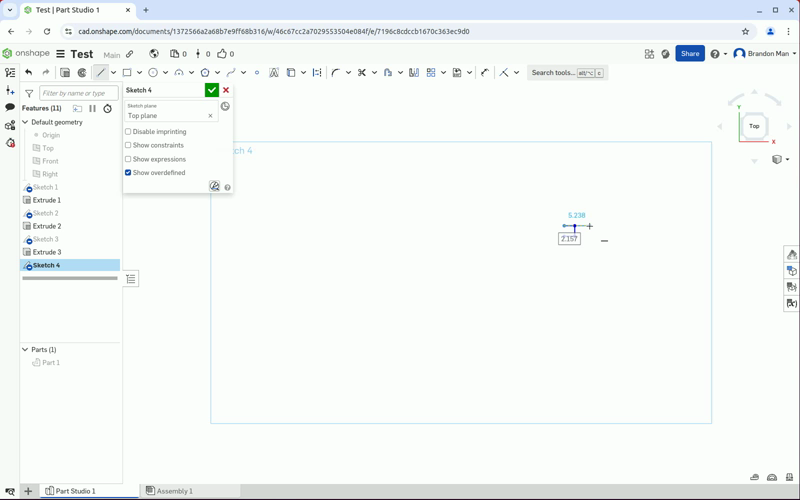
mouse_move(564, 236)
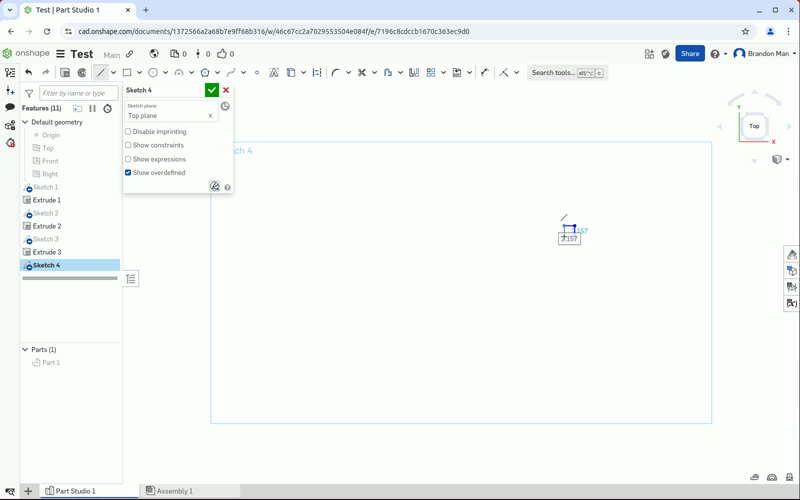
key_up(shift)
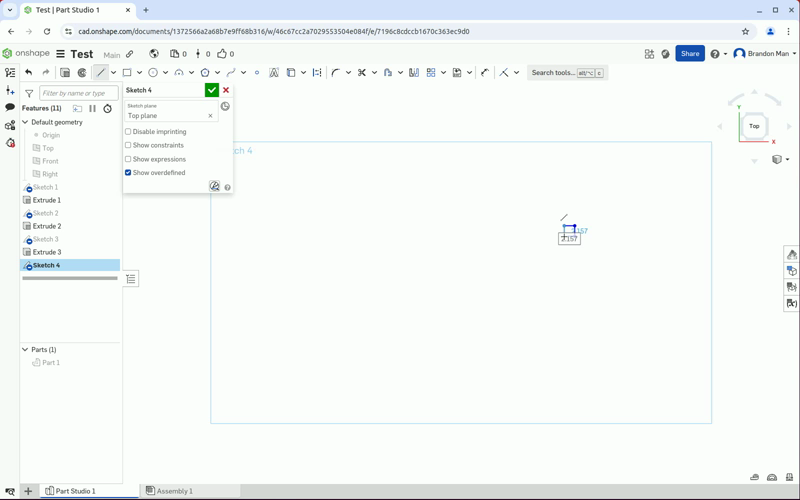
click(564, 236)
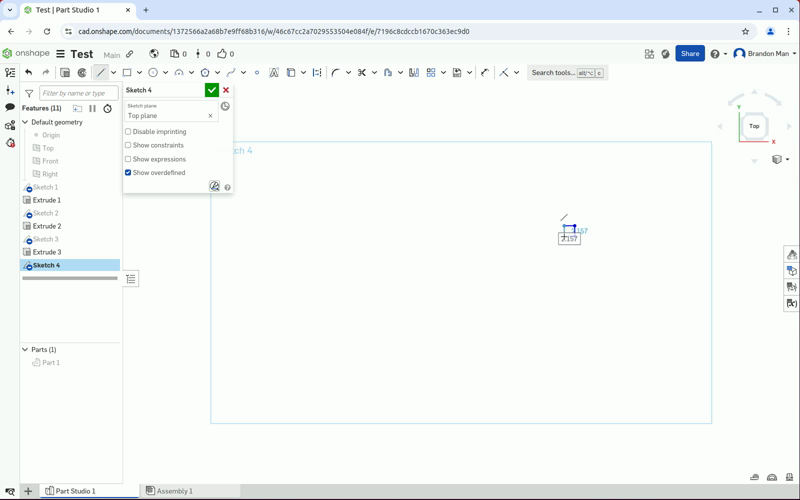
key(esc)
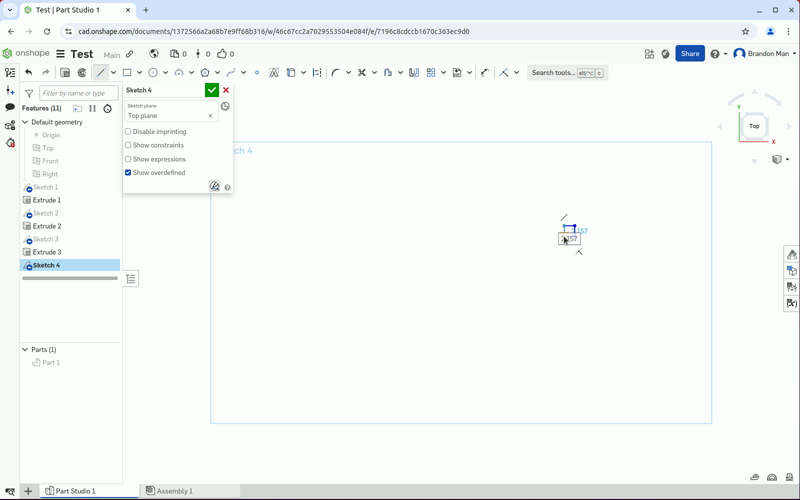
mouse_move(564, 232)
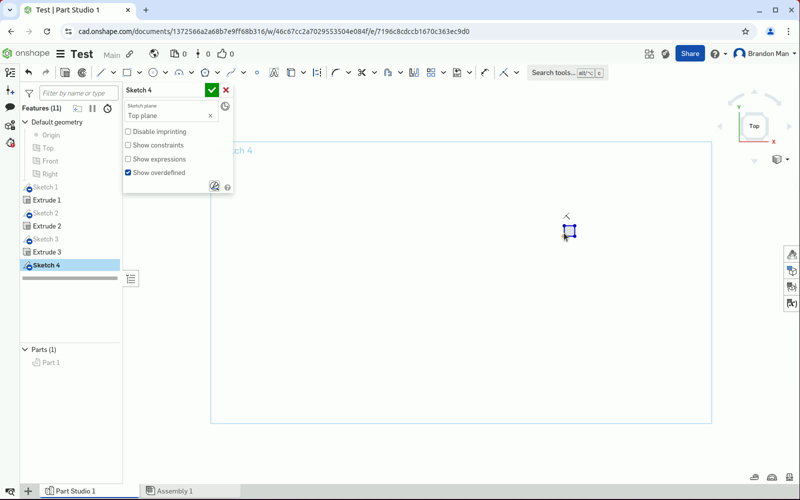
scroll(6)
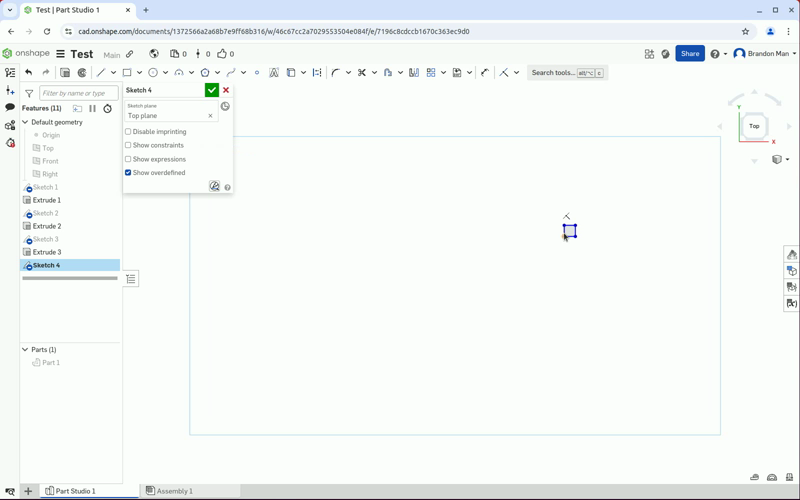
scroll(6)
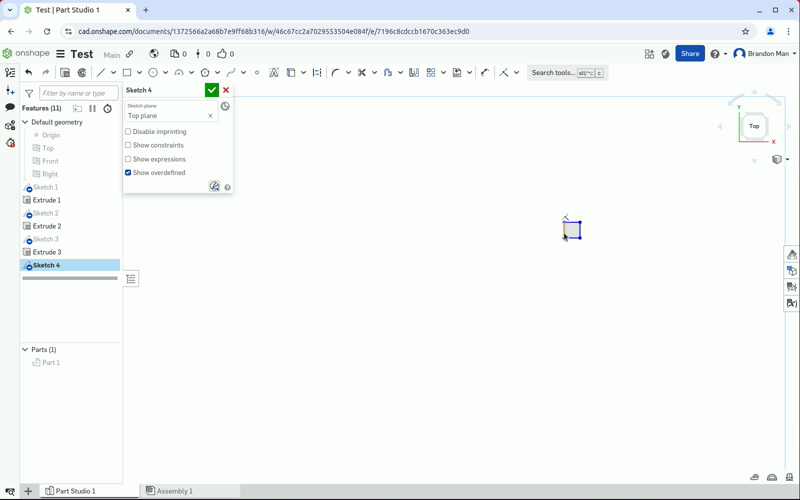
scroll(6)
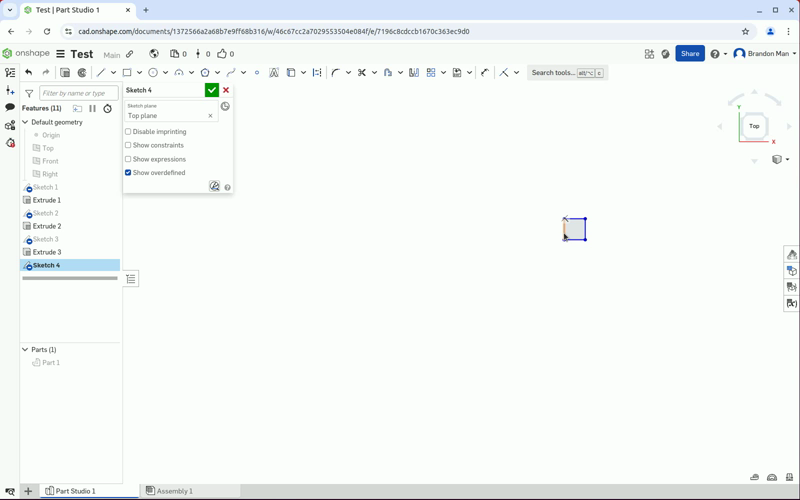
scroll(6)
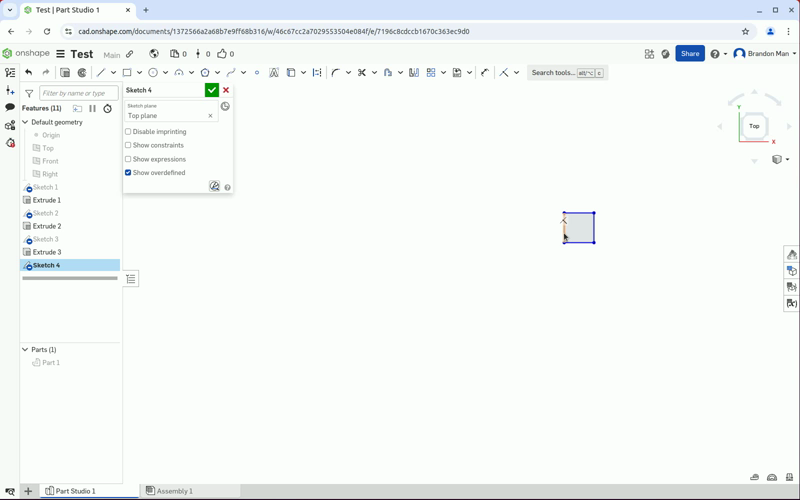
scroll(6)
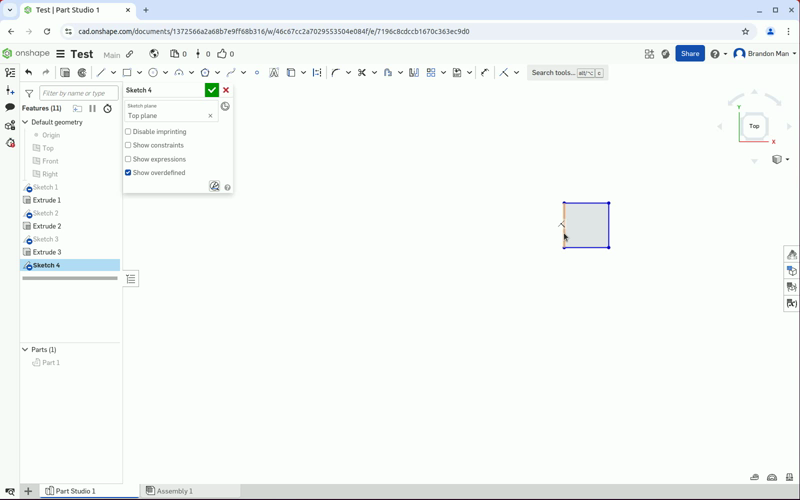
scroll(6)
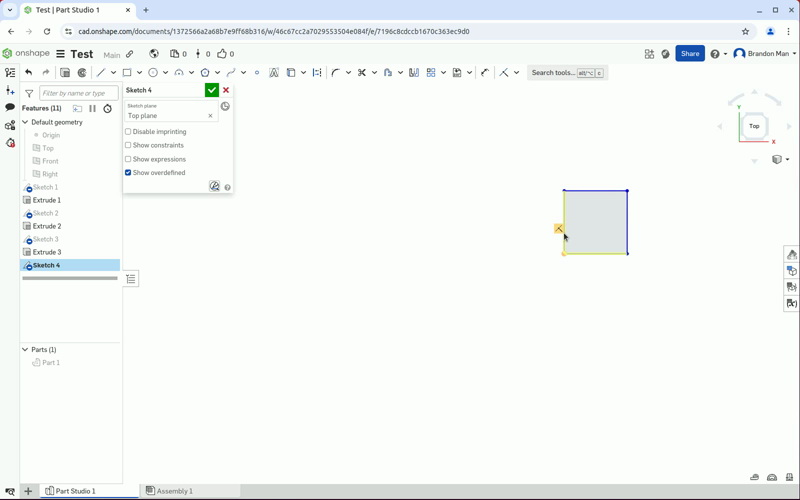
scroll(6)
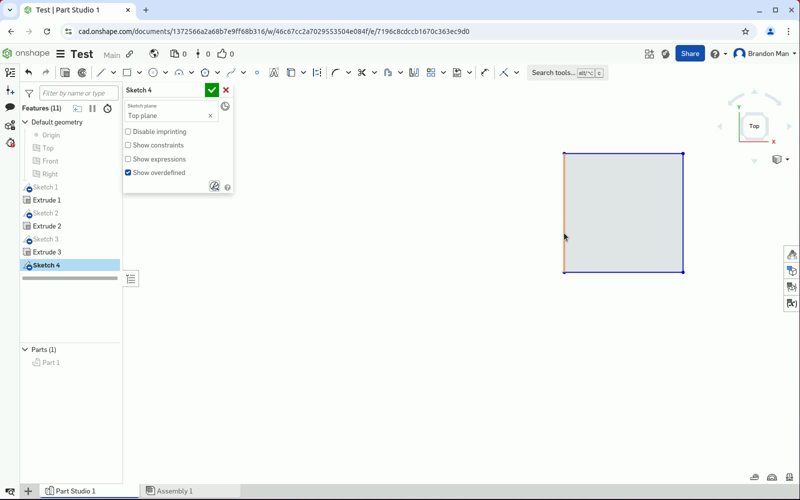
click(564, 232)
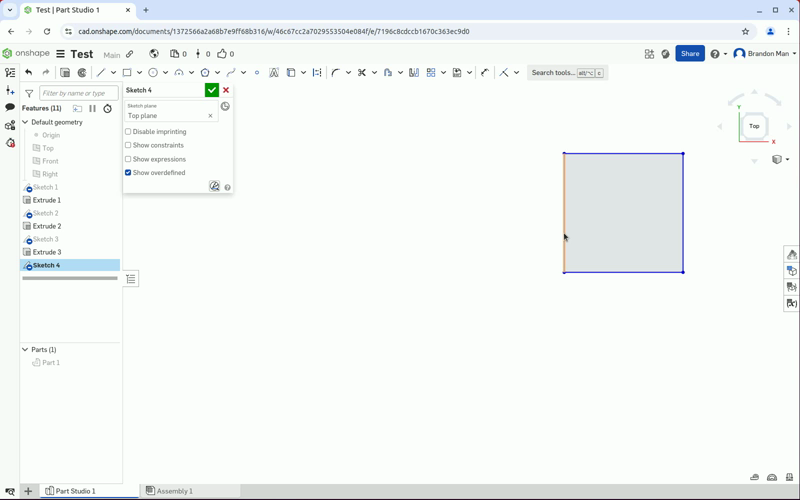
scroll(-6)
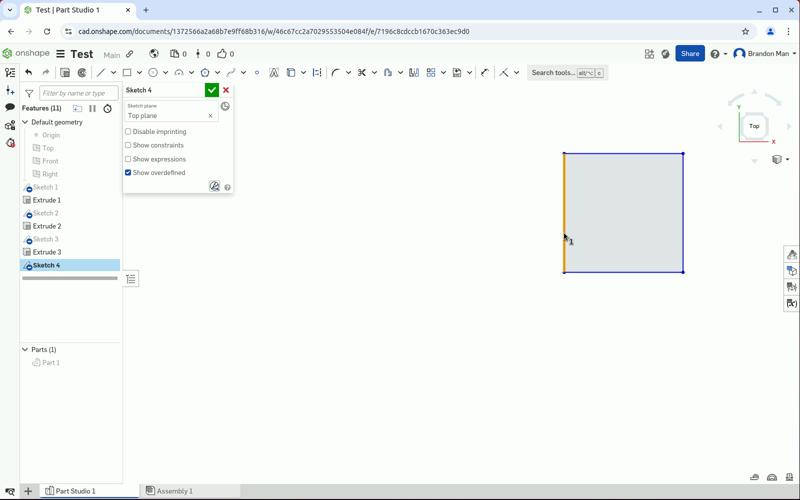
scroll(-6)
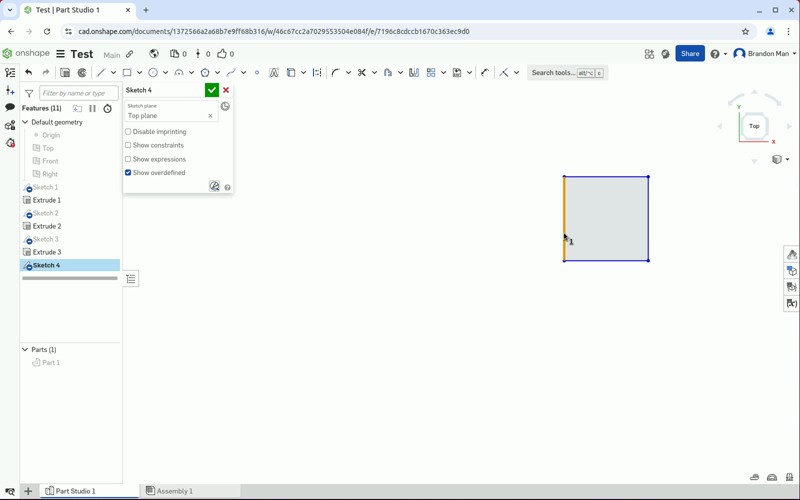
scroll(-6)
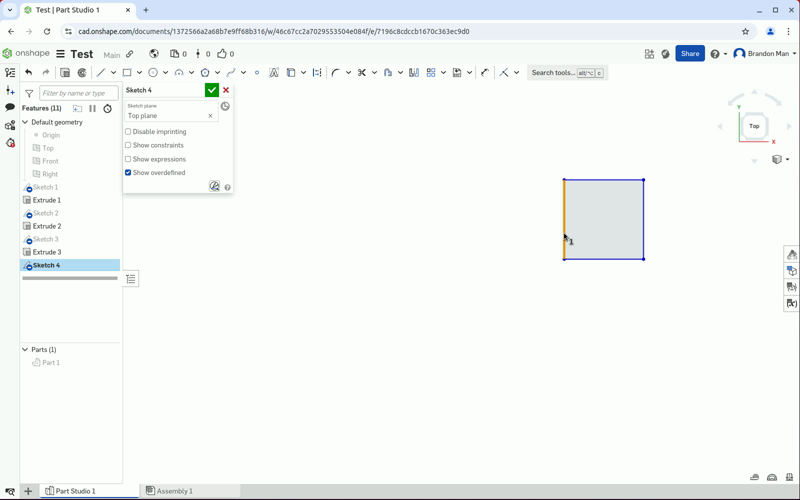
scroll(-6)
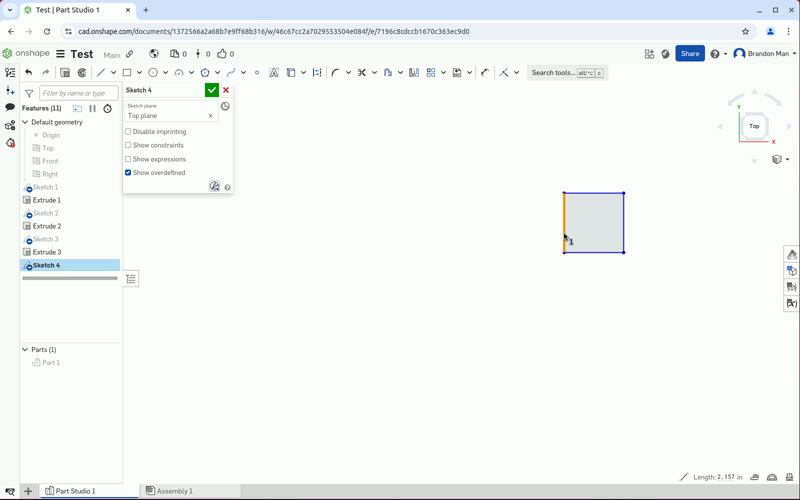
scroll(-6)
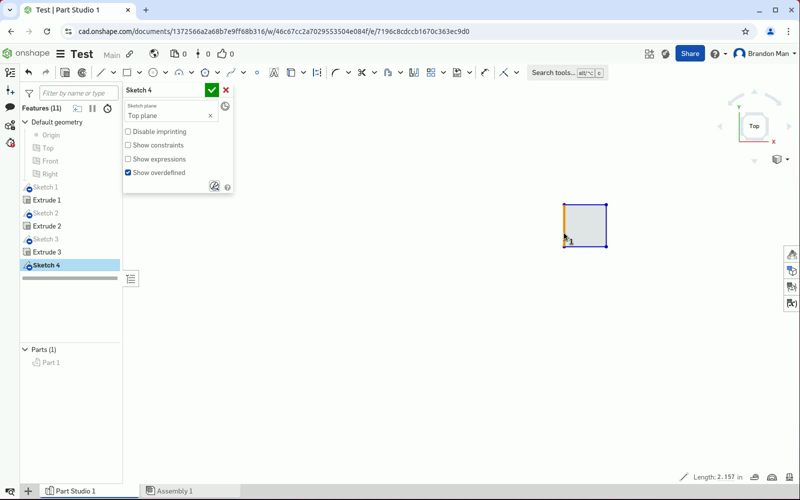
scroll(-6)
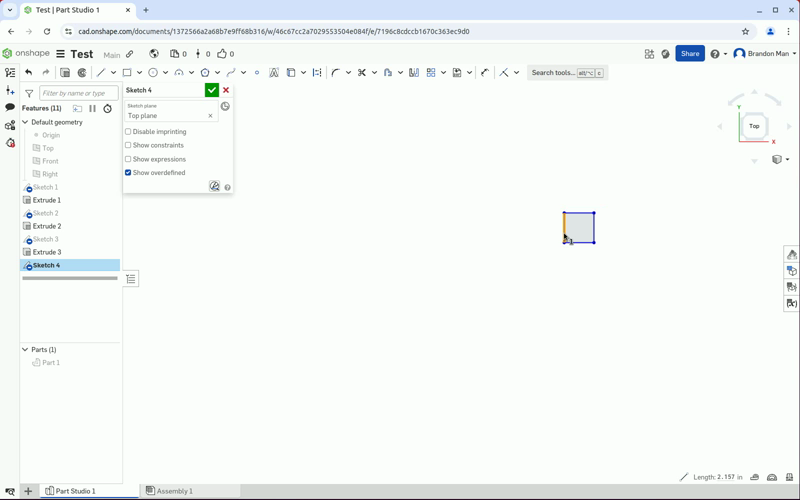
scroll(-6)
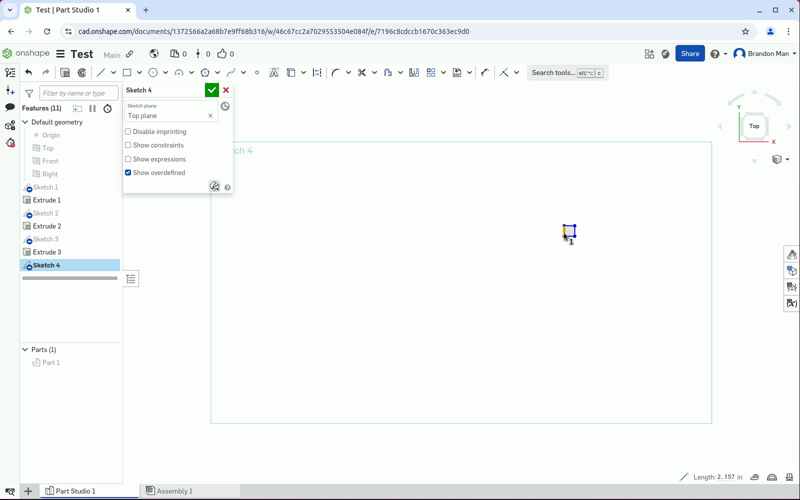
mouse_move(73, 352)
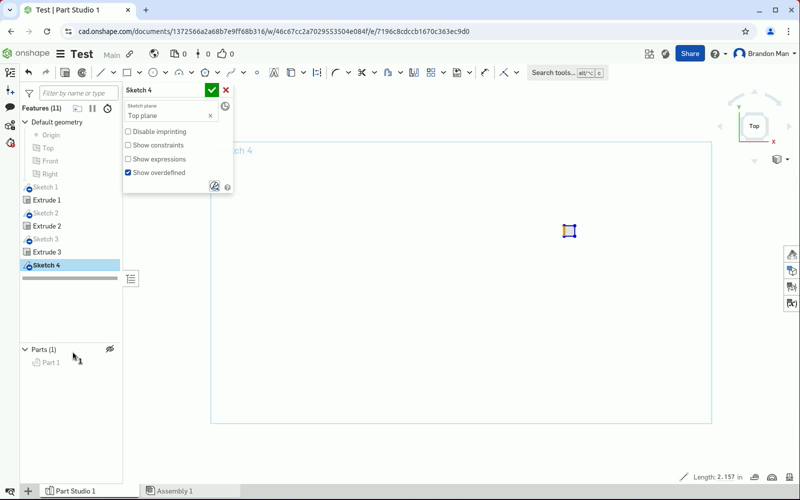
key(shift+y)
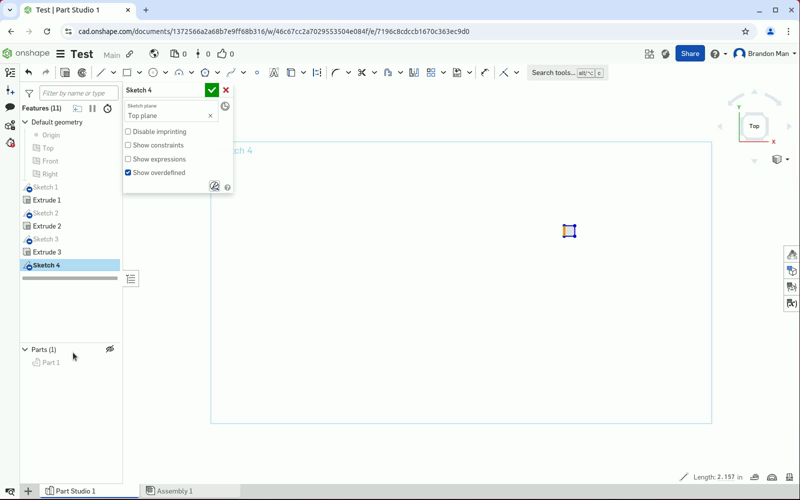
key(shift+e)
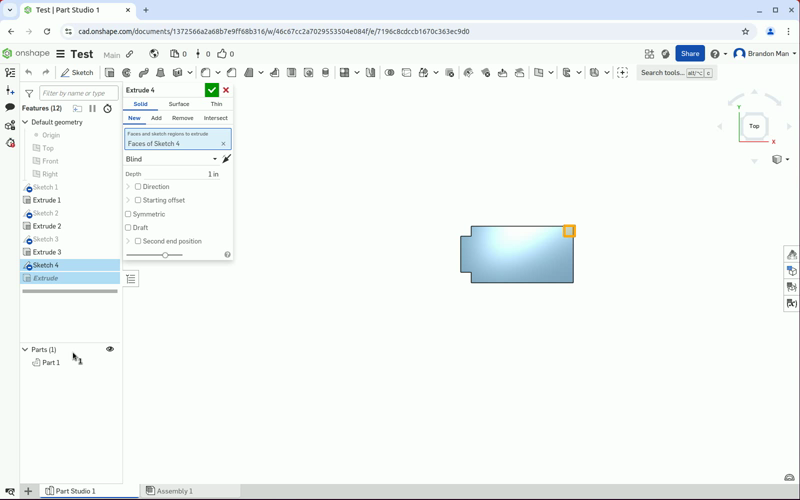
mouse_move(143, 106)
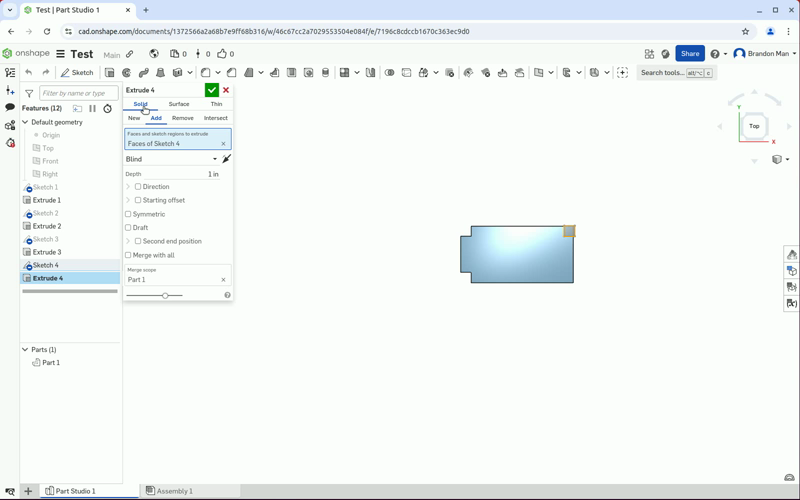
click(143, 106)
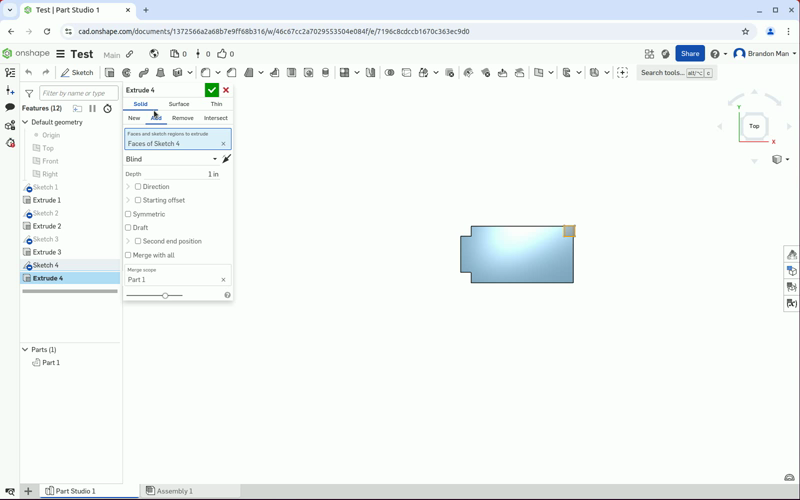
mouse_move(186, 120)
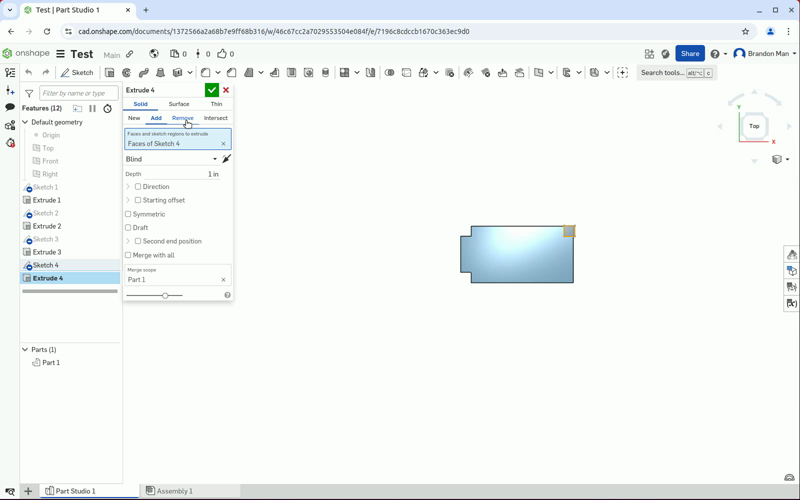
click(186, 120)
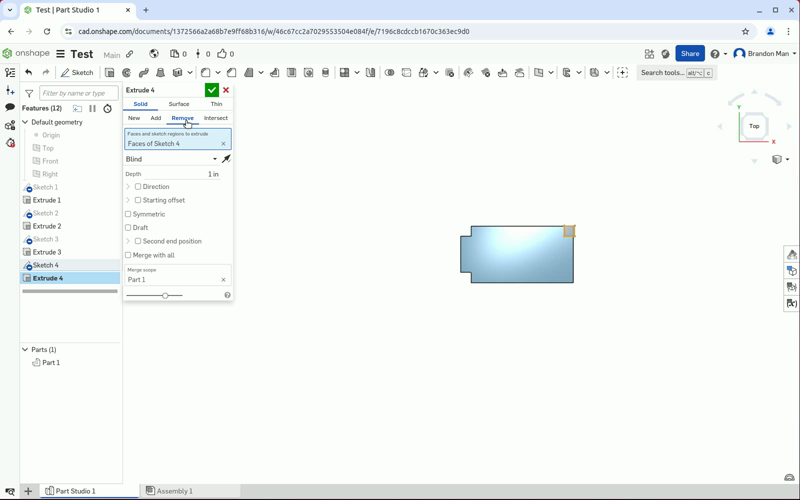
key(tab, 4)
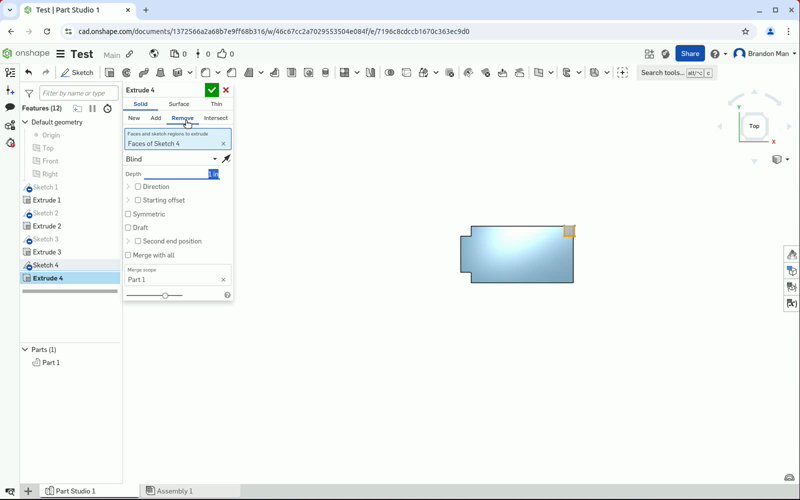
text(0.481)
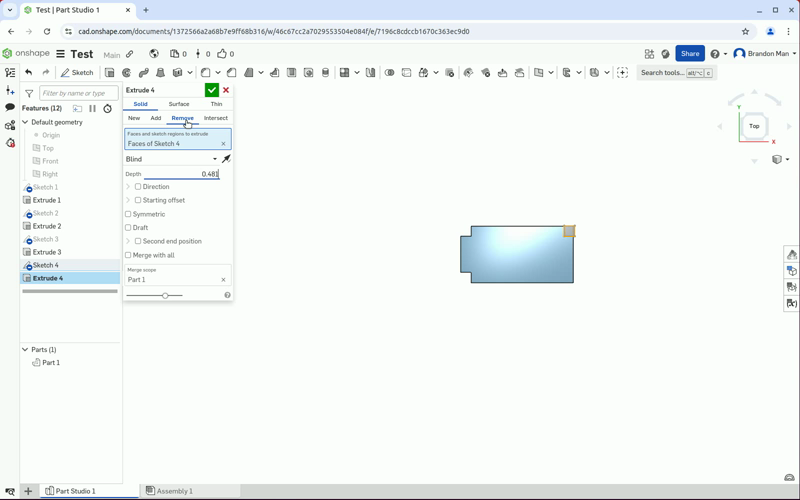
key(tab, 6)
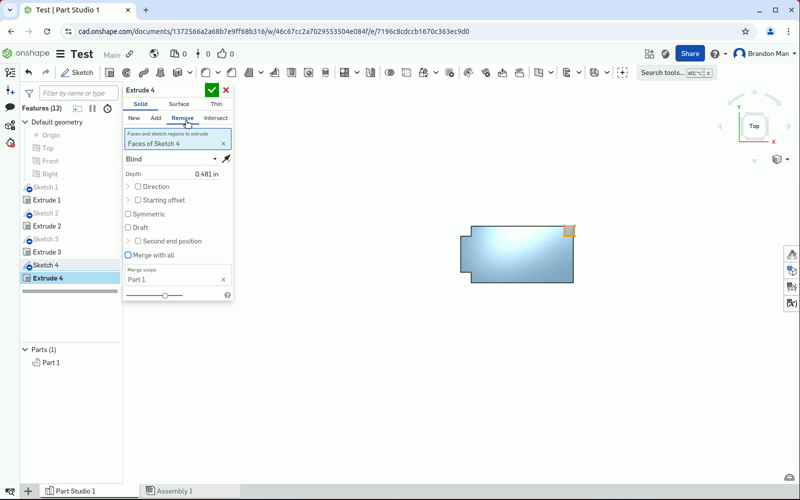
key(space)
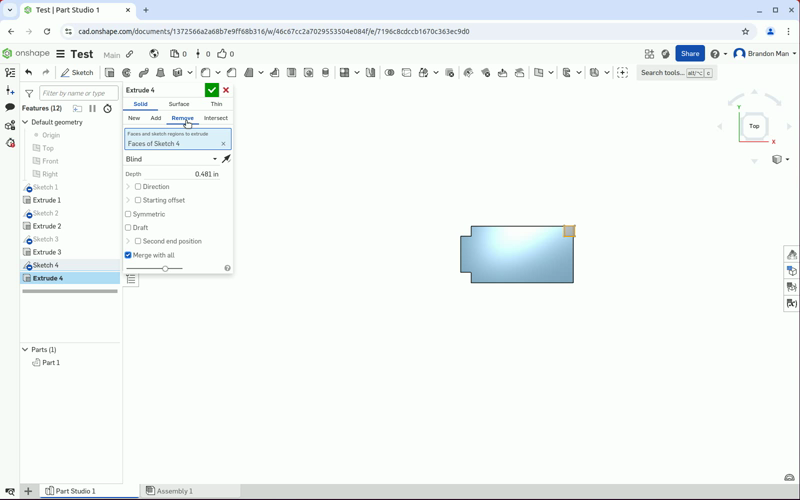
key(enter)
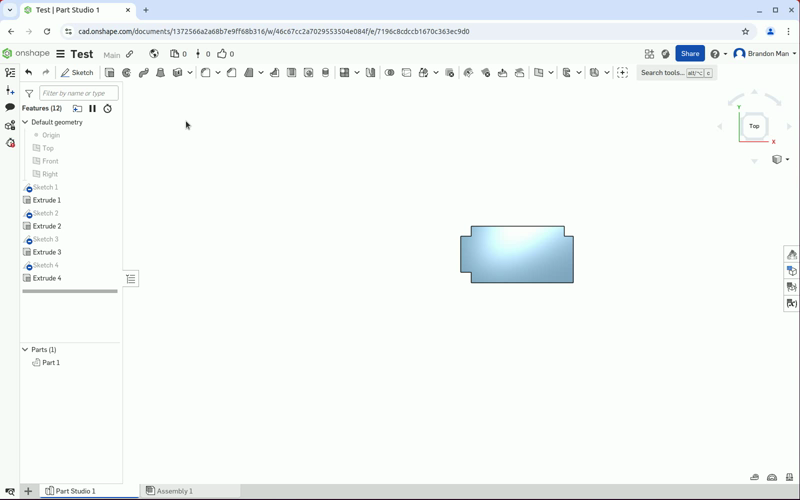
key(shift+h)
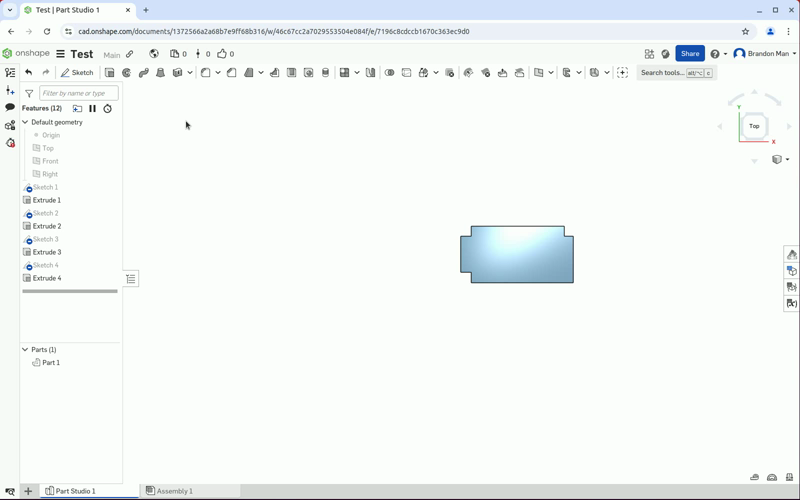
key(shift+h)
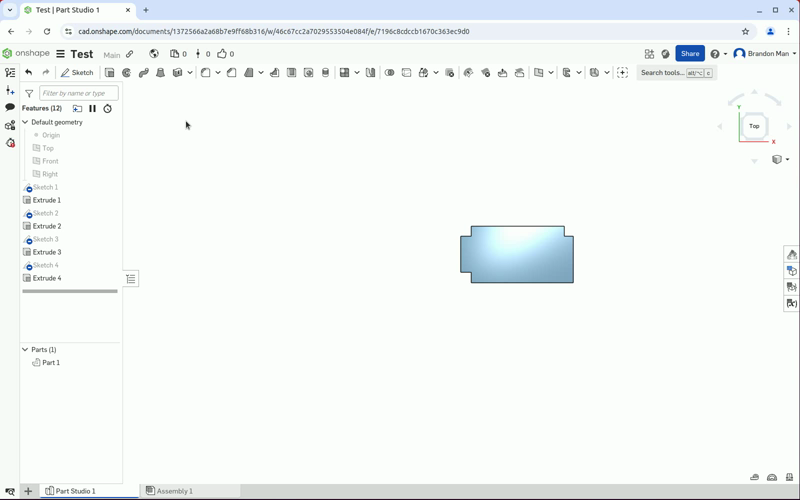
mouse_move(73, 189)
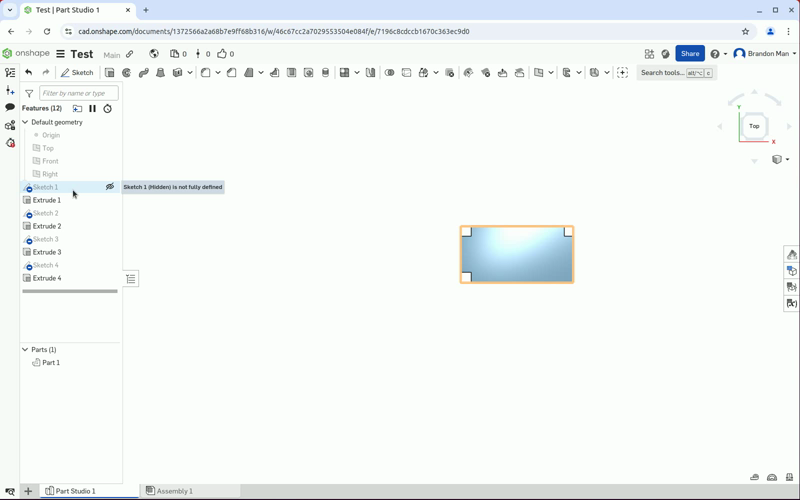
click(73, 189)
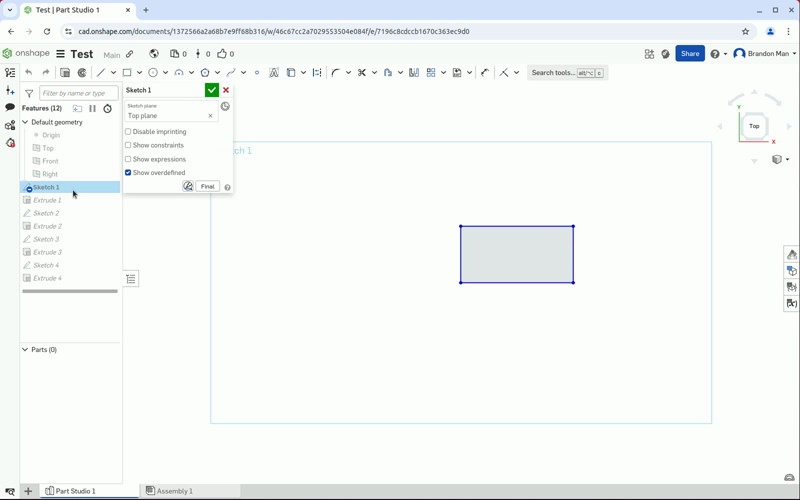
mouse_move(229, 92)
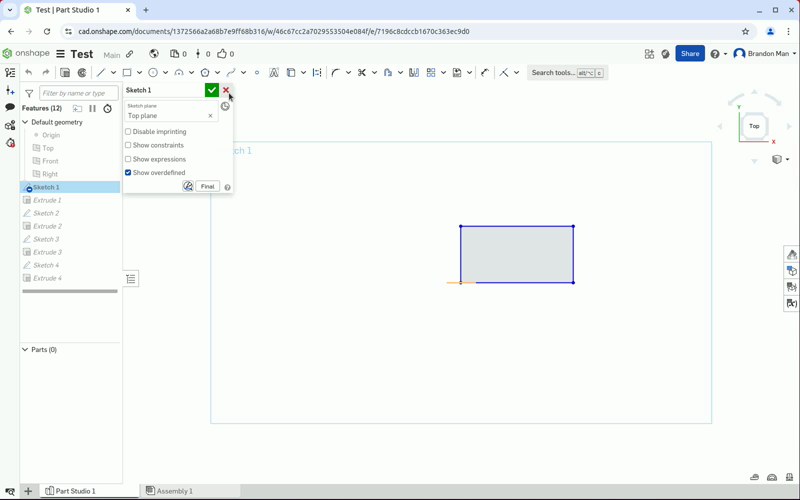
click(229, 92)
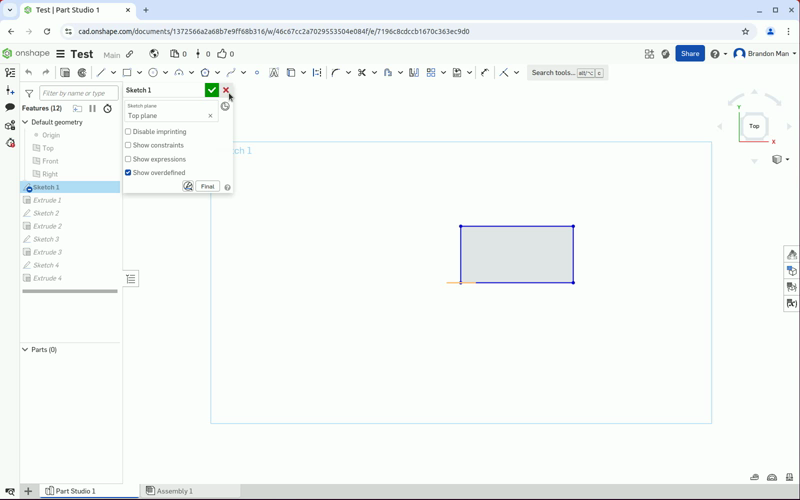
key(shift+s)
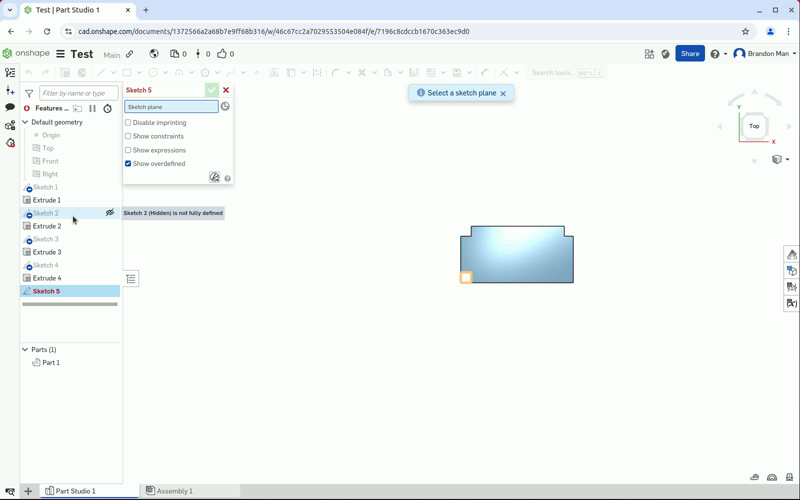
scroll(3)
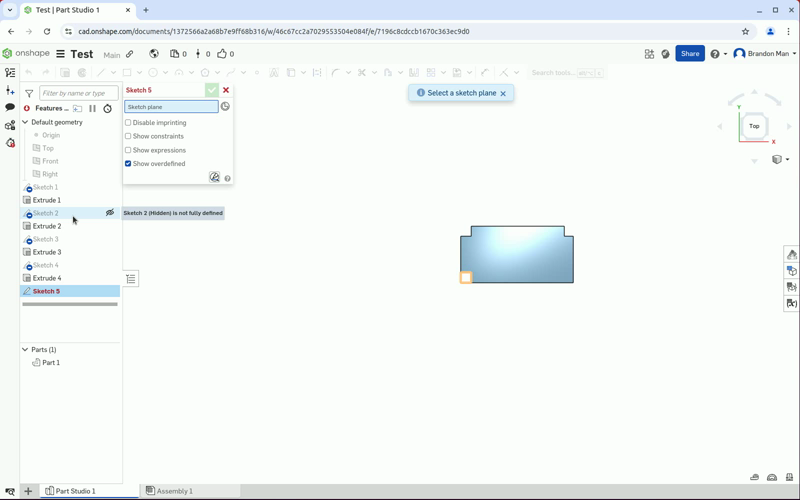
mouse_move(73, 150)
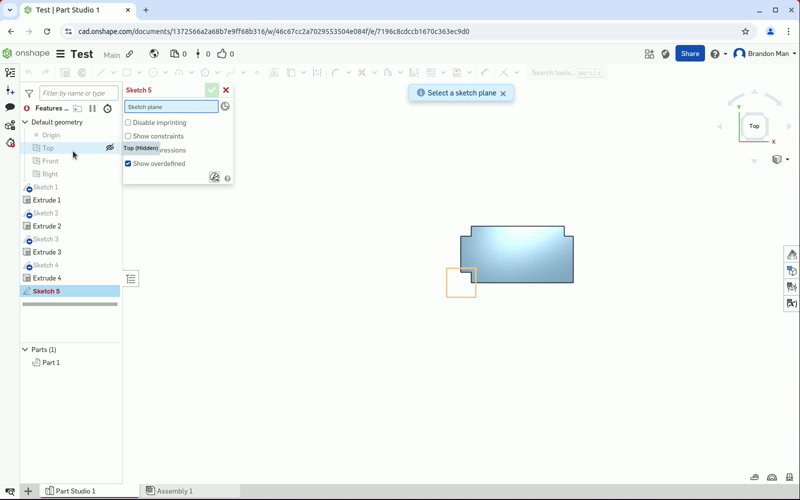
click(73, 150)
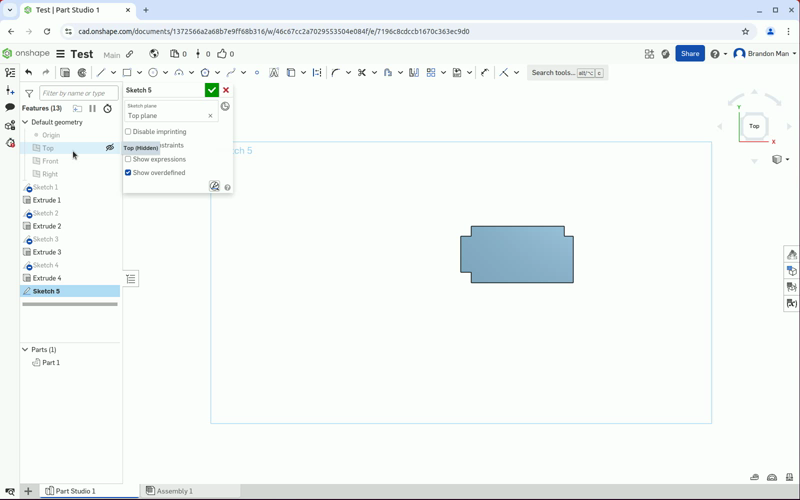
mouse_move(73, 352)
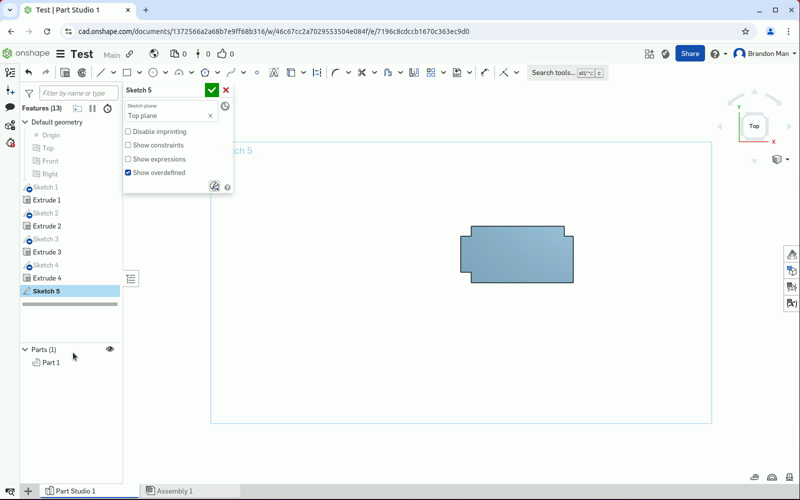
key(y)
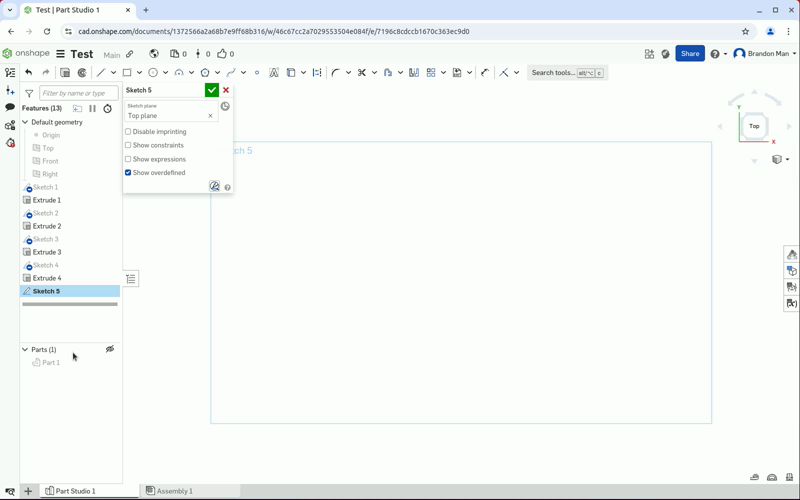
key(l)
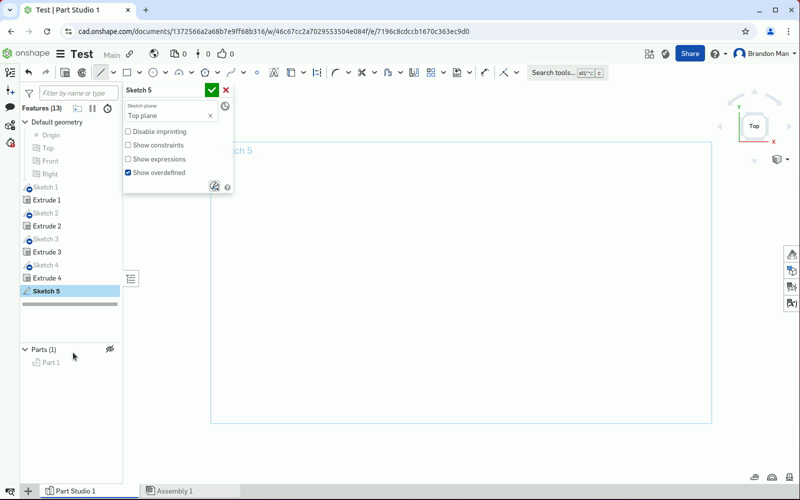
key_down(shift)
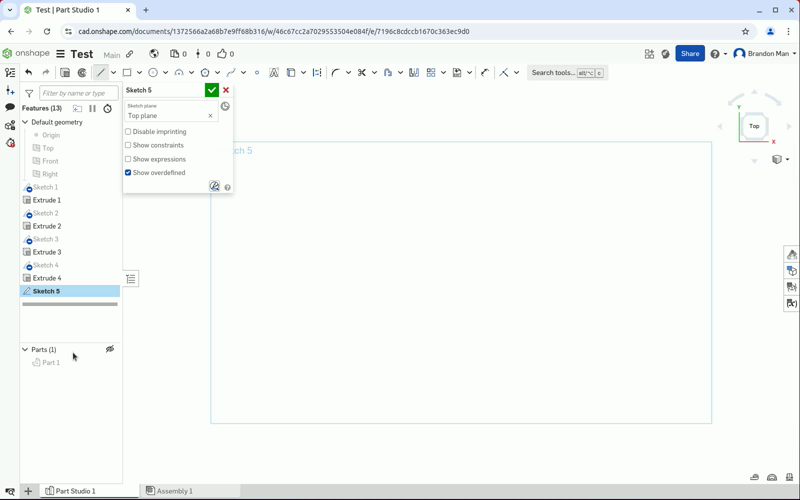
mouse_move(564, 282)
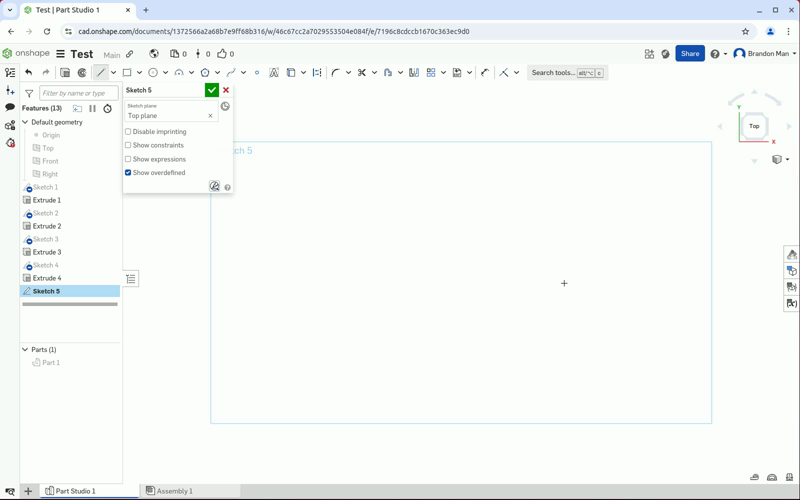
click(564, 282)
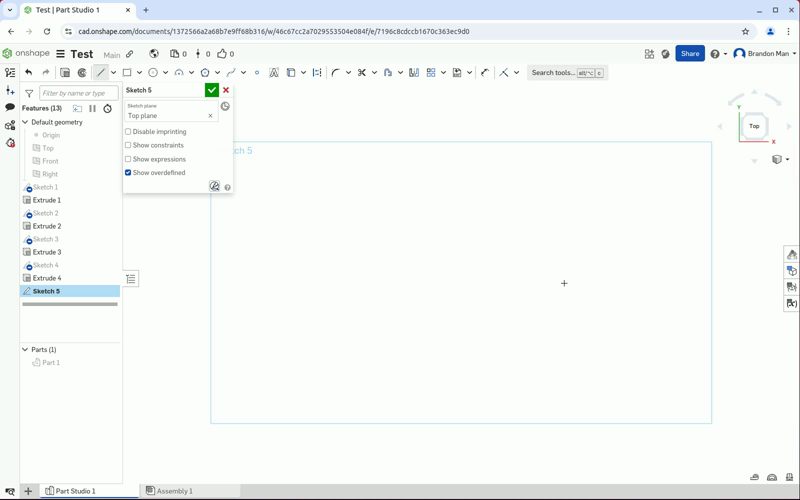
key_up(shift)
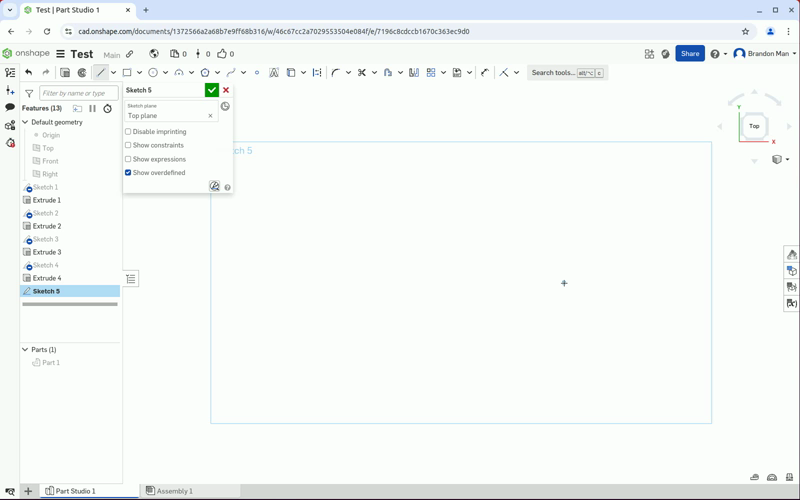
key_down(shift)
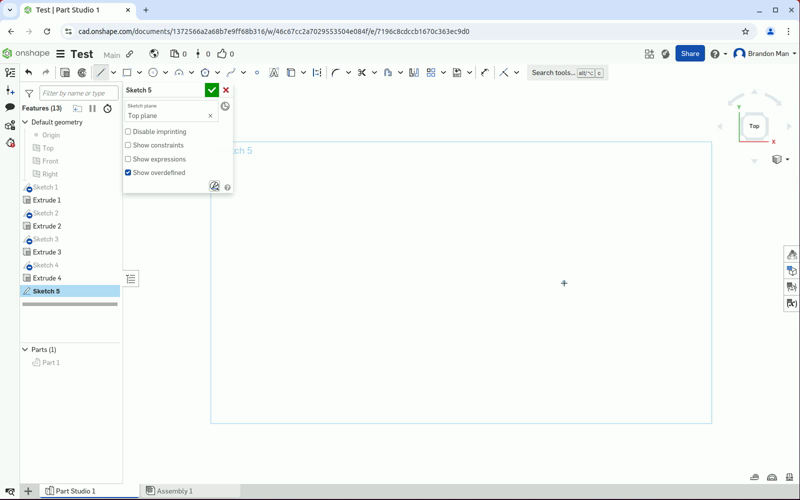
mouse_move(589, 282)
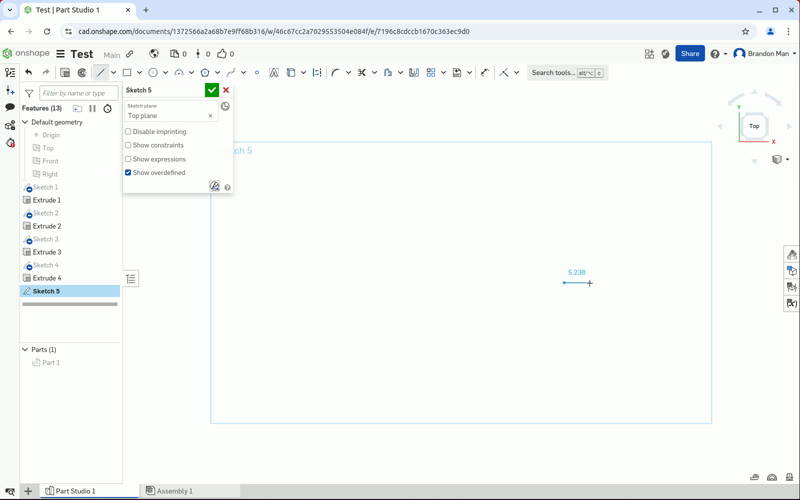
mouse_move(574, 282)
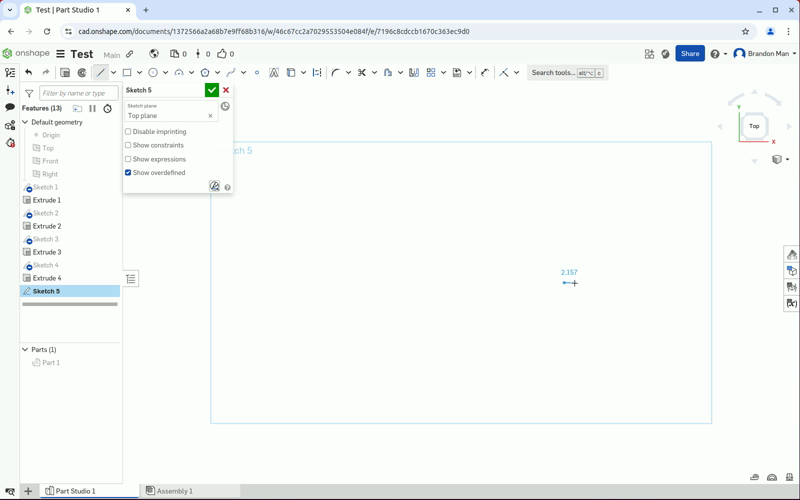
click(574, 282)
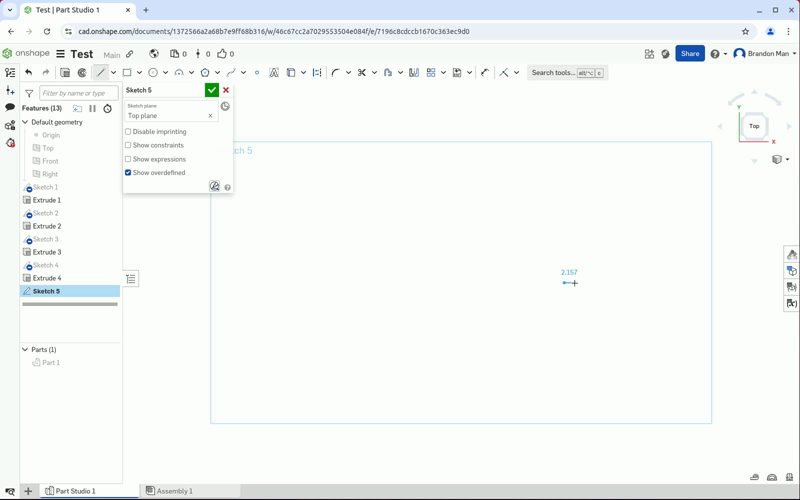
key_up(shift)
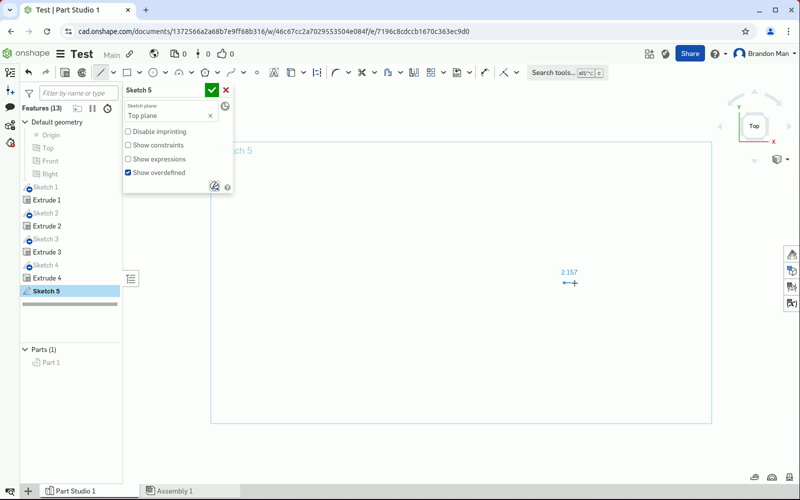
key_down(shift)
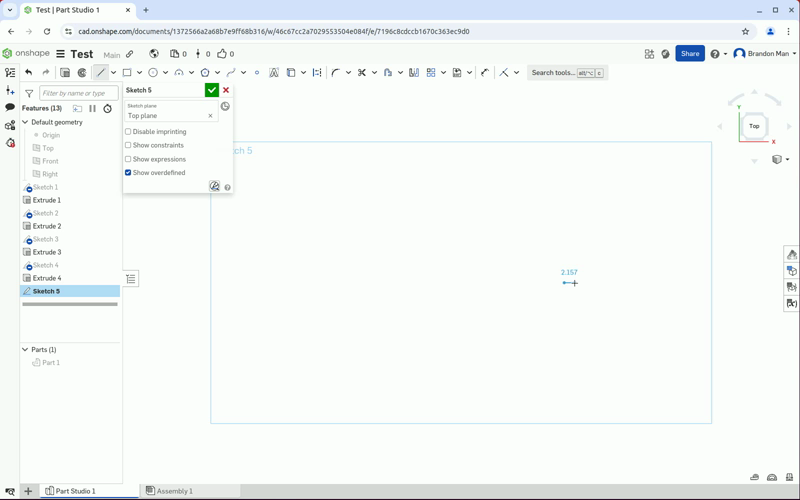
mouse_move(589, 282)
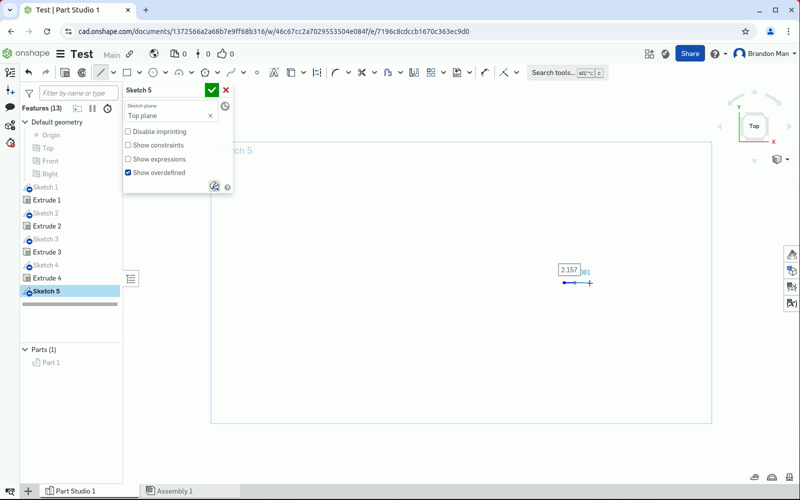
mouse_move(574, 272)
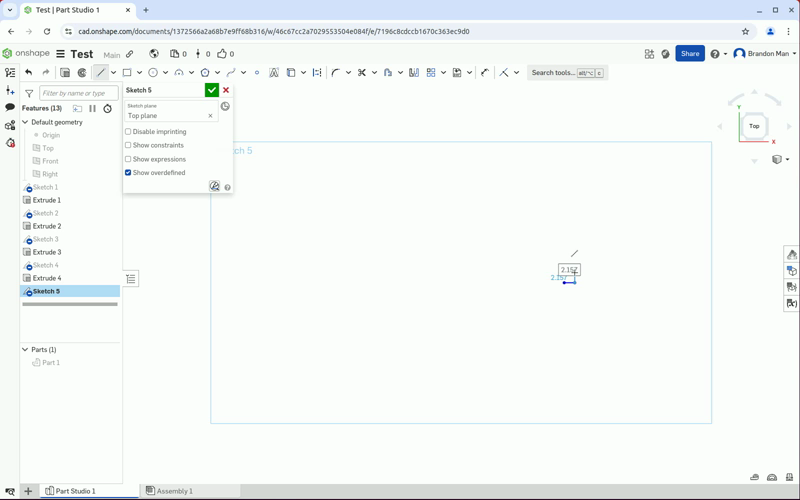
click(574, 272)
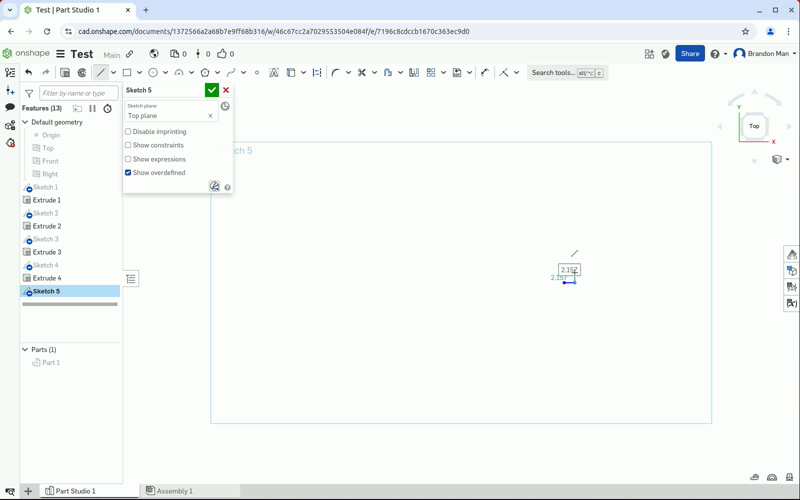
key_up(shift)
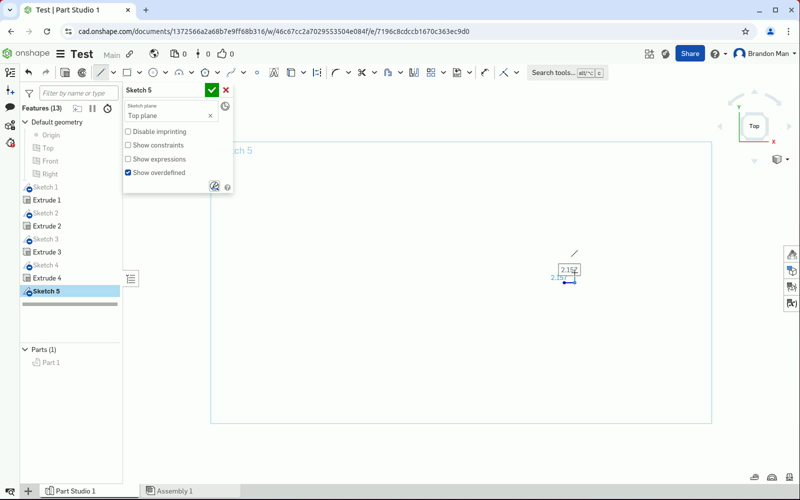
key_down(shift)
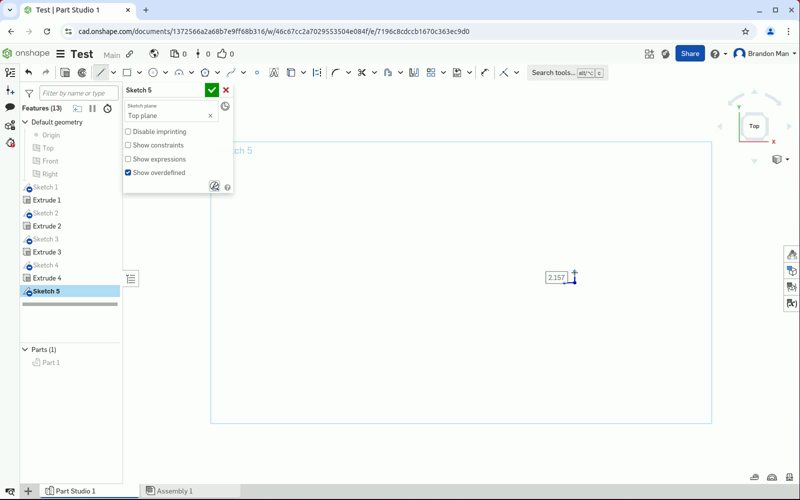
mouse_move(589, 272)
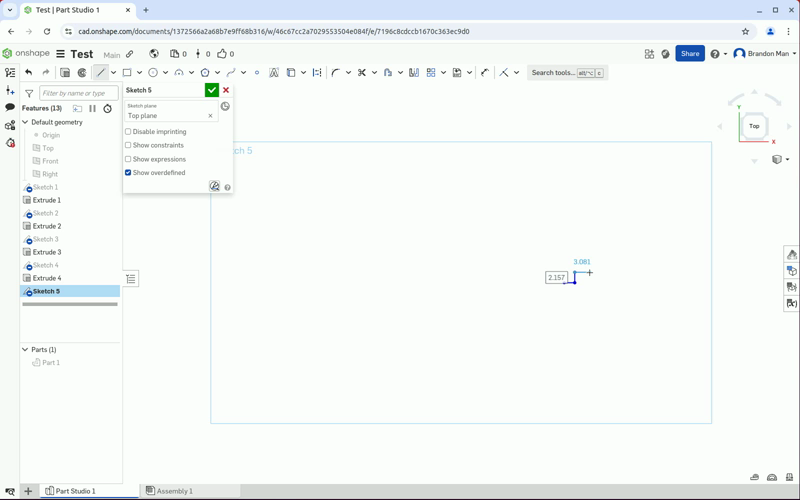
mouse_move(564, 272)
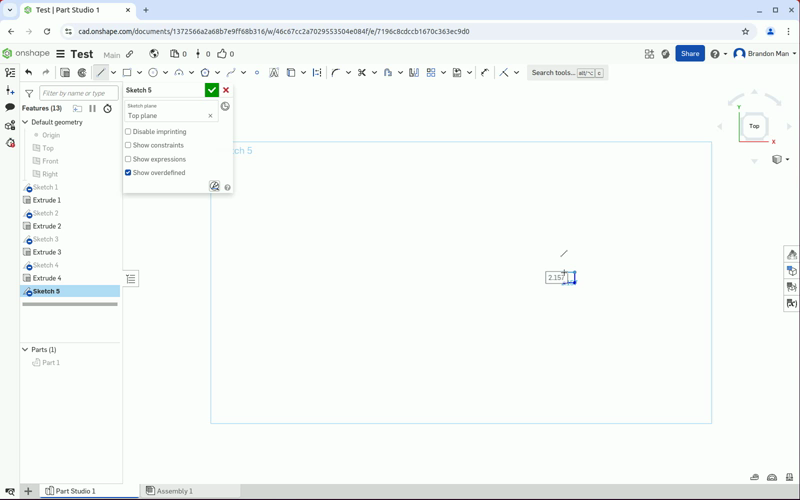
click(564, 272)
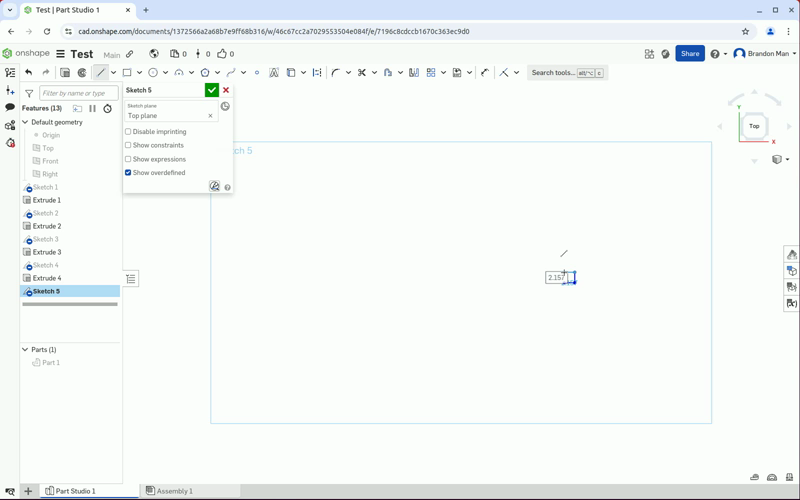
key_up(shift)
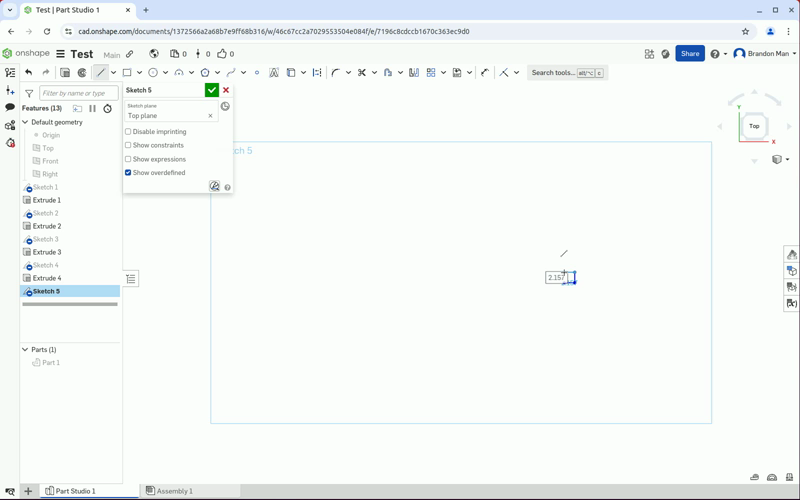
mouse_move(589, 272)
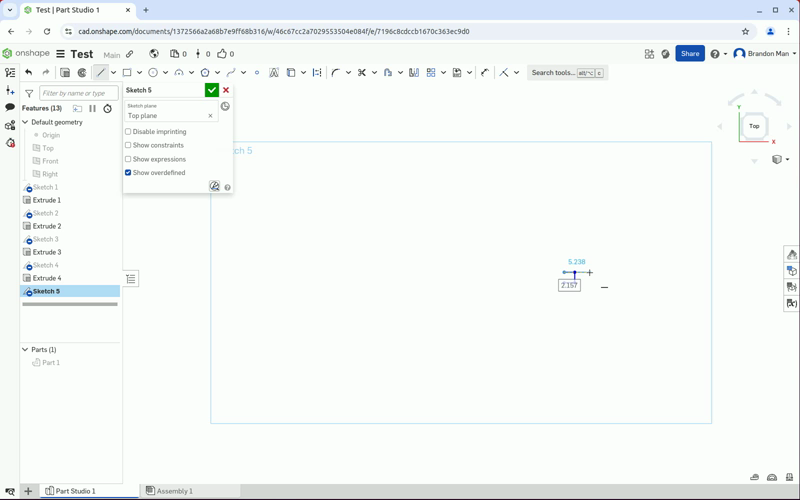
key_down(shift)
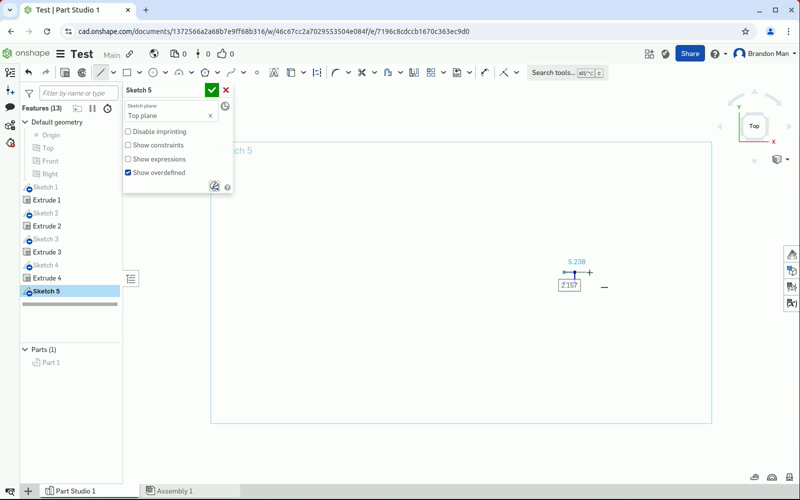
mouse_move(564, 282)
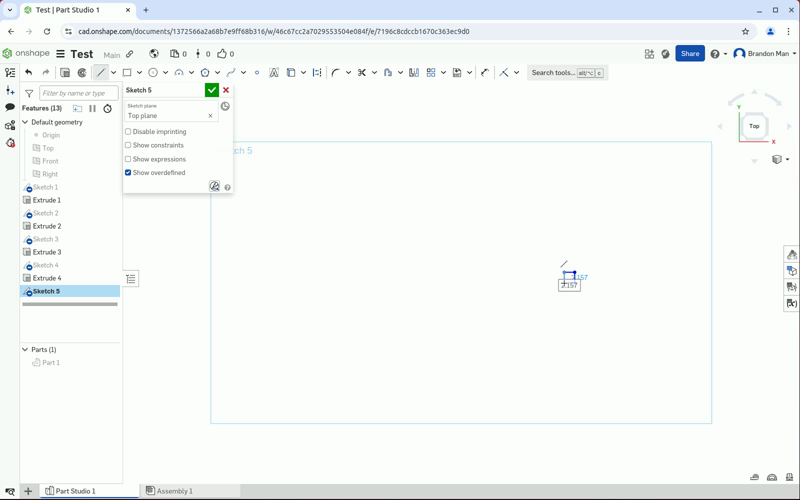
key_up(shift)
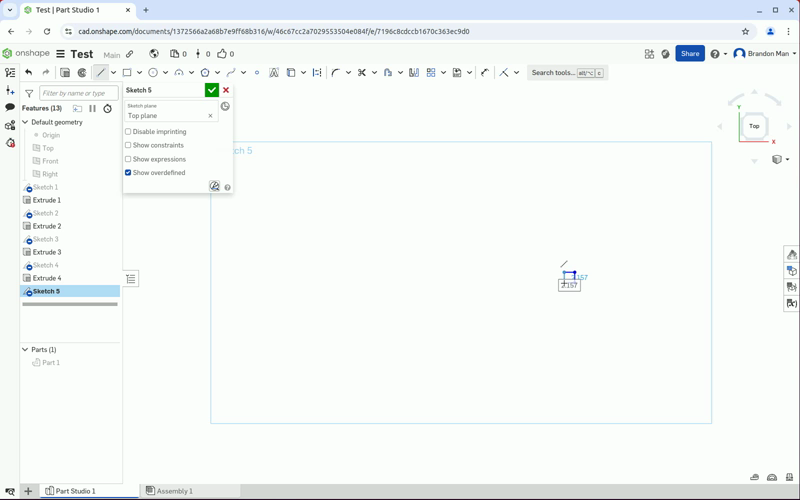
click(564, 282)
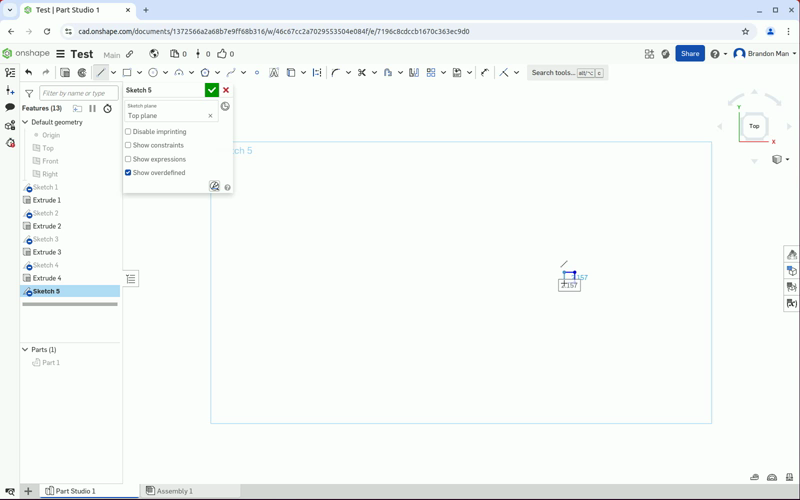
key(esc)
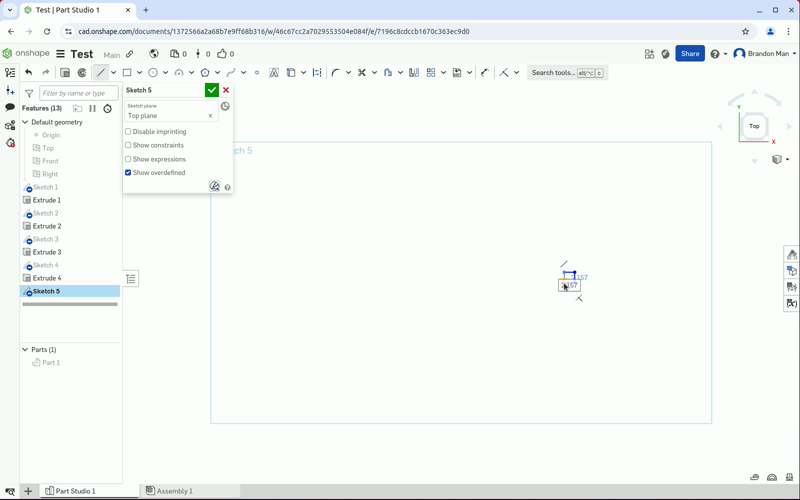
mouse_move(571, 273)
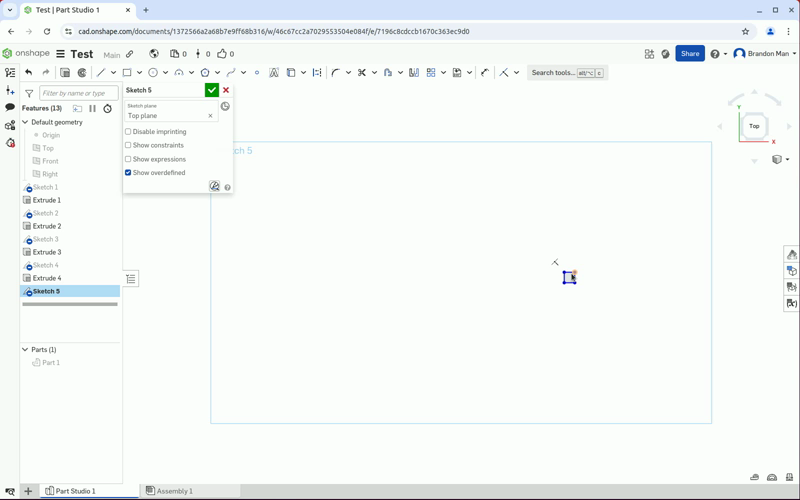
scroll(6)
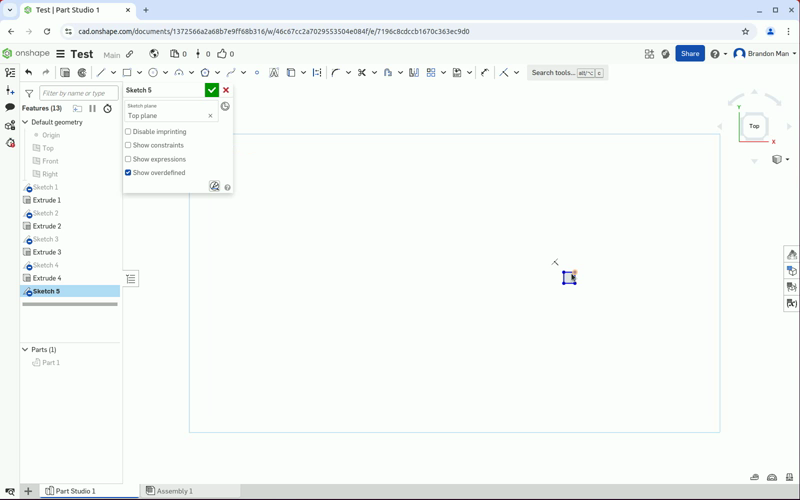
scroll(6)
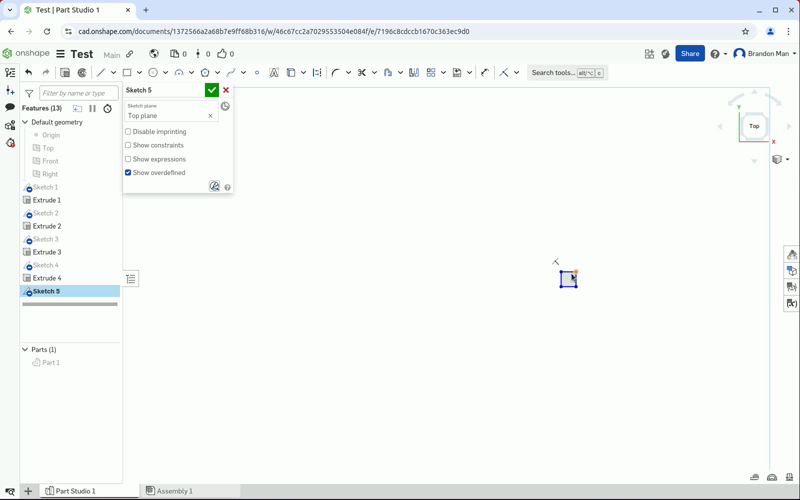
scroll(6)
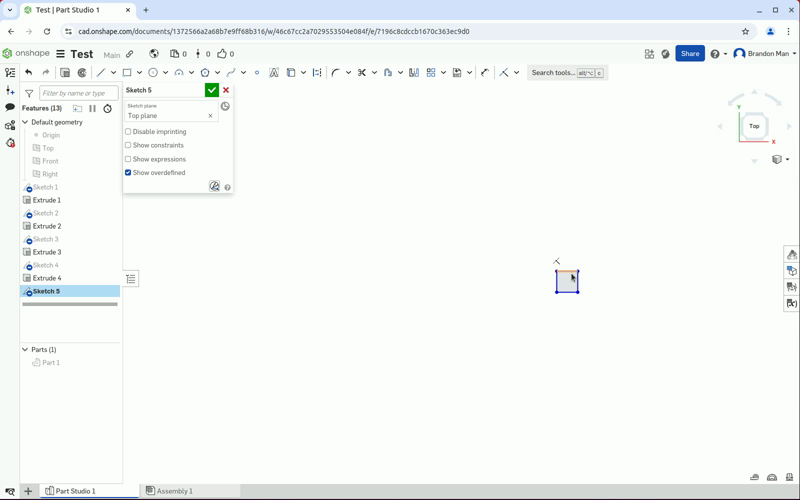
scroll(6)
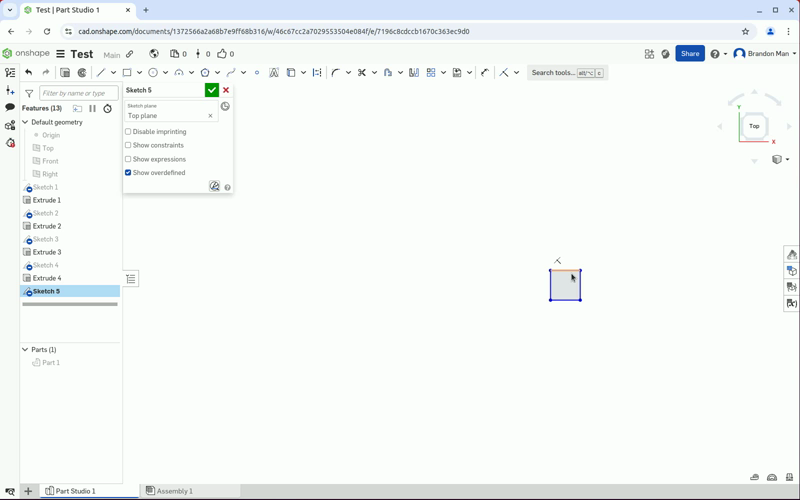
scroll(6)
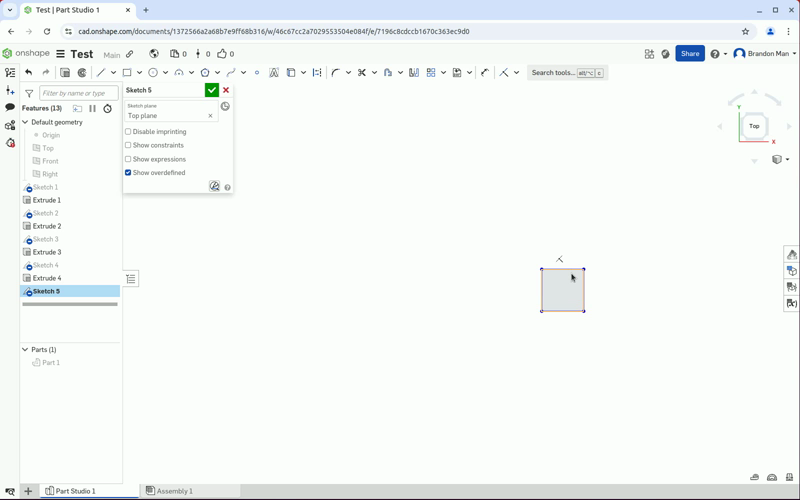
scroll(6)
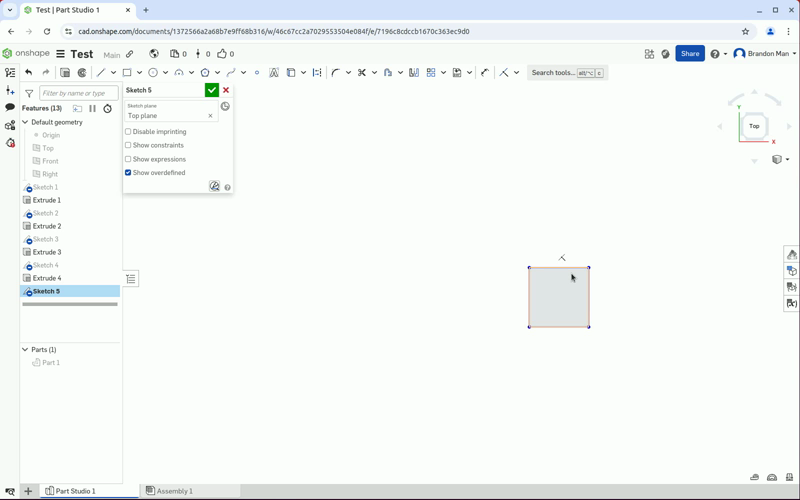
scroll(6)
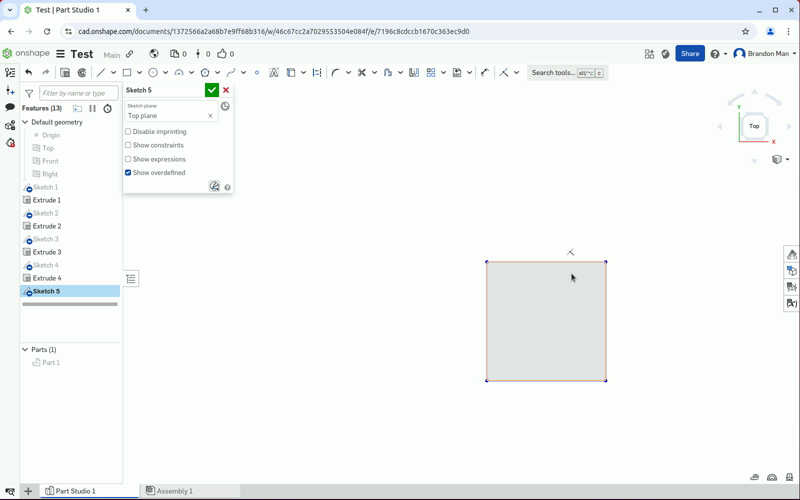
click(571, 273)
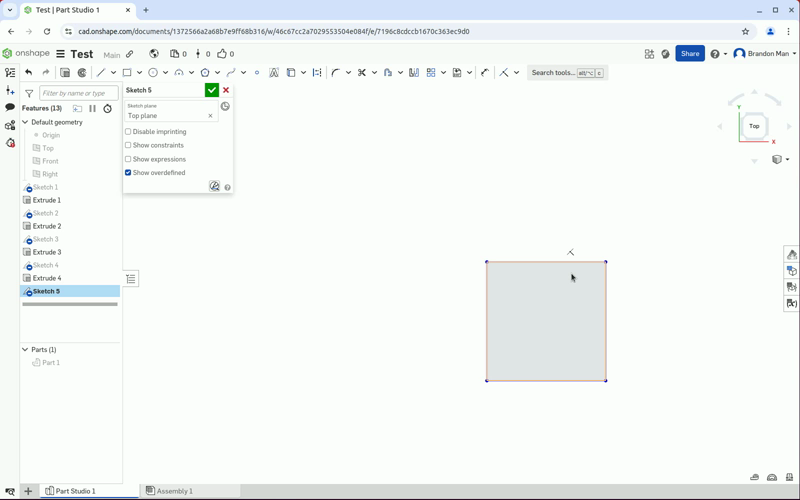
scroll(-6)
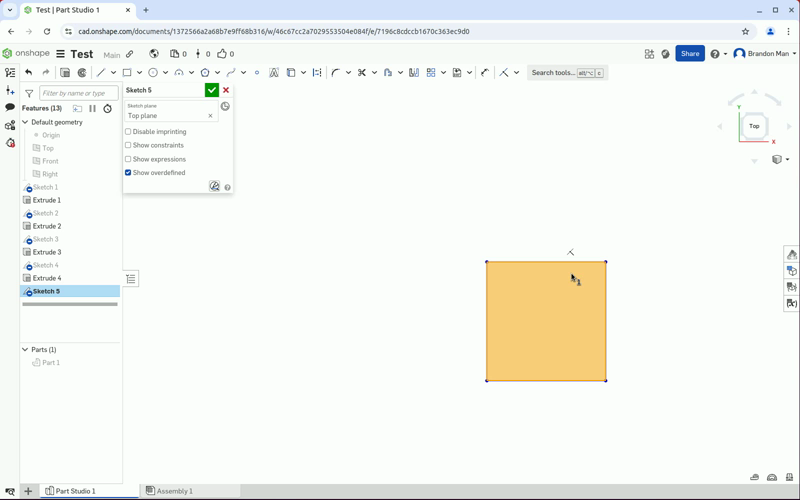
scroll(-6)
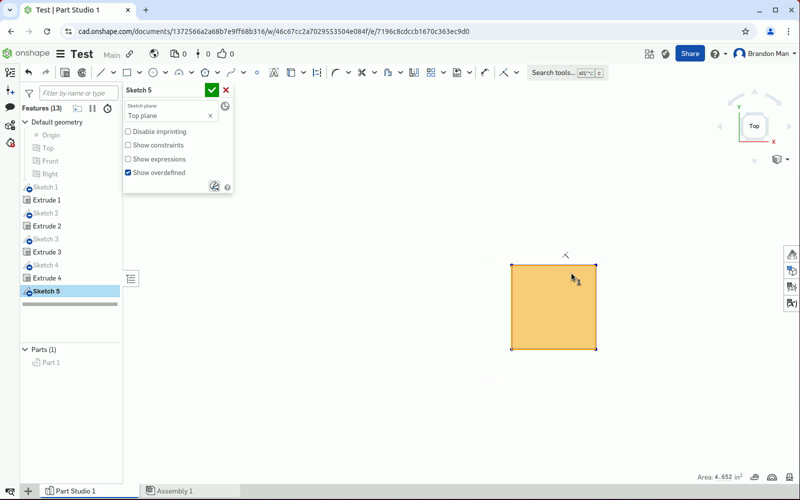
scroll(-6)
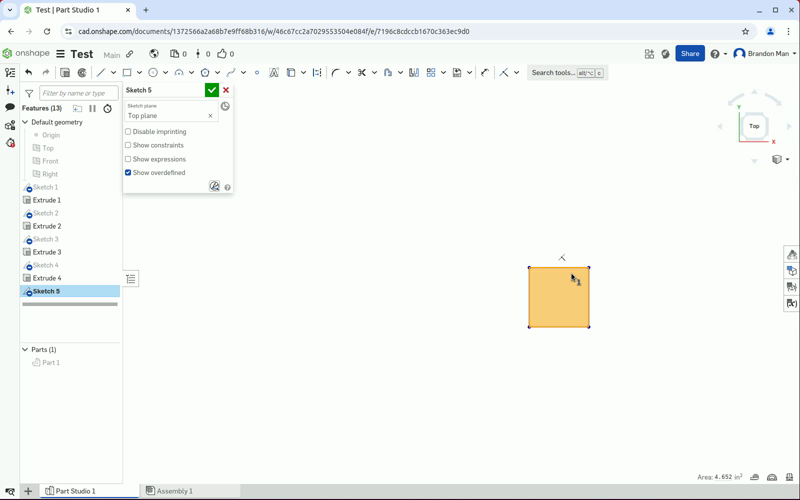
scroll(-6)
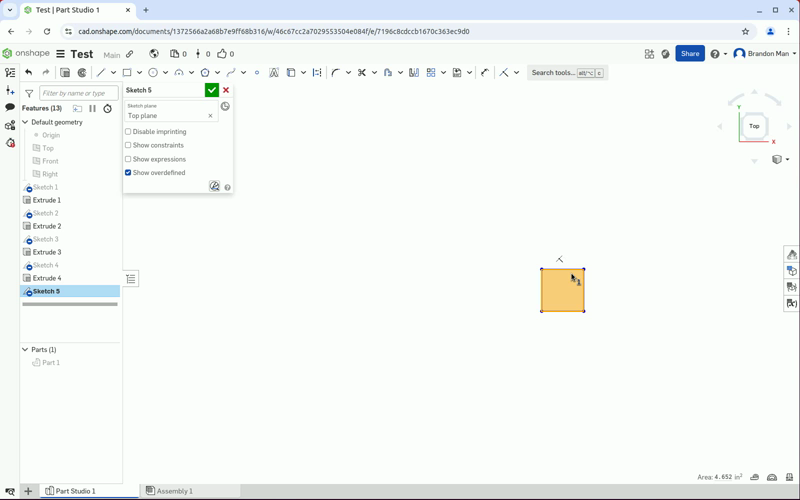
scroll(-6)
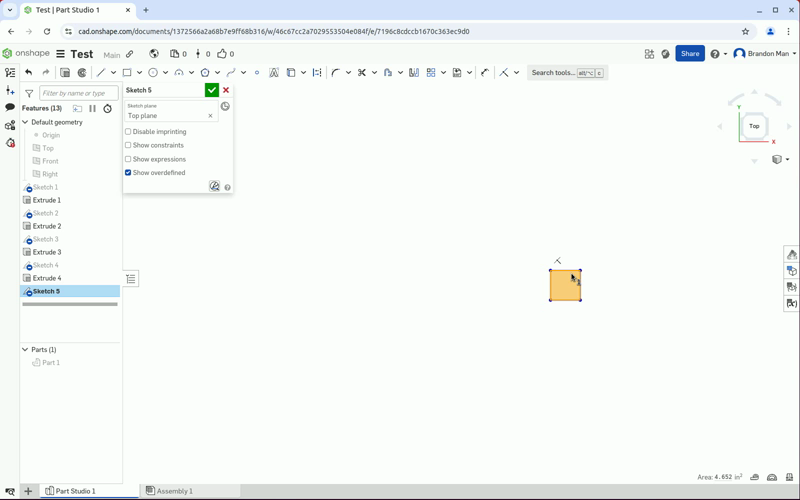
scroll(-6)
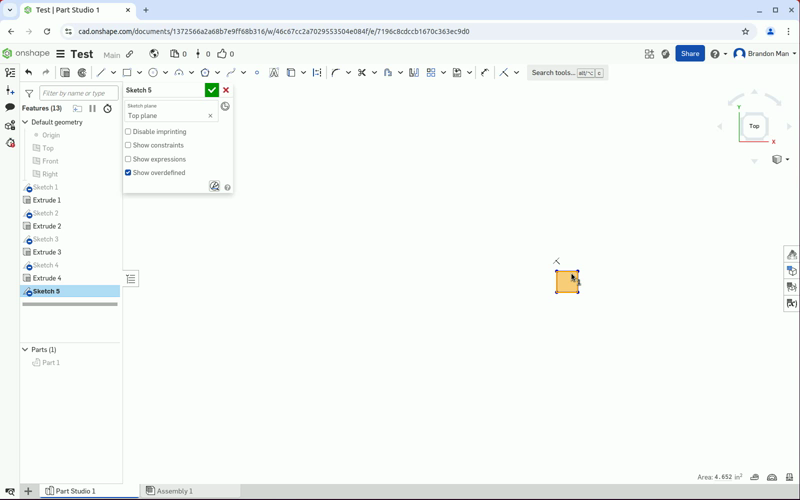
scroll(-6)
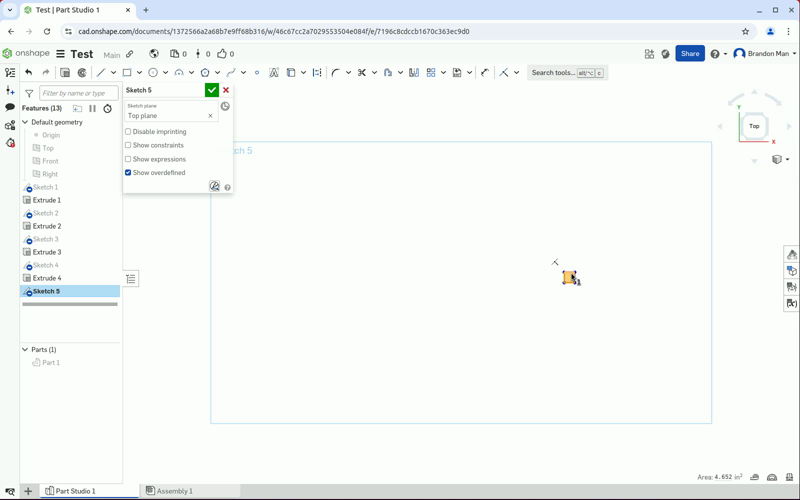
mouse_move(73, 352)
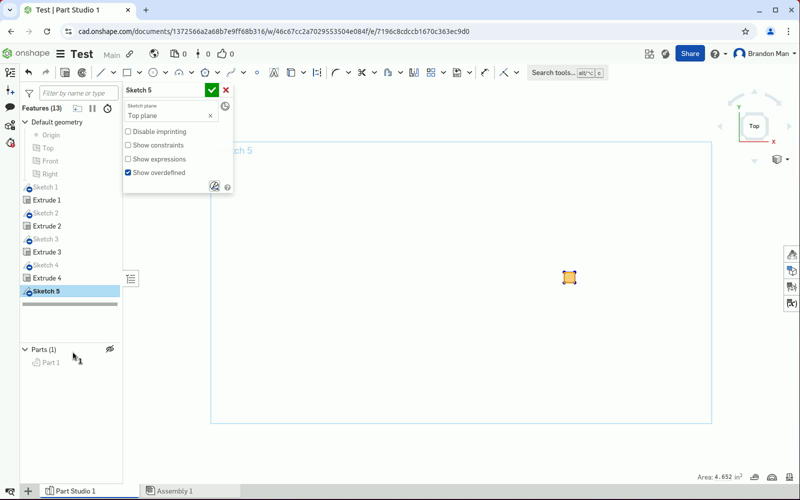
key(shift+y)
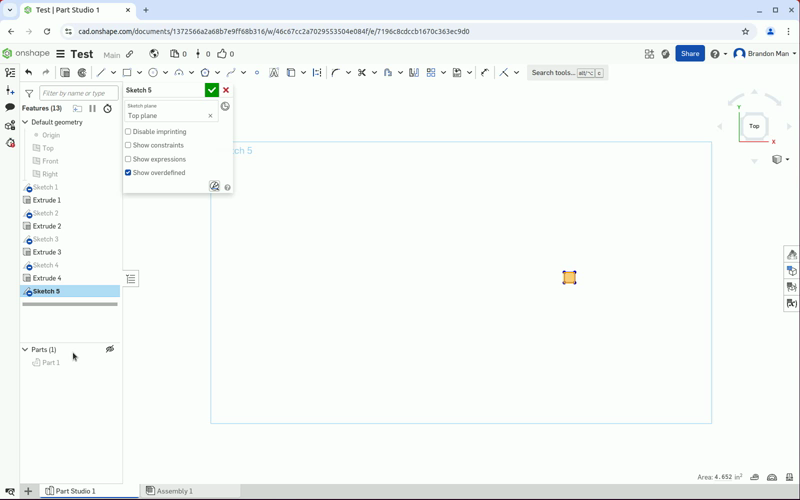
key(shift+e)
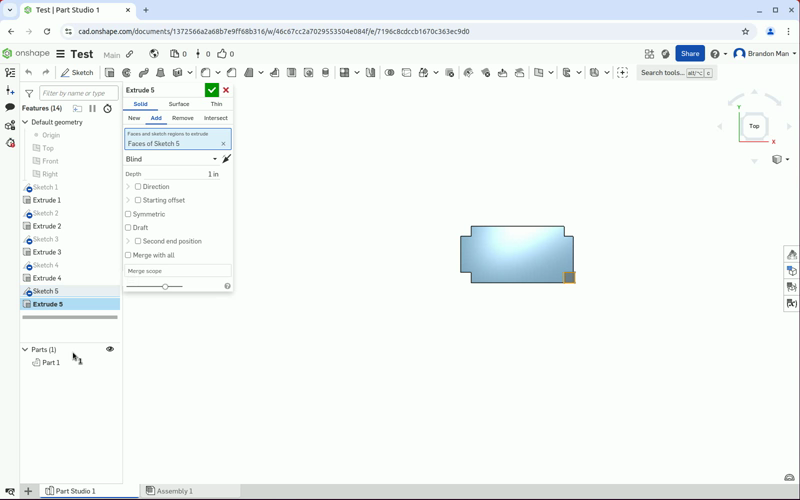
mouse_move(143, 106)
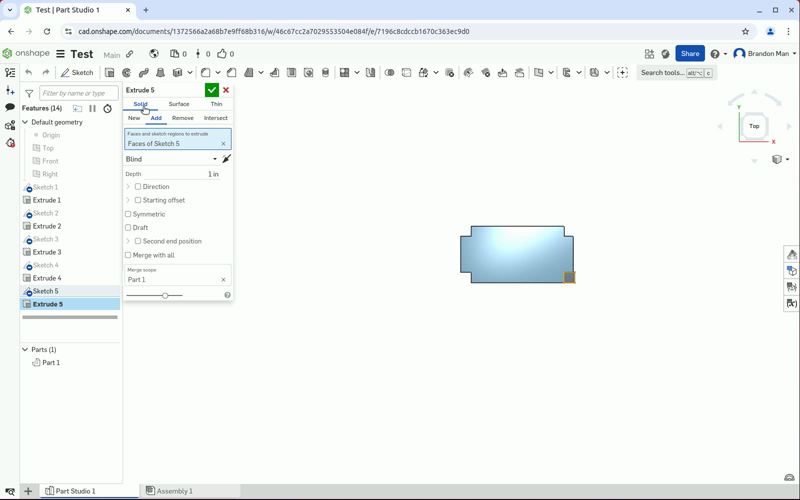
click(143, 106)
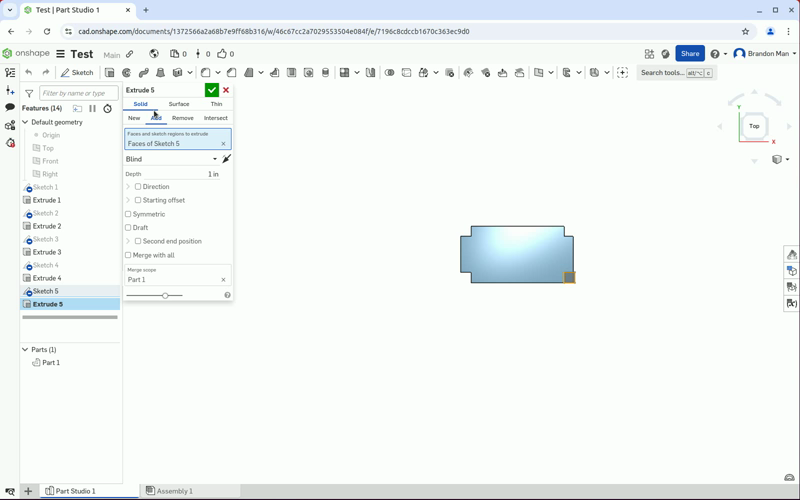
mouse_move(186, 120)
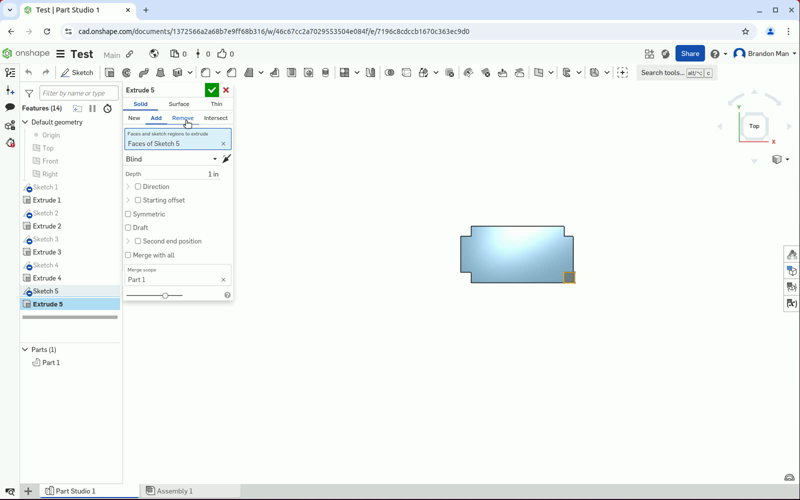
click(186, 120)
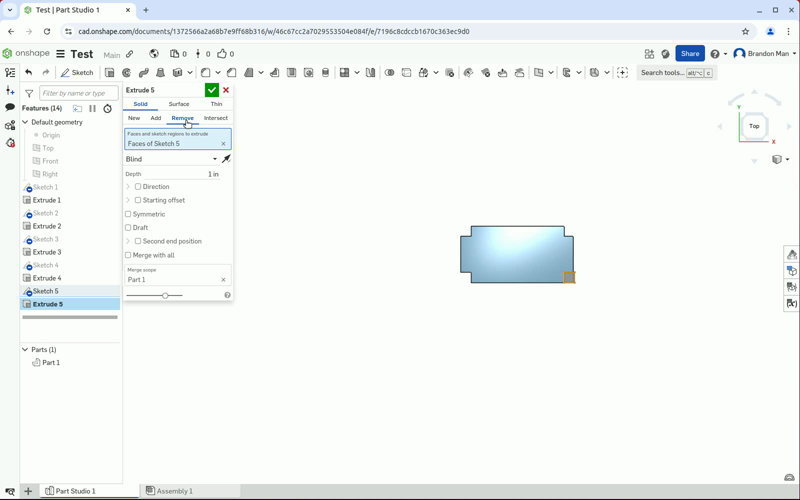
key(tab, 4)
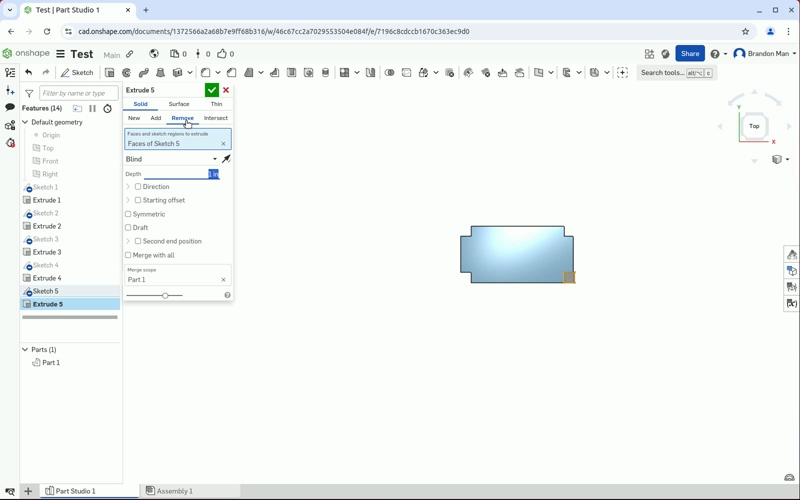
text(0.481)
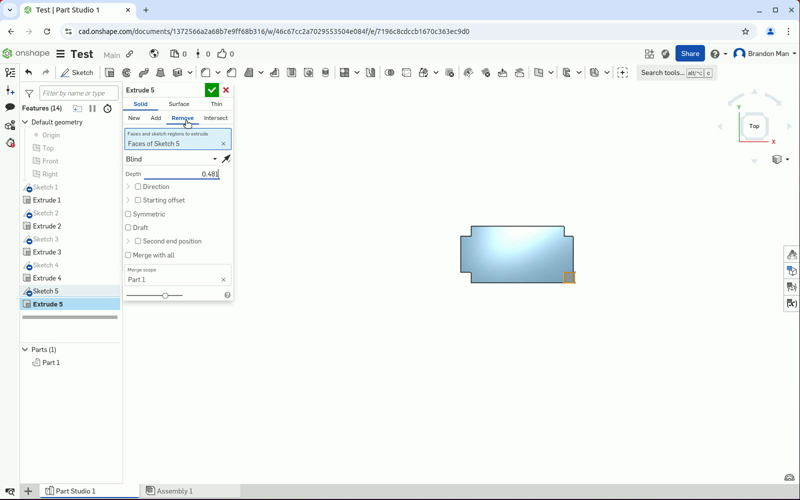
key(tab, 6)
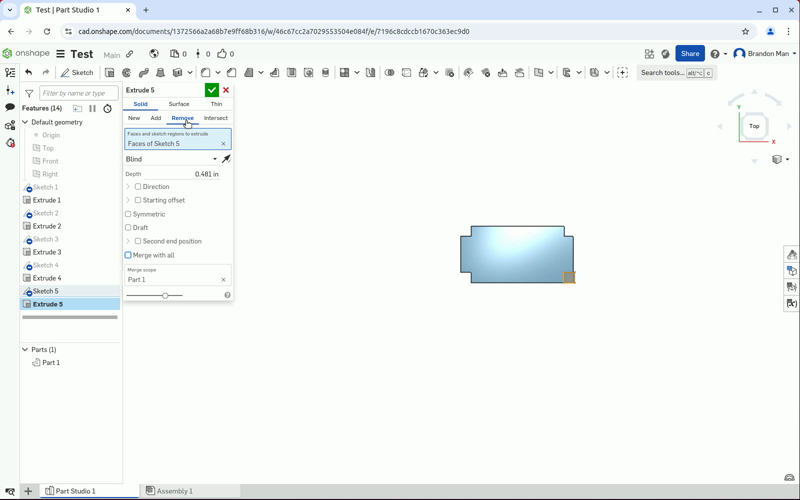
key(space)
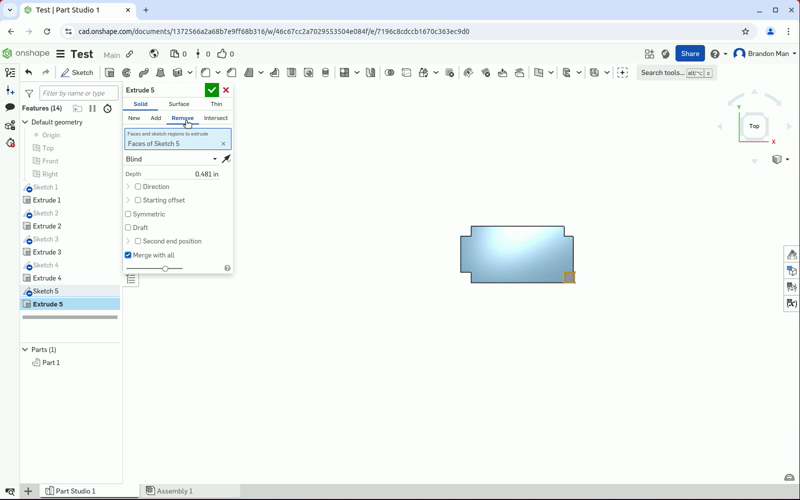
key(enter)
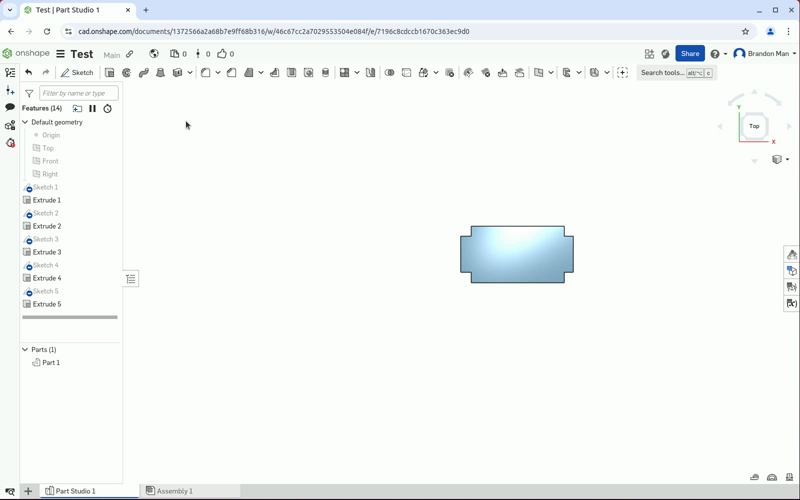
key(shift+h)
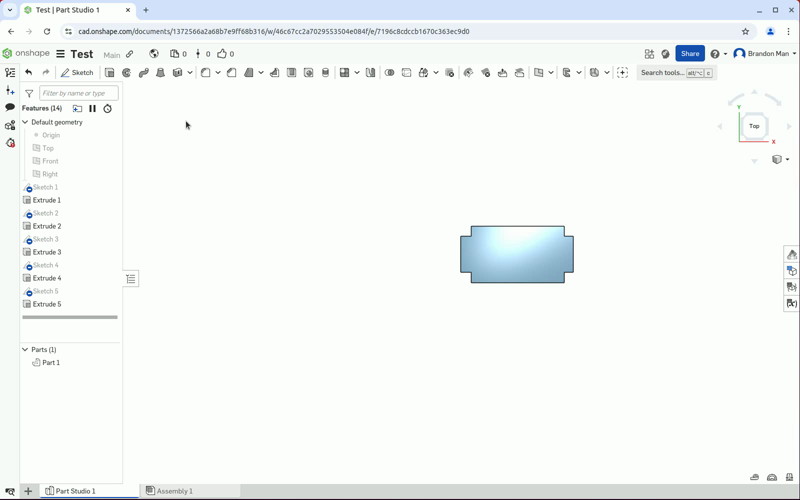
key(shift+h)
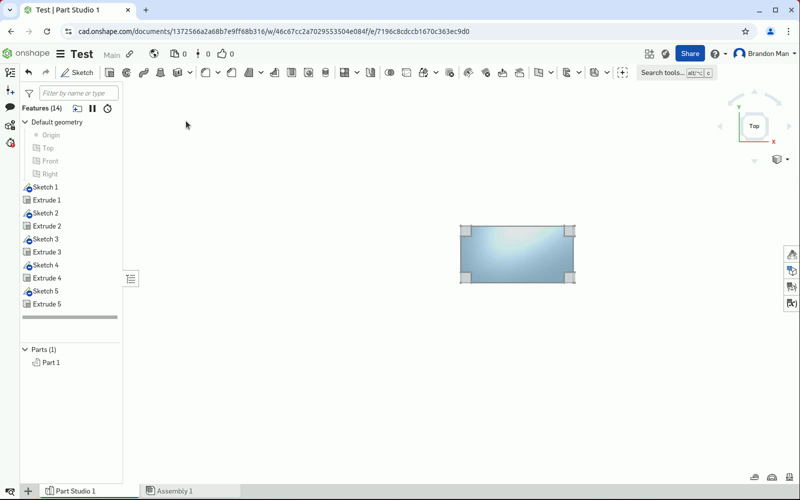
key(shift+7)
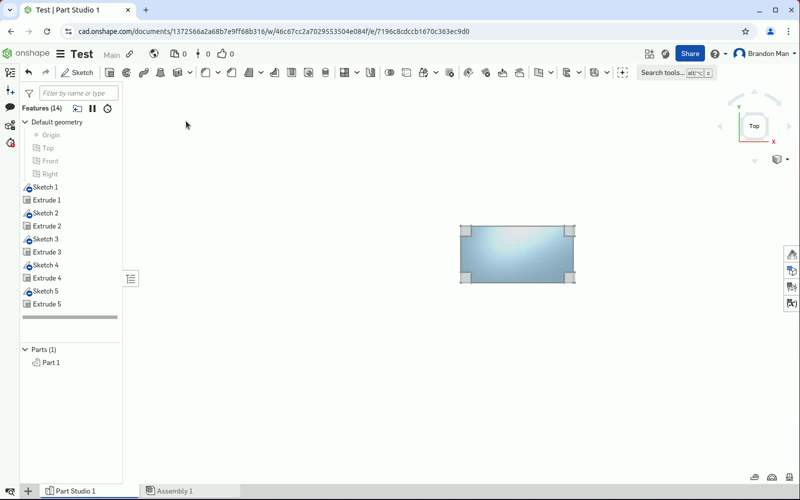
key(up, 3)
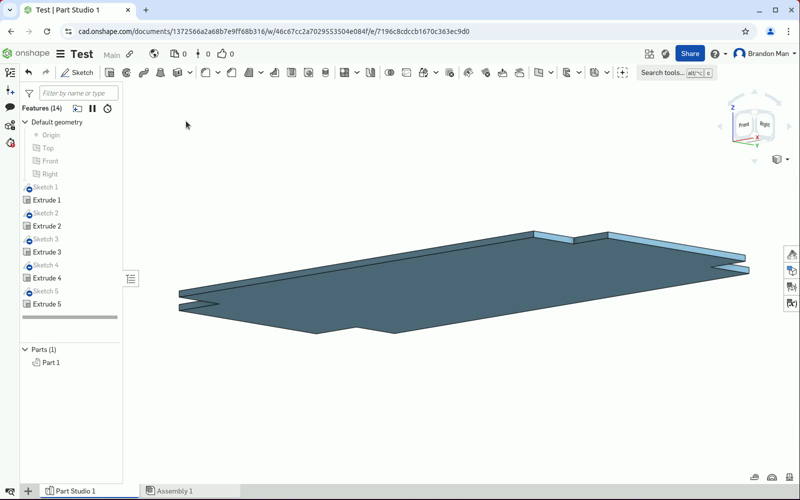
key(left, 3)
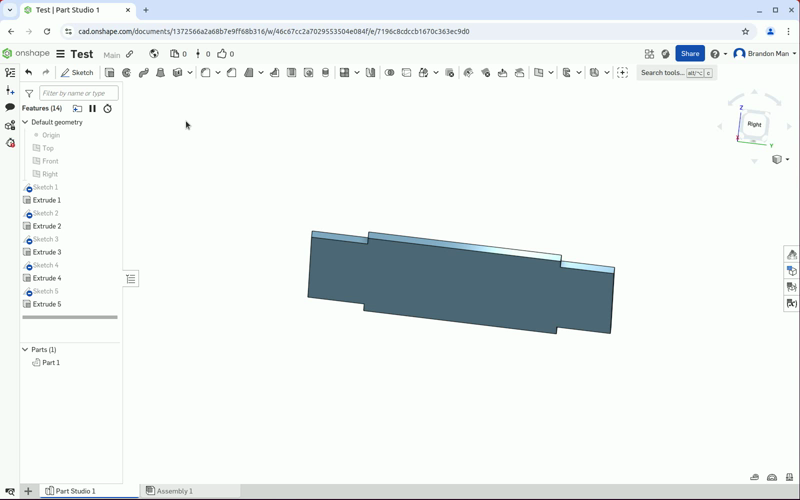
key(right, 3)
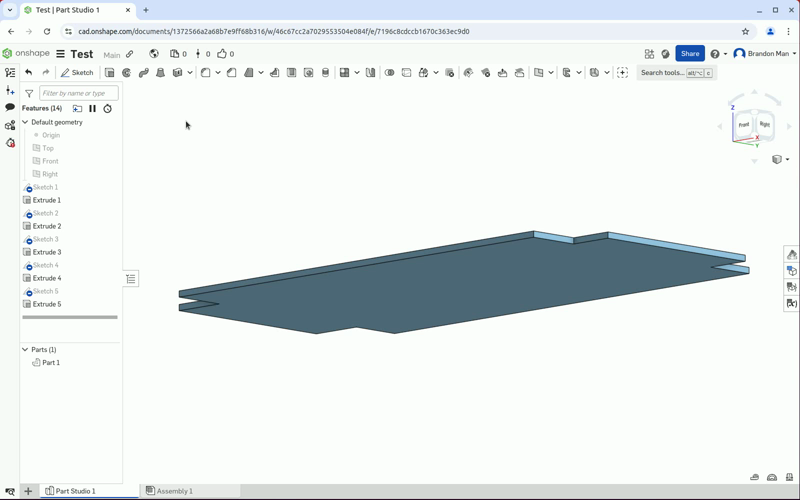
key(down, 3)
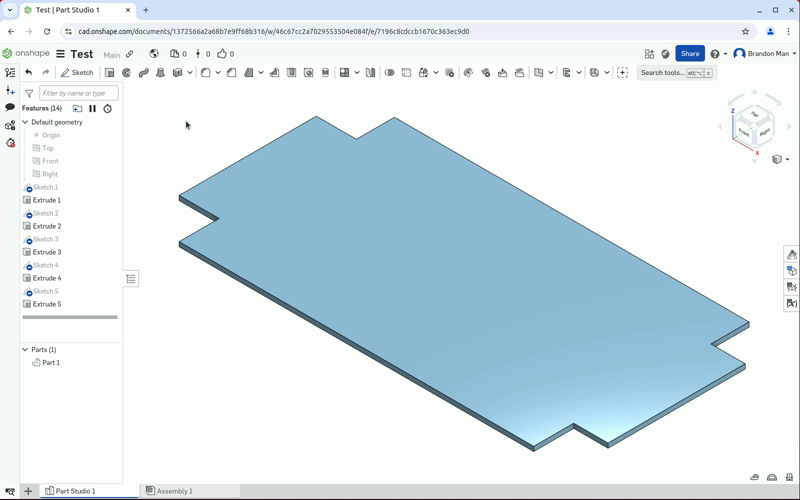
mouse_move(73, 189)
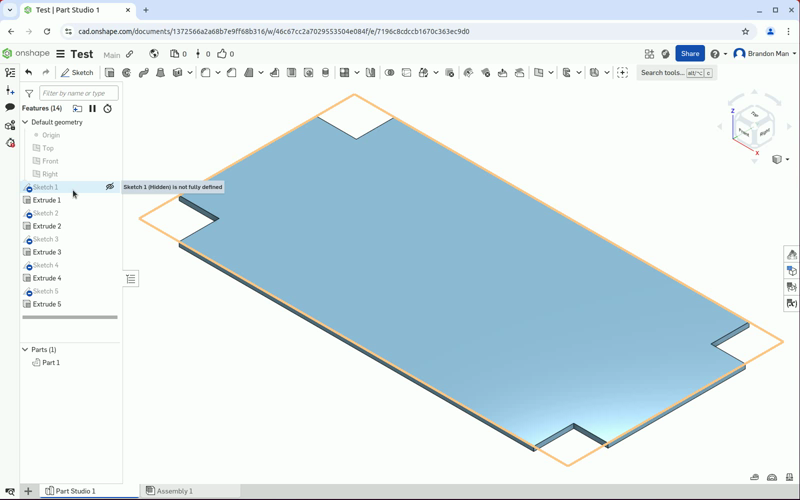
click(73, 189)